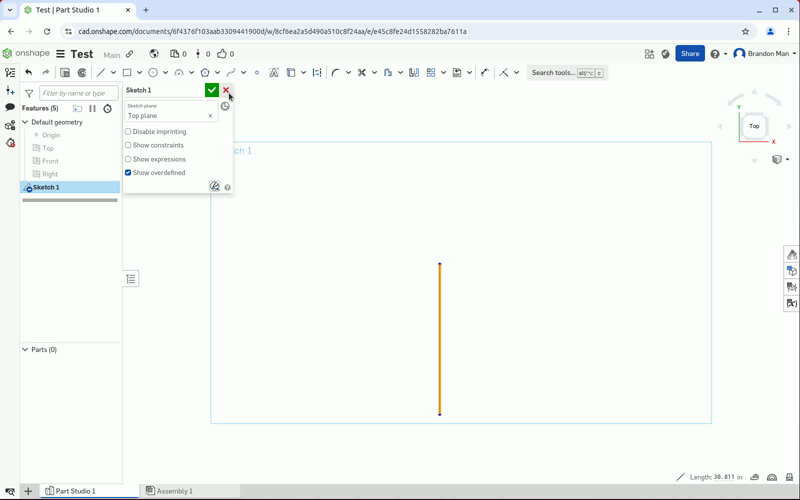
key(shift+h)
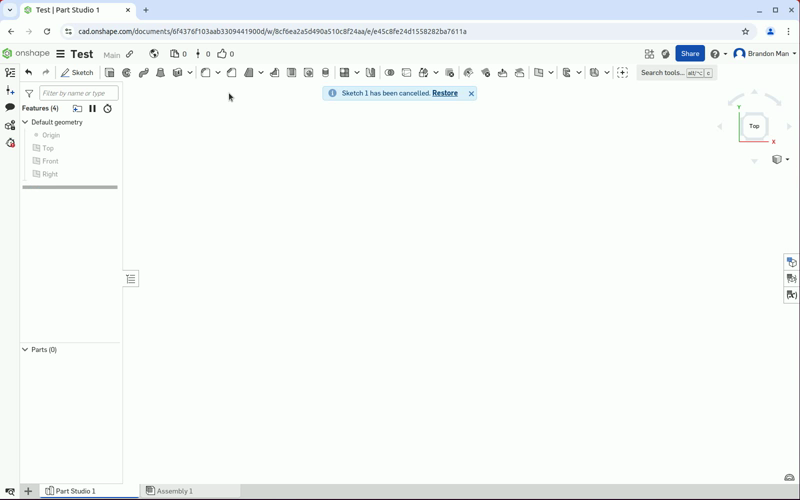
mouse_move(73, 352)
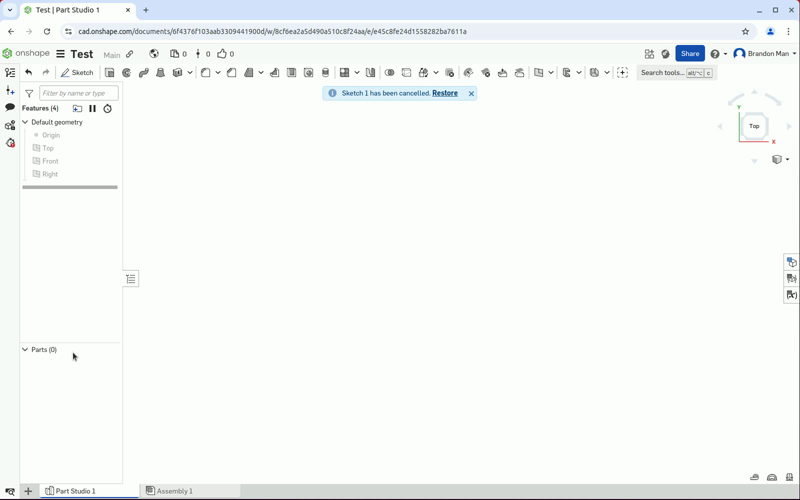
key(y)
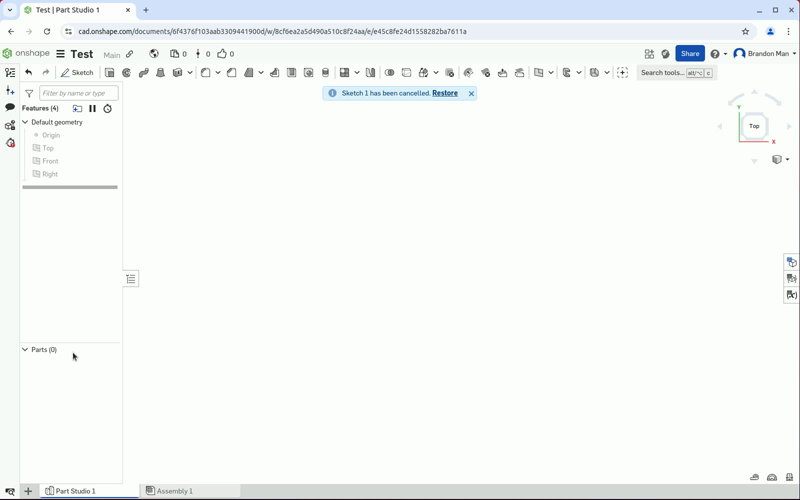
key(shift+p)
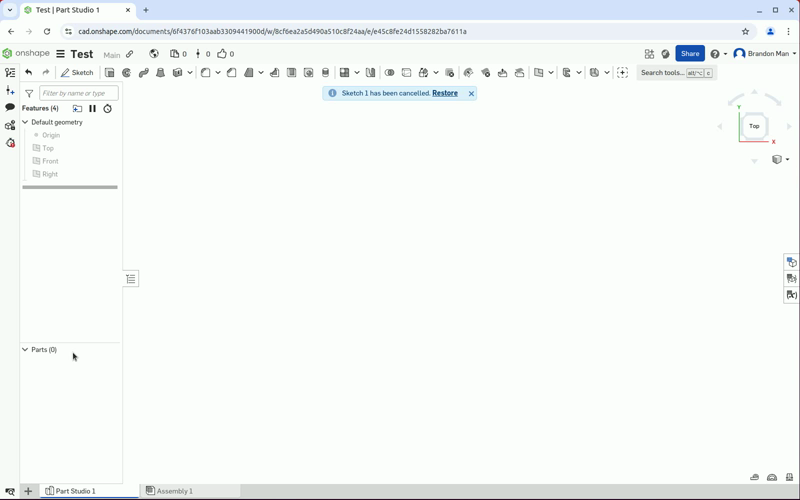
key(space)
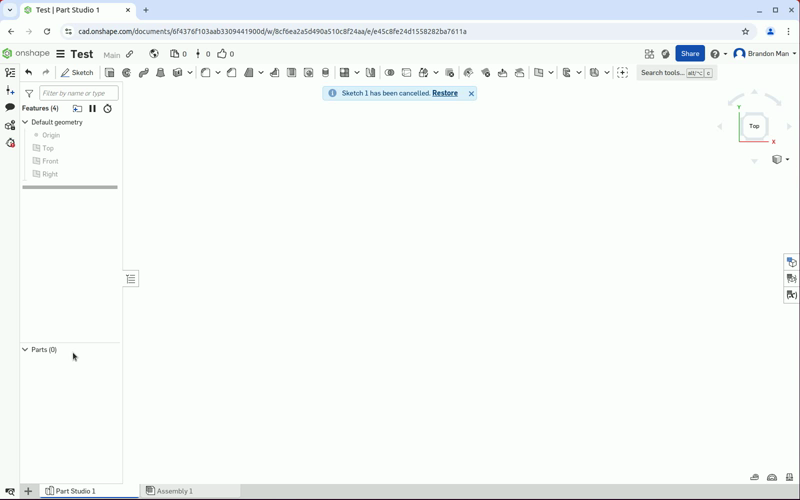
key_down(shift)
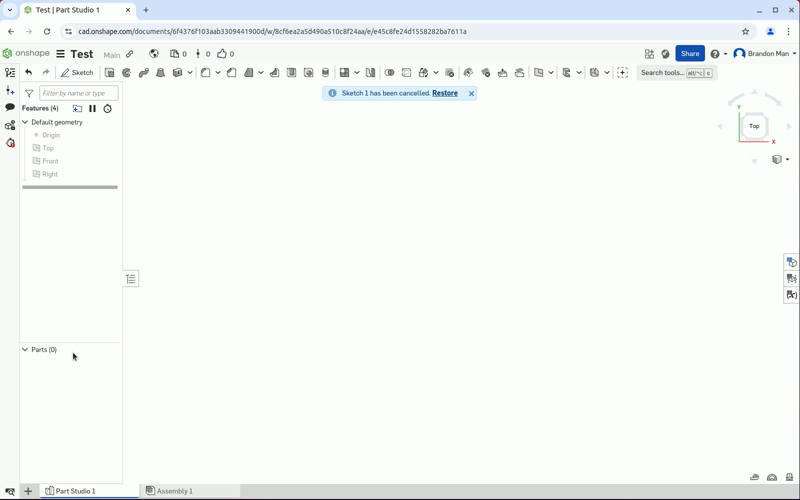
key(up)
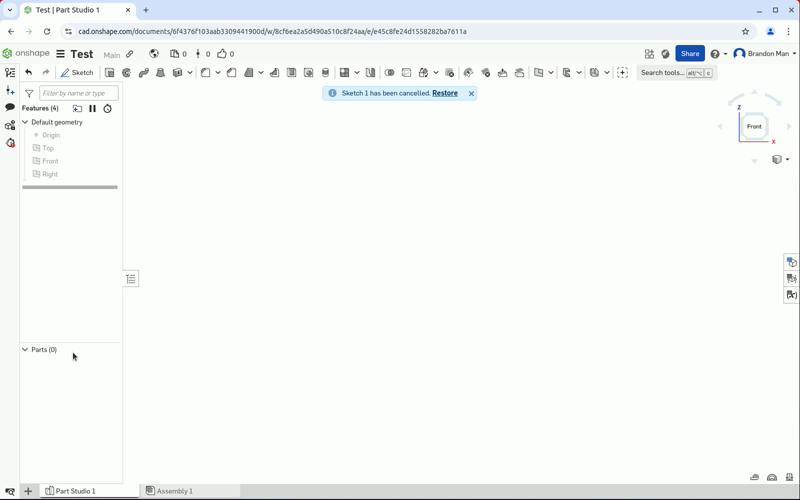
key_up(shift)
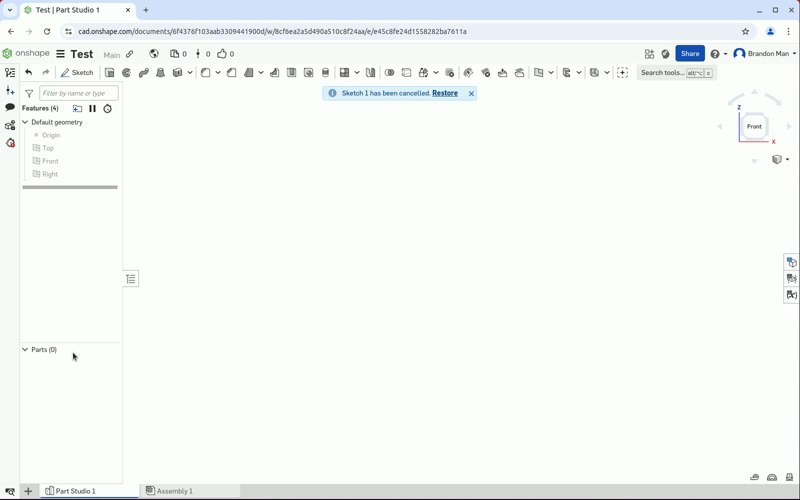
mouse_move(73, 352)
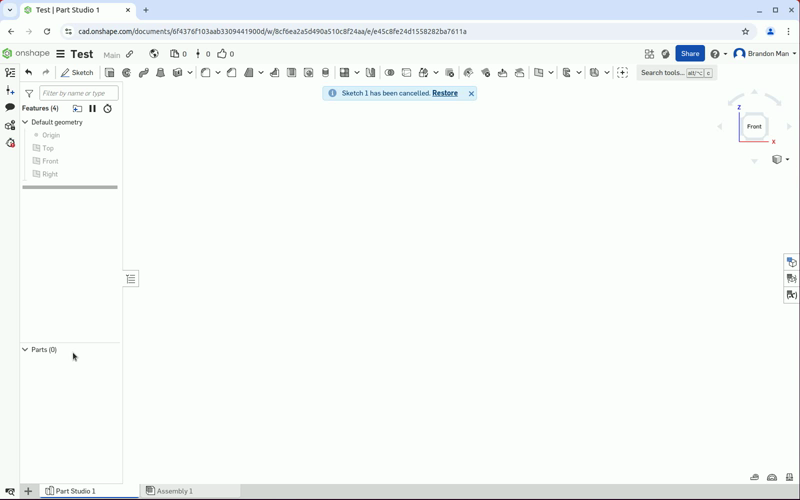
key(shift+y)
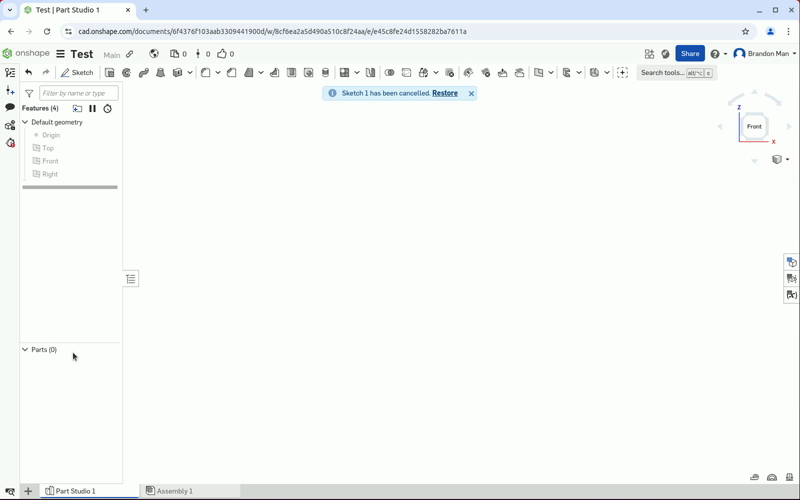
key(shift+s)
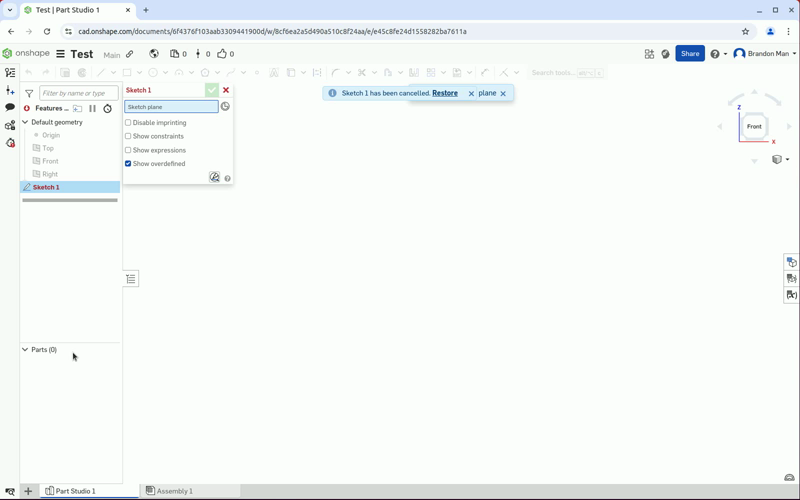
mouse_move(73, 163)
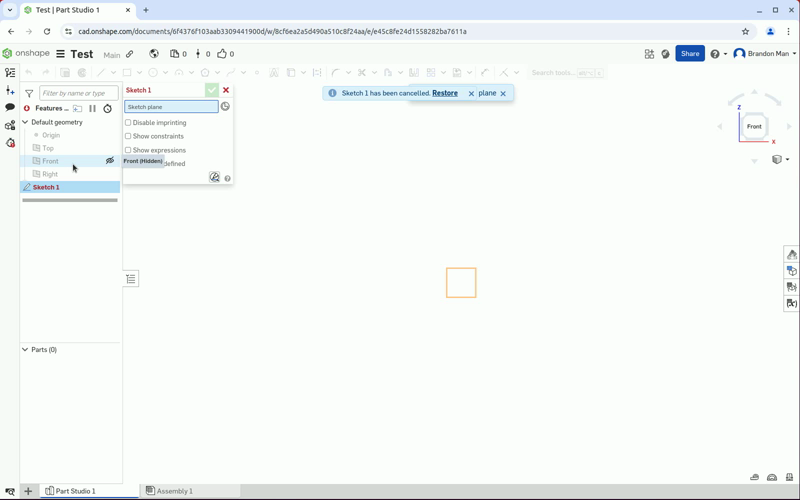
click(73, 163)
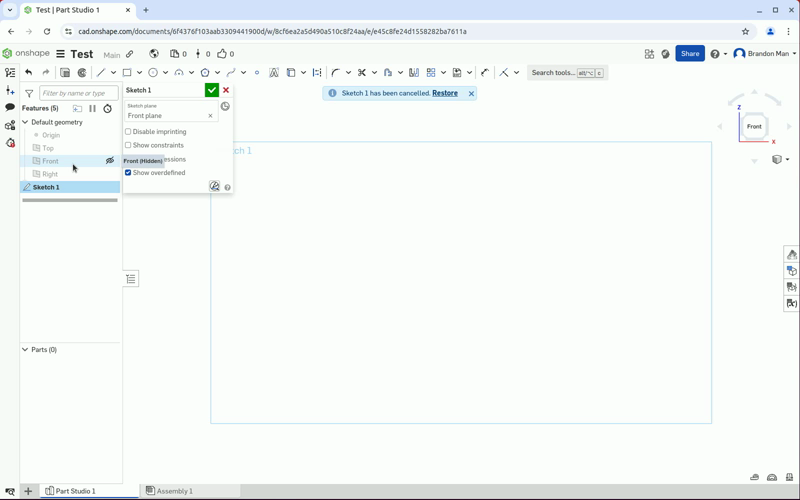
mouse_move(73, 352)
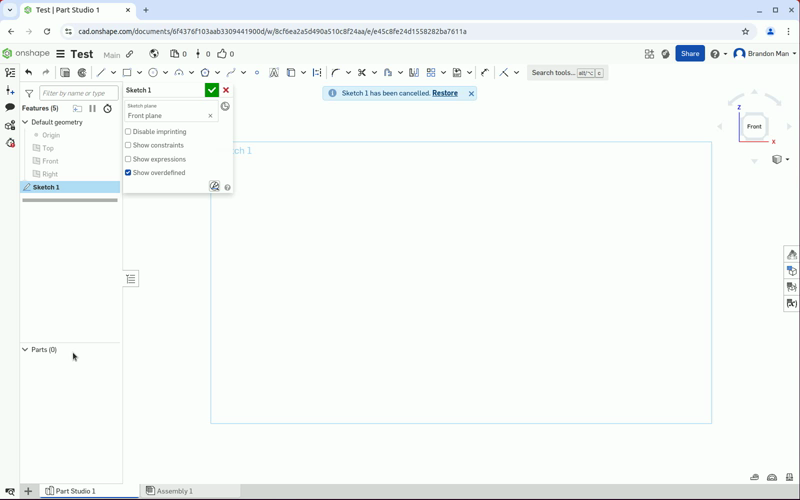
key(y)
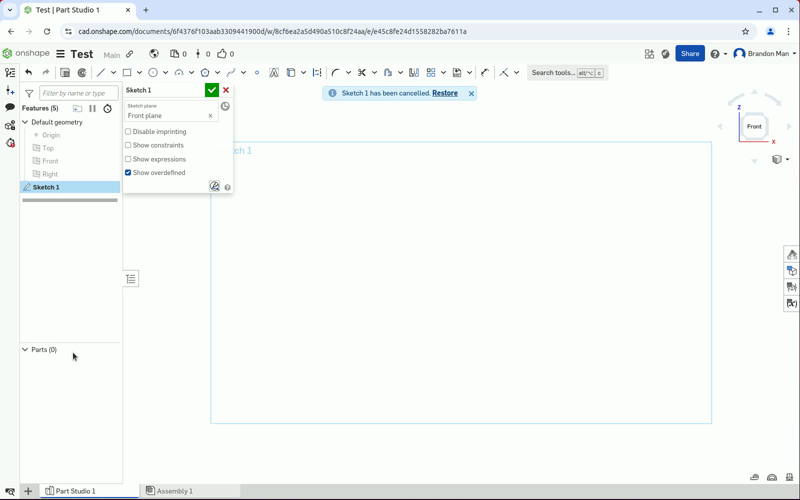
key(l)
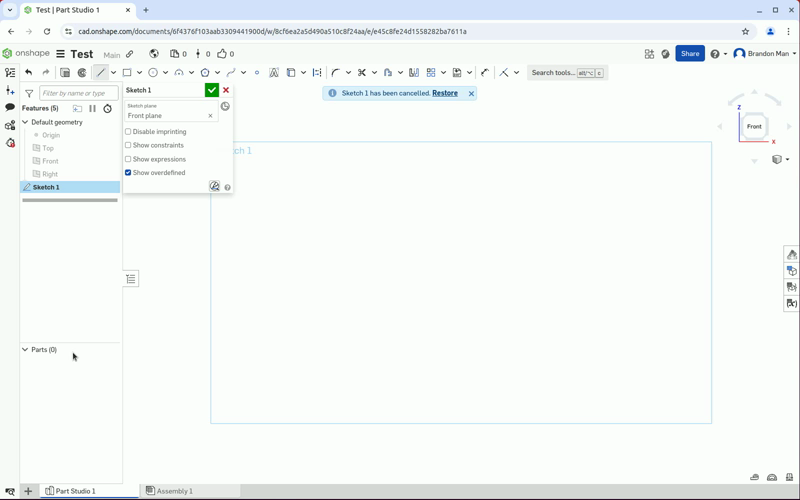
key_down(shift)
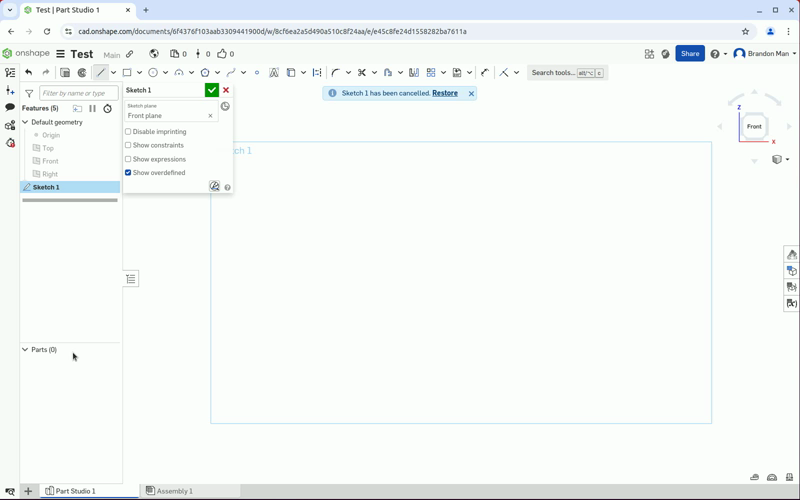
mouse_move(498, 282)
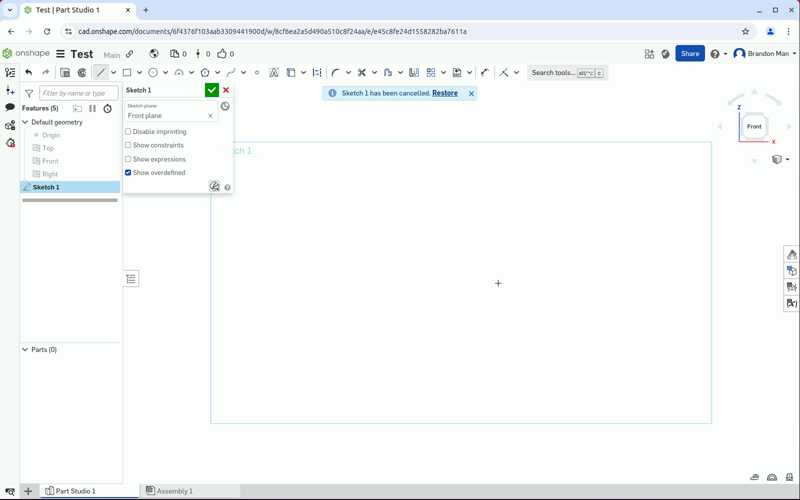
click(498, 282)
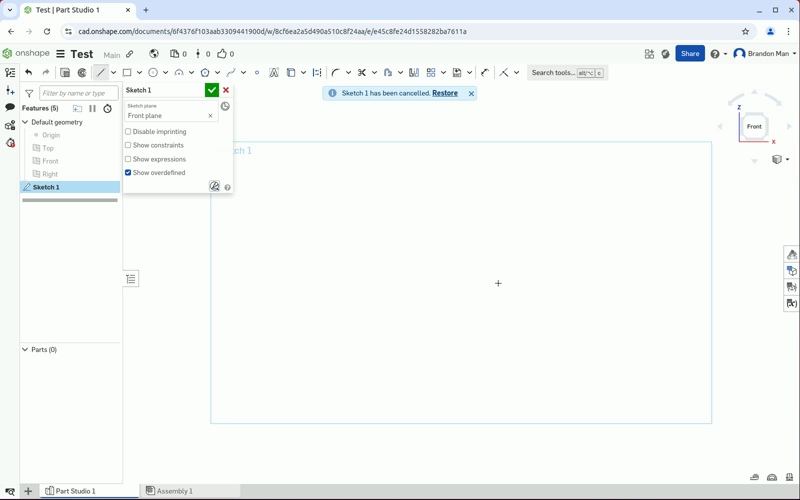
key_up(shift)
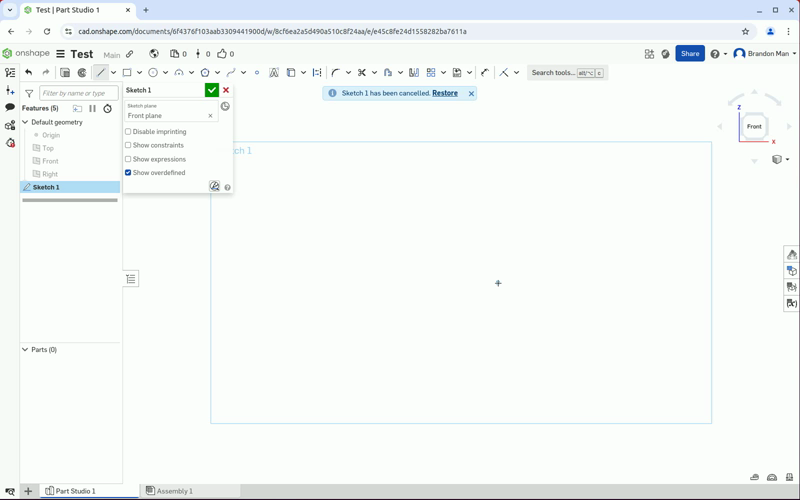
key_down(shift)
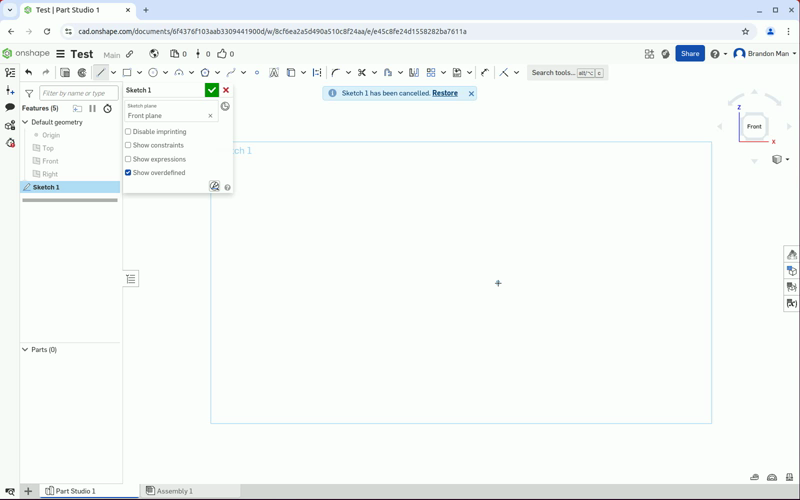
mouse_move(573, 282)
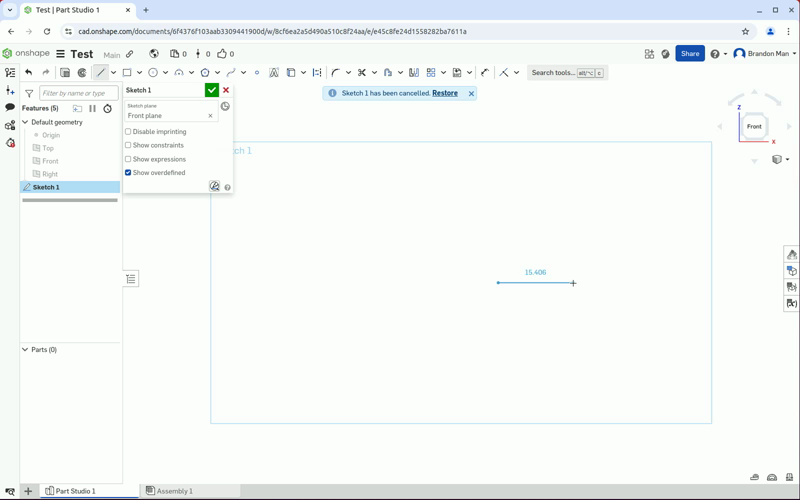
click(573, 282)
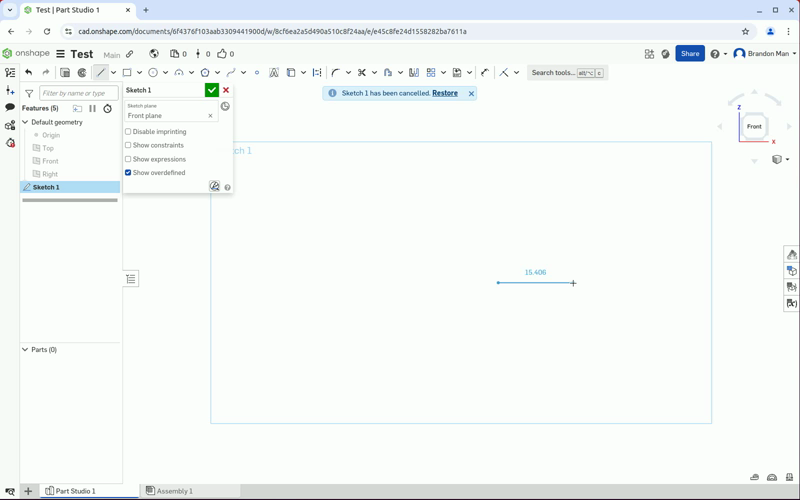
key_up(shift)
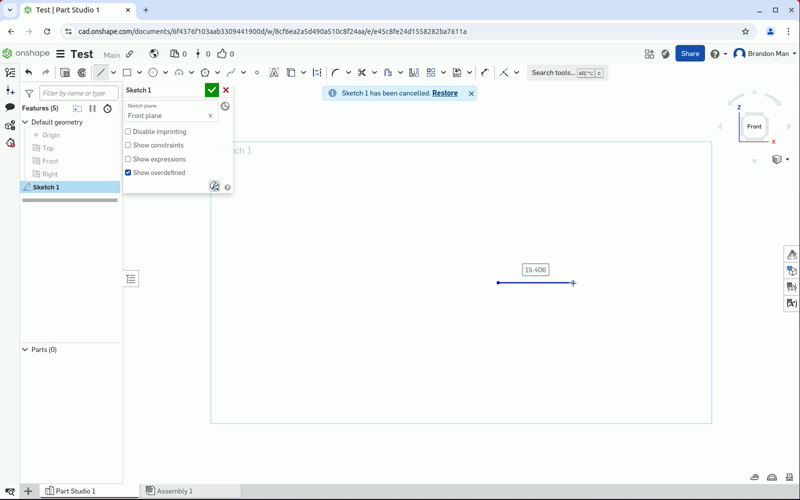
key_down(shift)
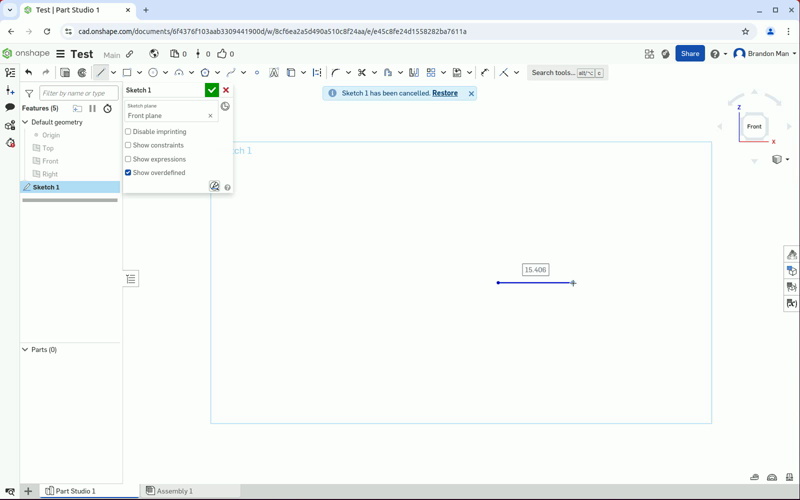
mouse_move(589, 282)
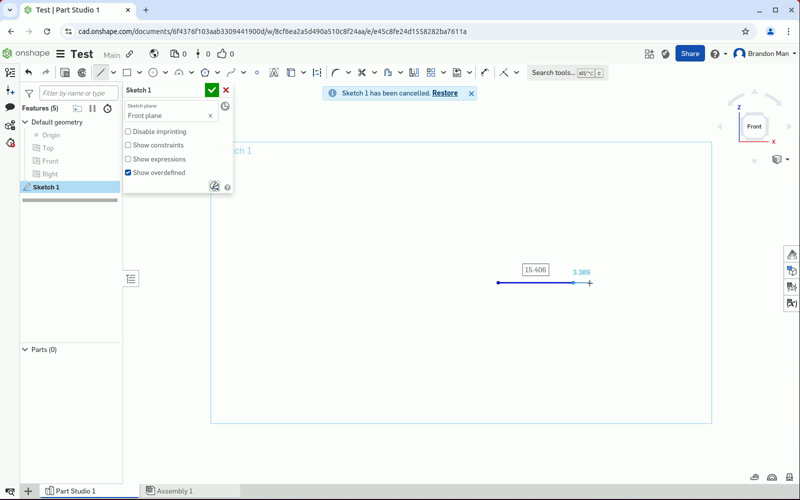
mouse_move(573, 257)
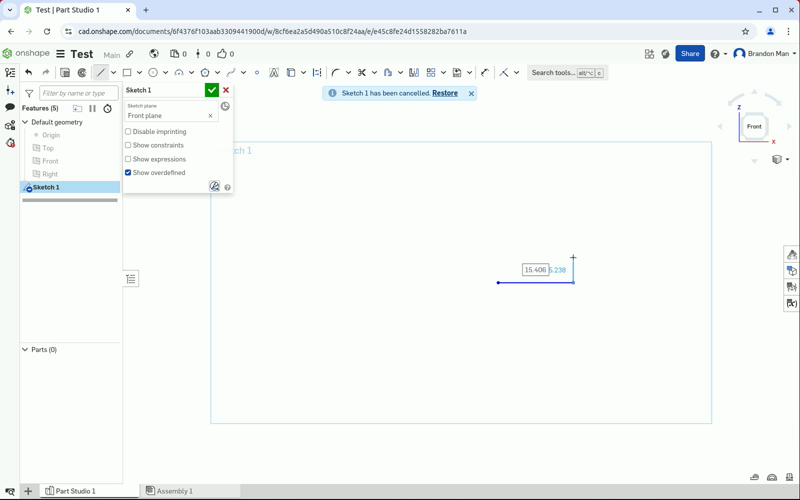
click(573, 257)
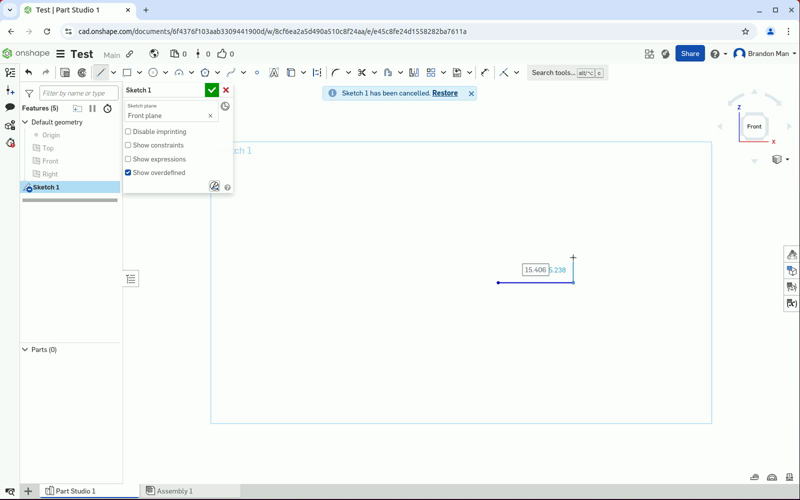
key_up(shift)
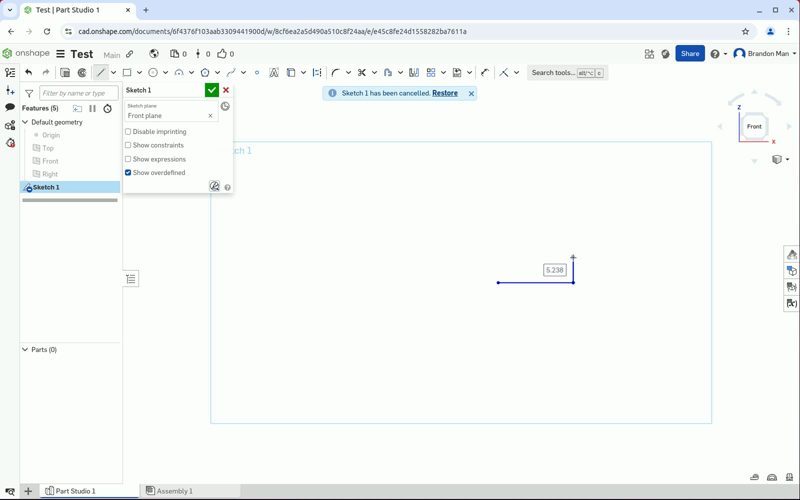
key_down(shift)
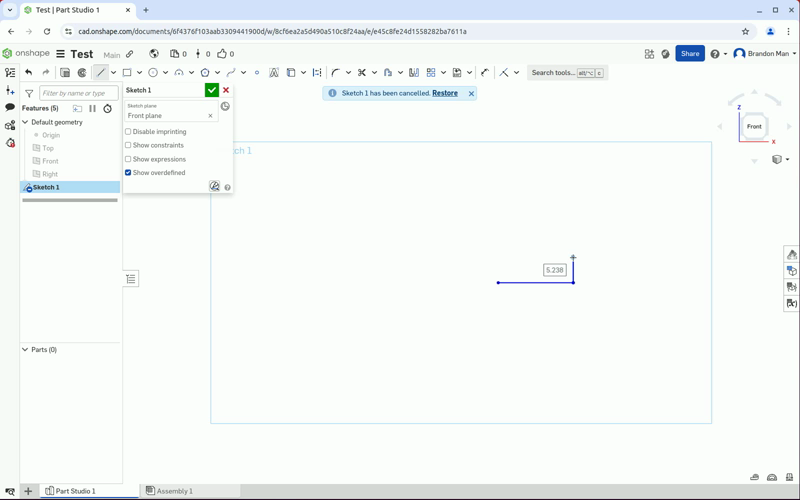
mouse_move(589, 257)
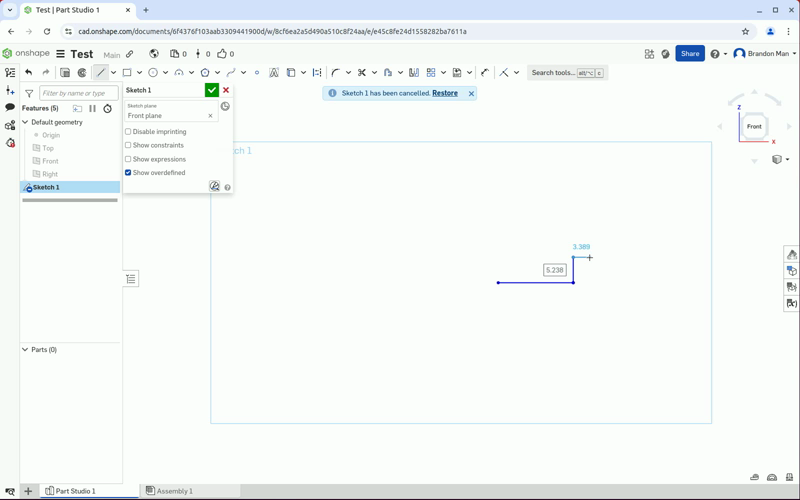
mouse_move(535, 257)
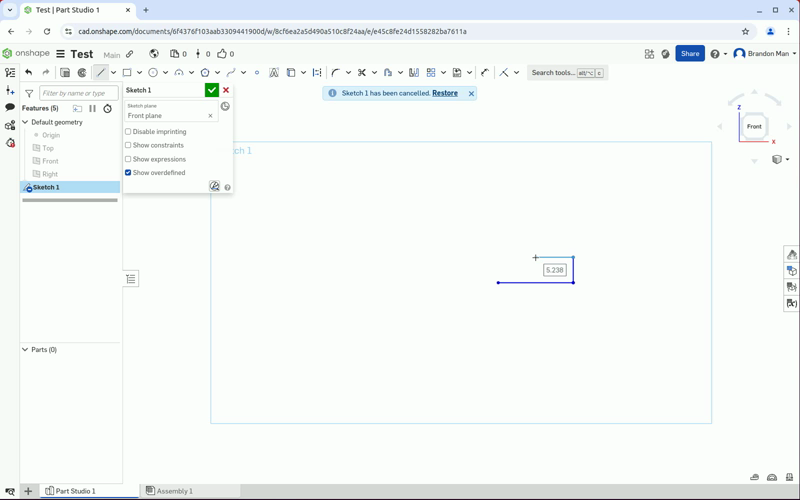
click(535, 257)
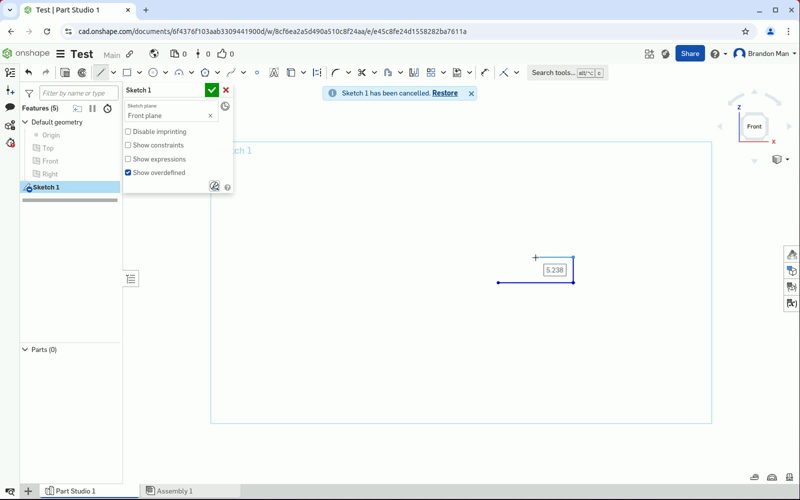
key_up(shift)
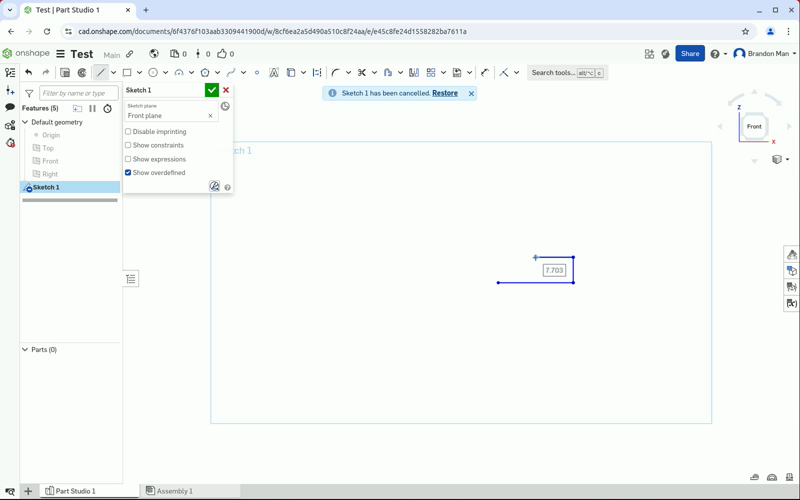
key_down(shift)
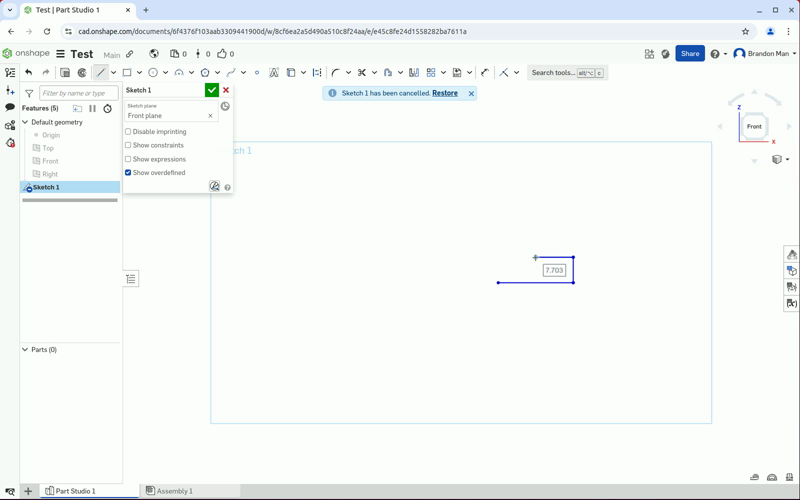
mouse_move(565, 257)
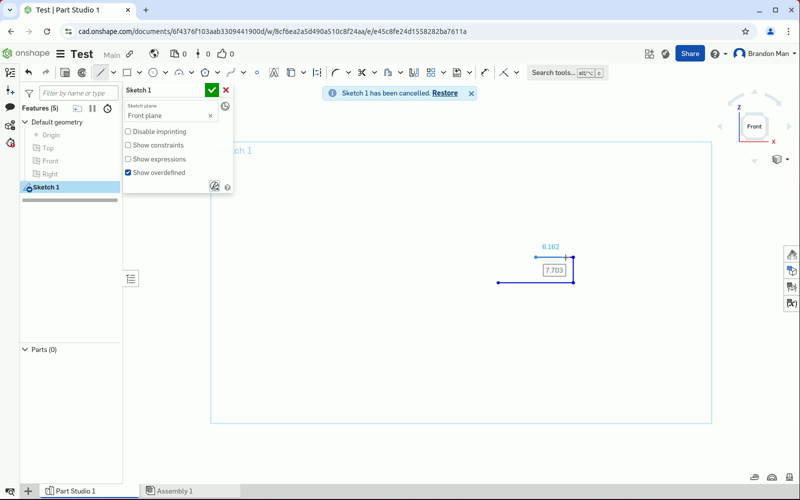
mouse_move(535, 232)
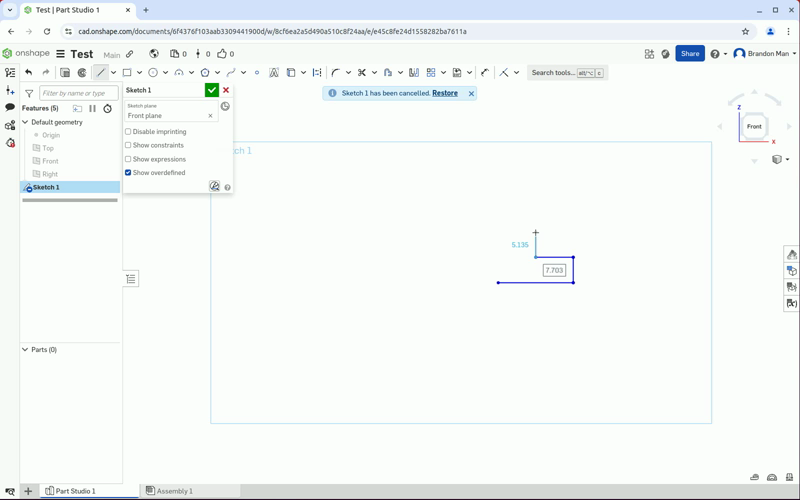
click(535, 232)
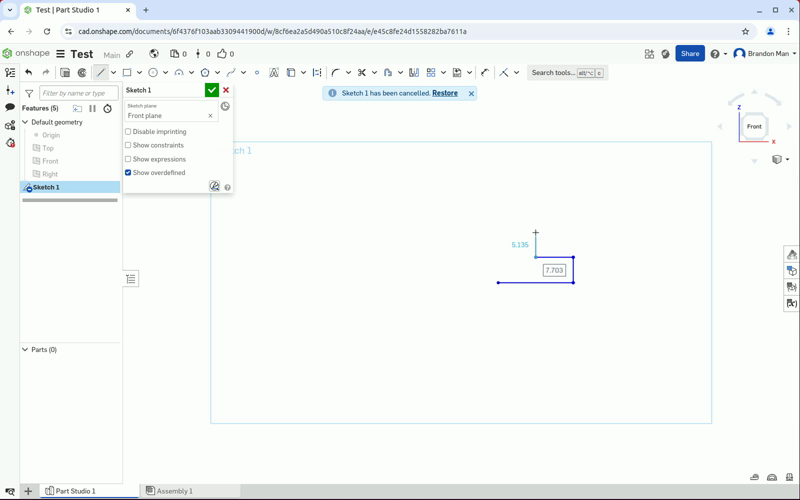
key_up(shift)
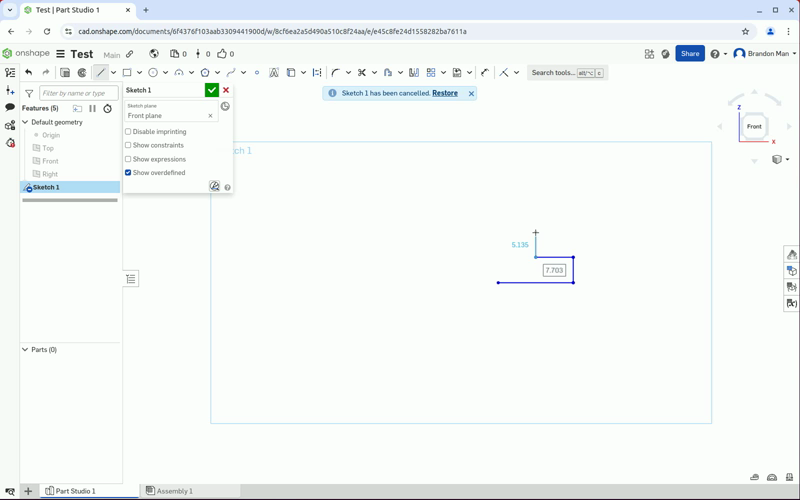
key_down(shift)
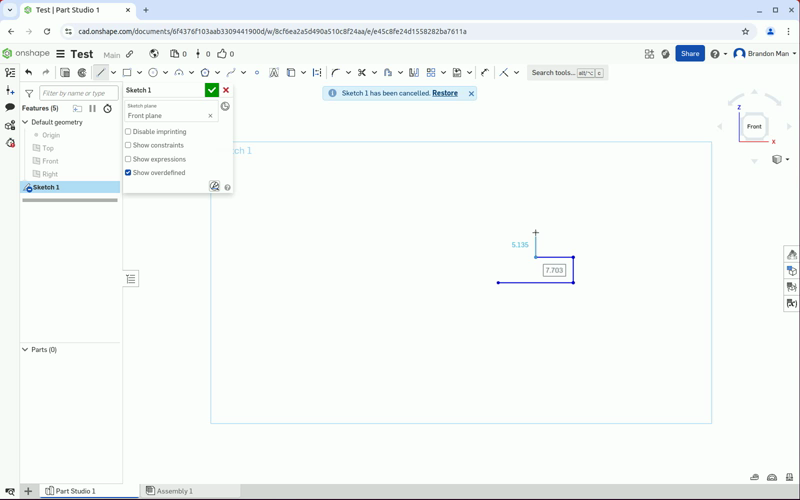
mouse_move(565, 232)
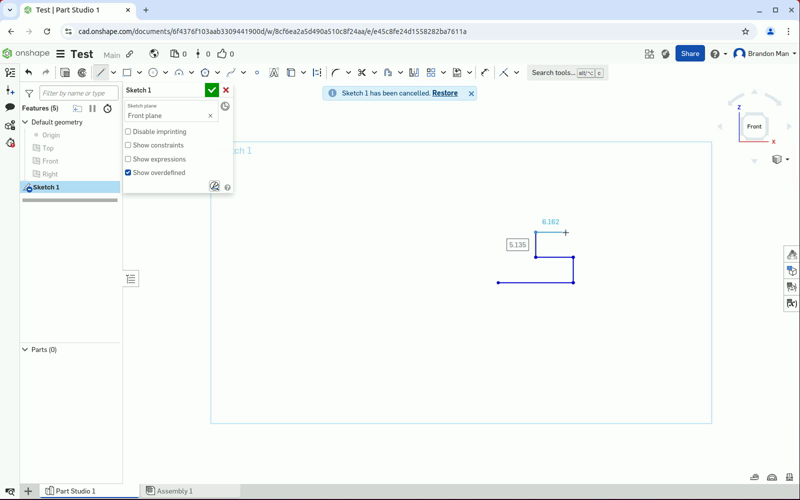
mouse_move(573, 232)
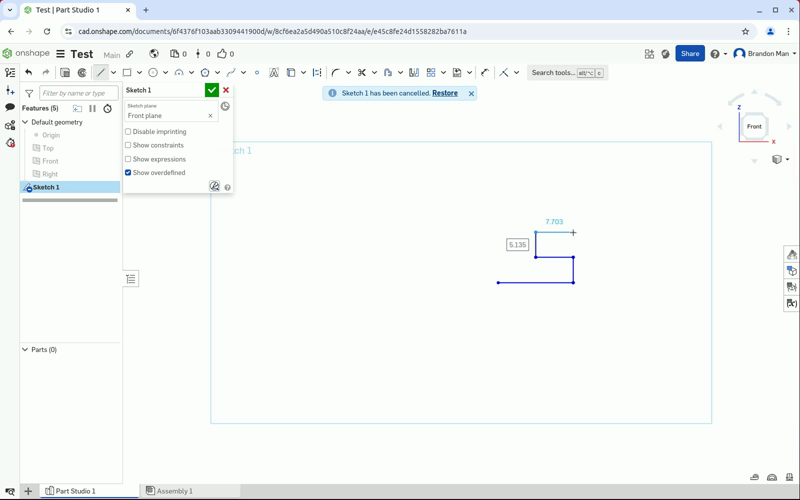
click(573, 232)
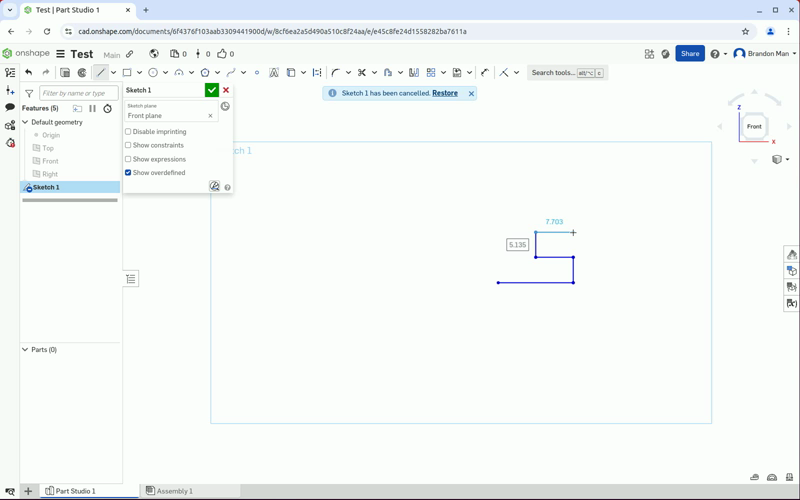
key_up(shift)
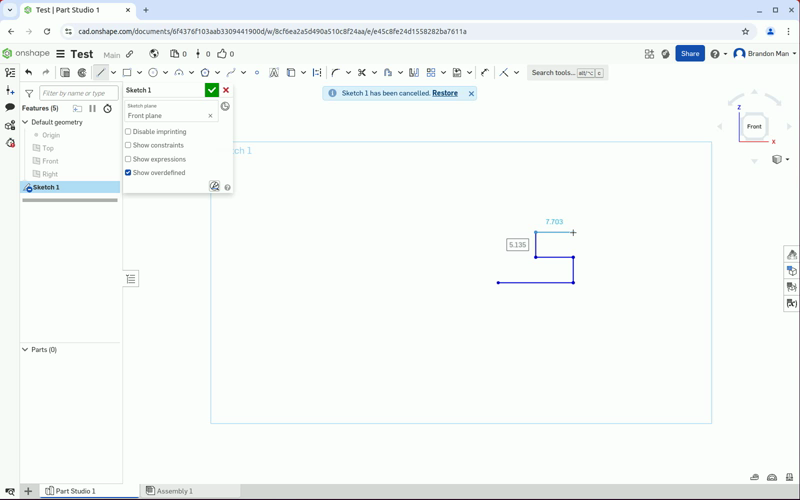
key_down(shift)
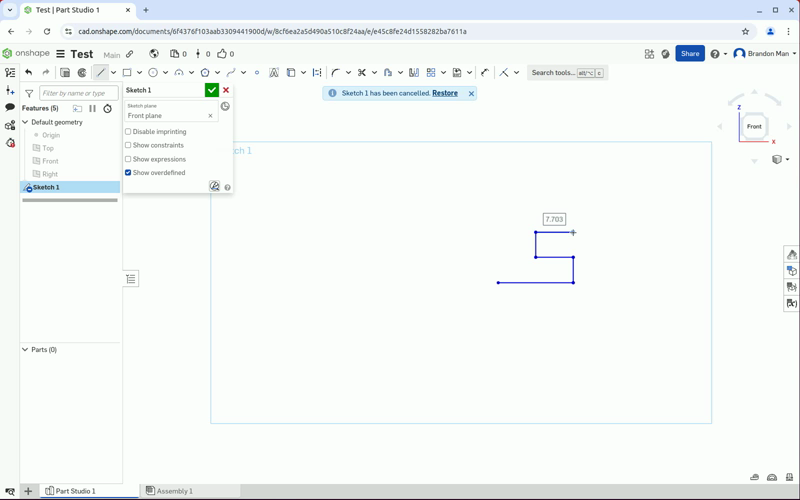
mouse_move(589, 232)
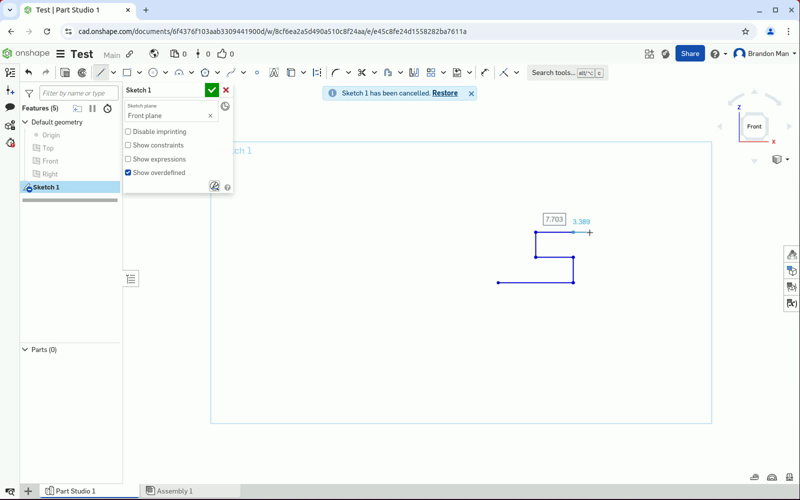
mouse_move(573, 206)
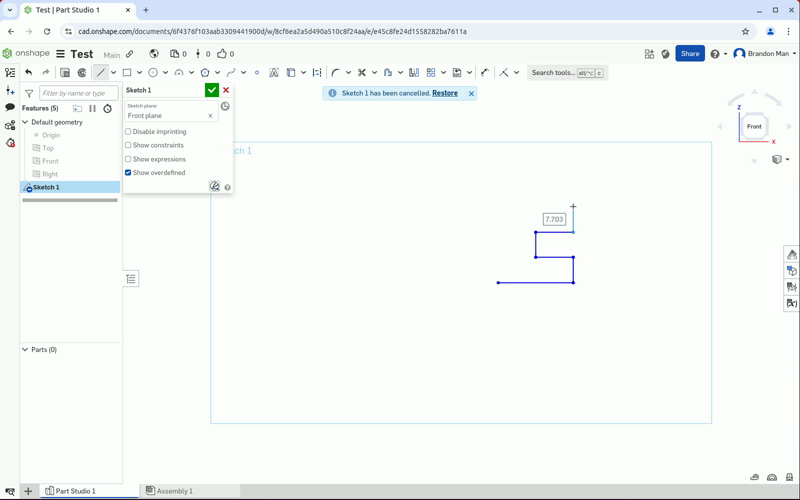
click(573, 206)
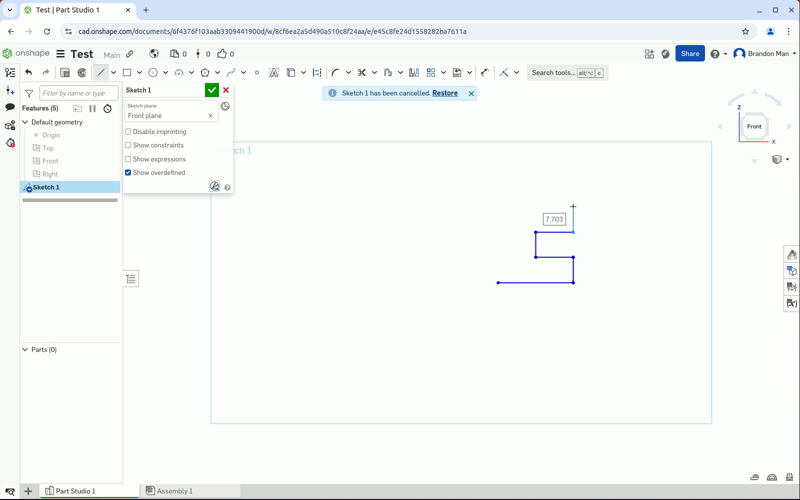
key_up(shift)
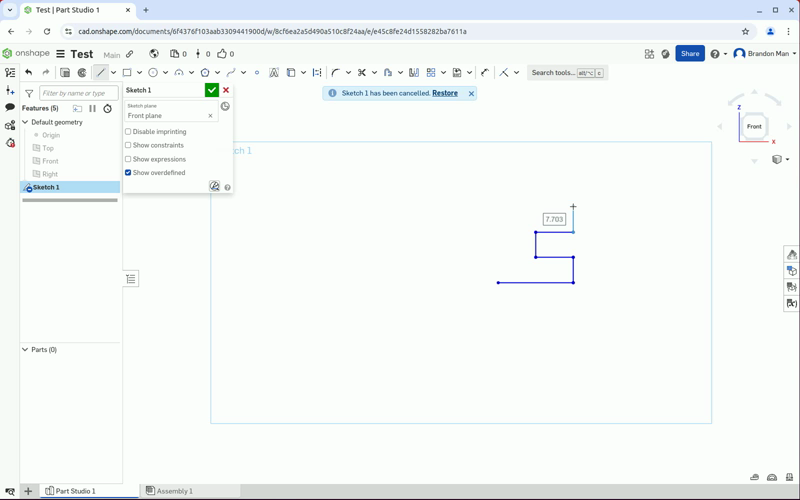
key_down(shift)
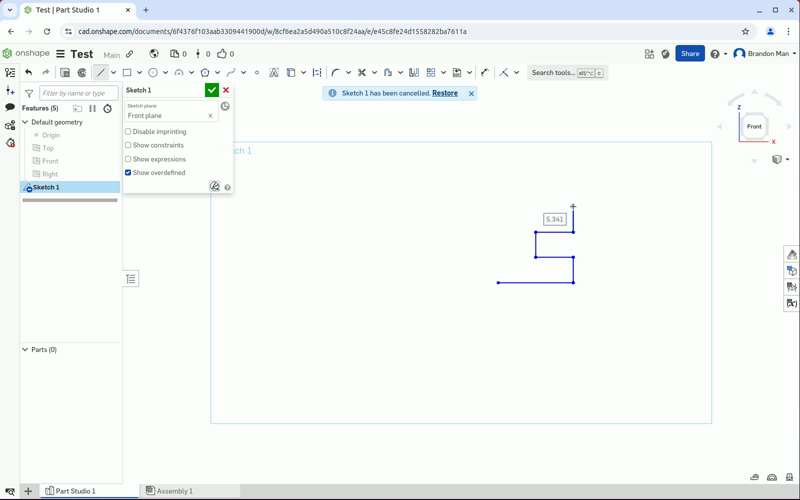
mouse_move(498, 206)
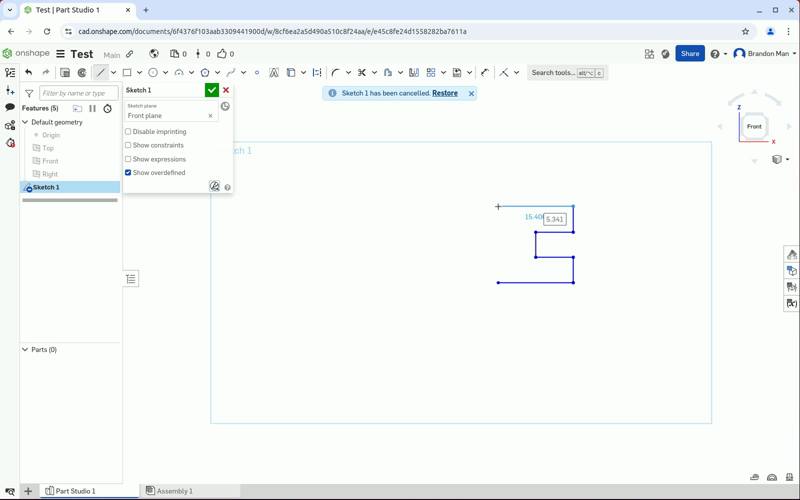
click(498, 206)
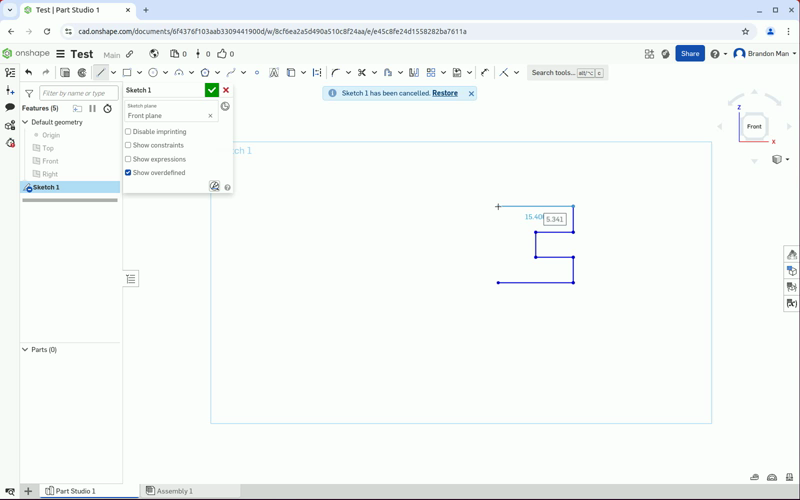
key_up(shift)
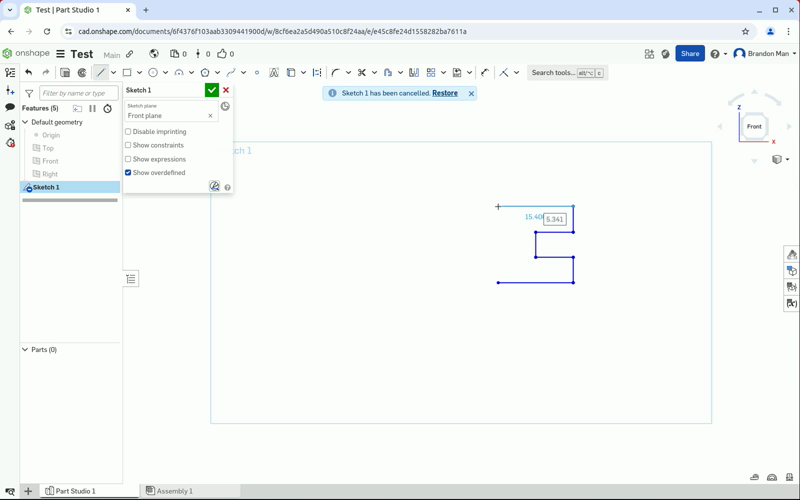
key(esc)
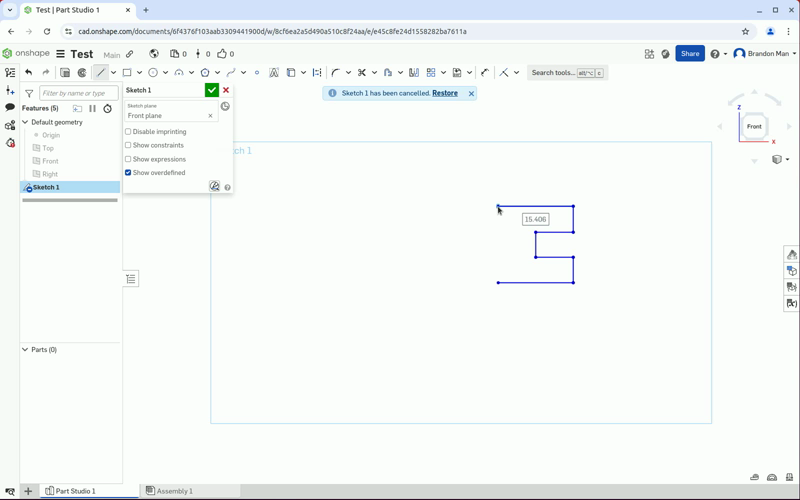
key(a)
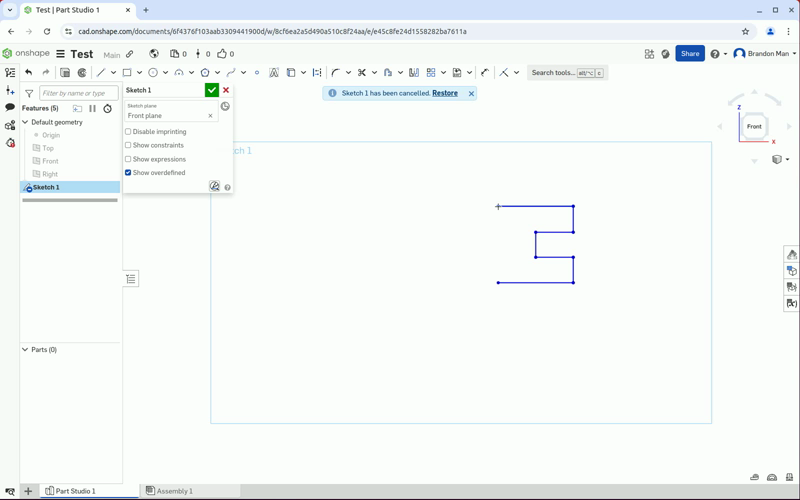
mouse_move(498, 206)
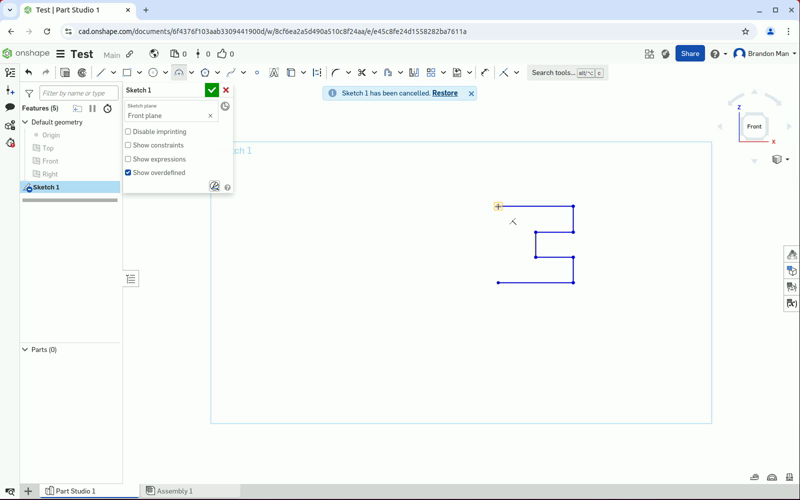
click(498, 206)
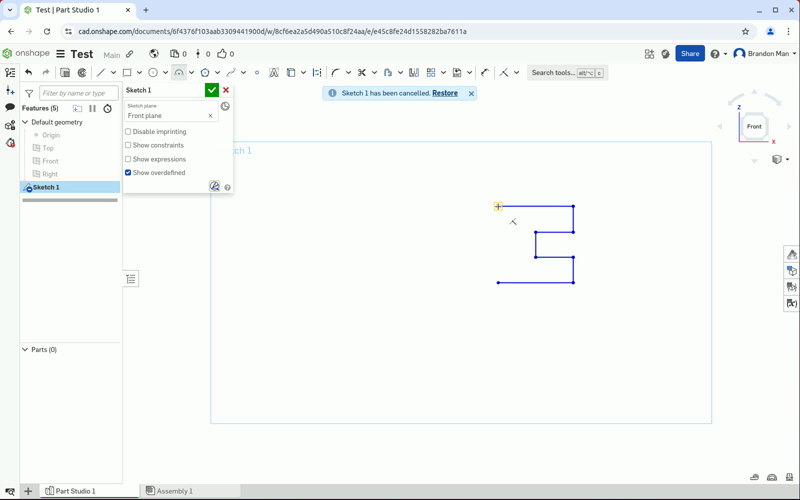
mouse_move(498, 282)
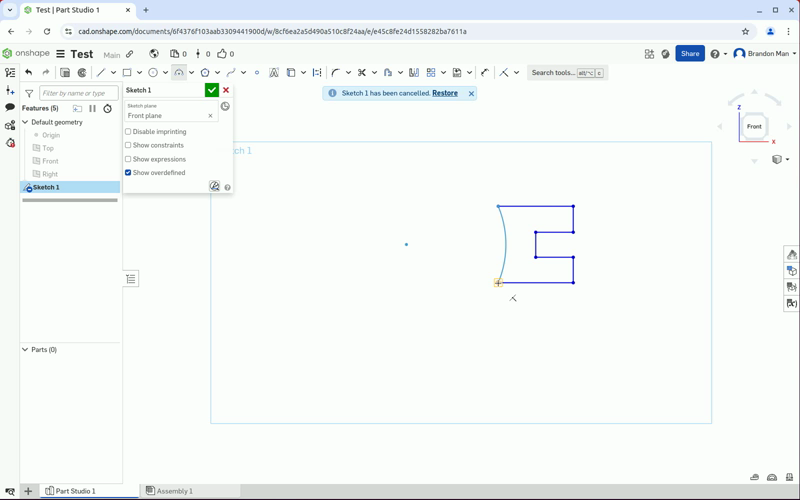
click(498, 282)
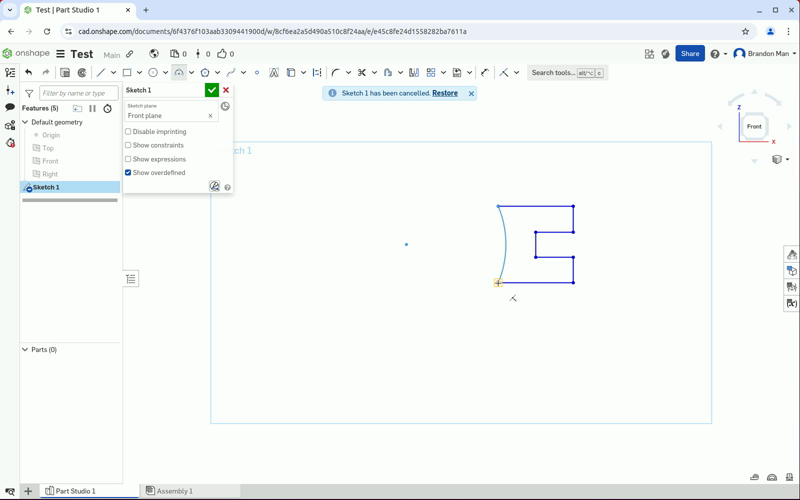
key_down(shift)
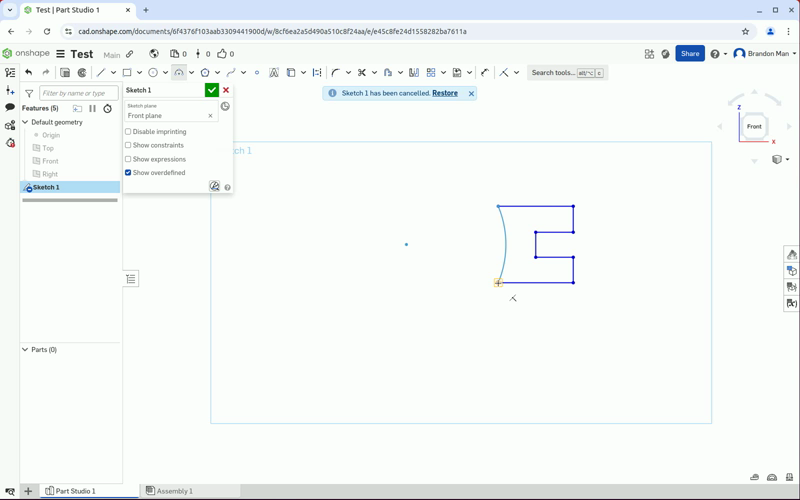
mouse_move(459, 244)
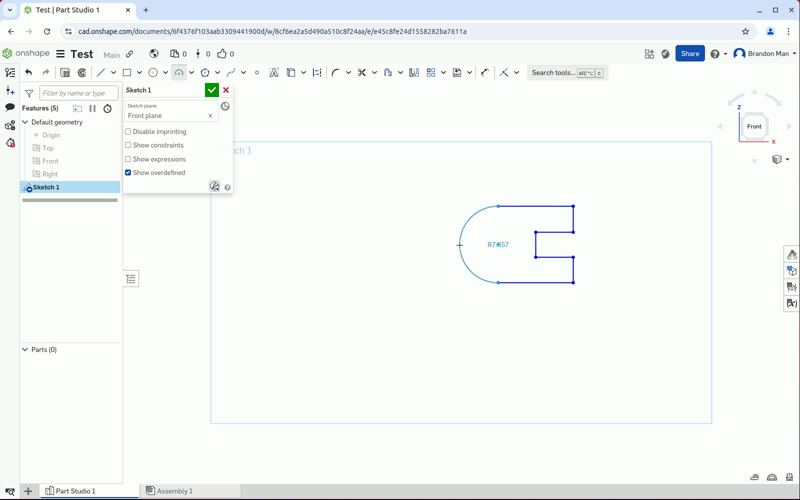
click(459, 244)
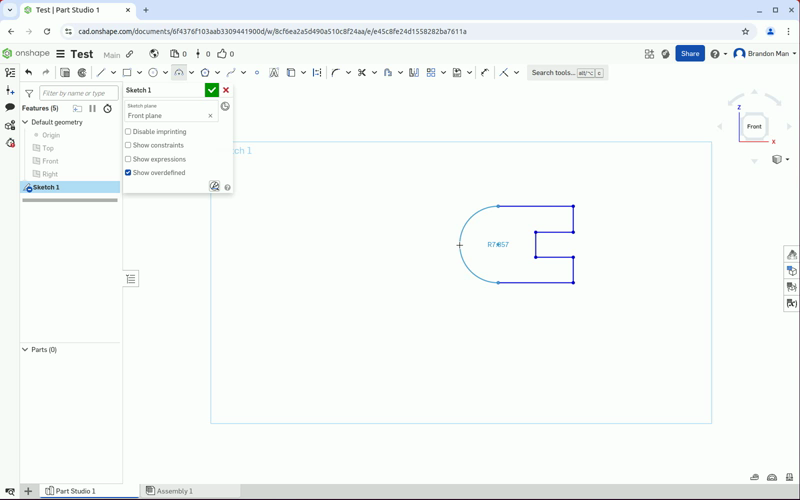
key_up(shift)
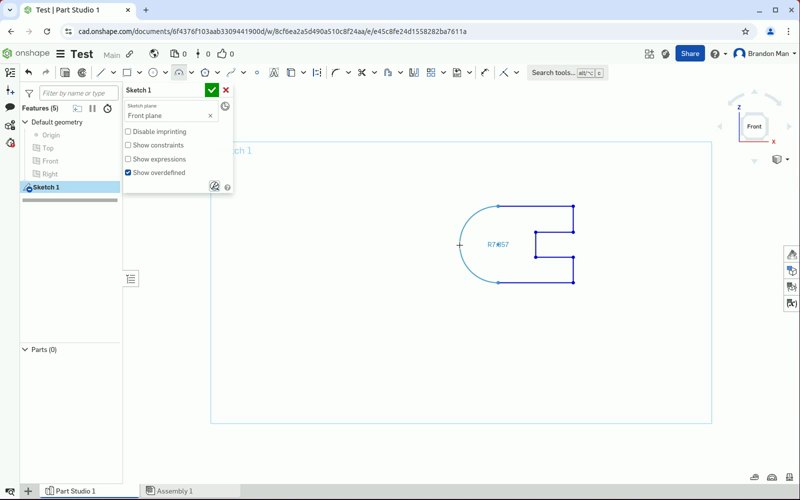
key(esc)
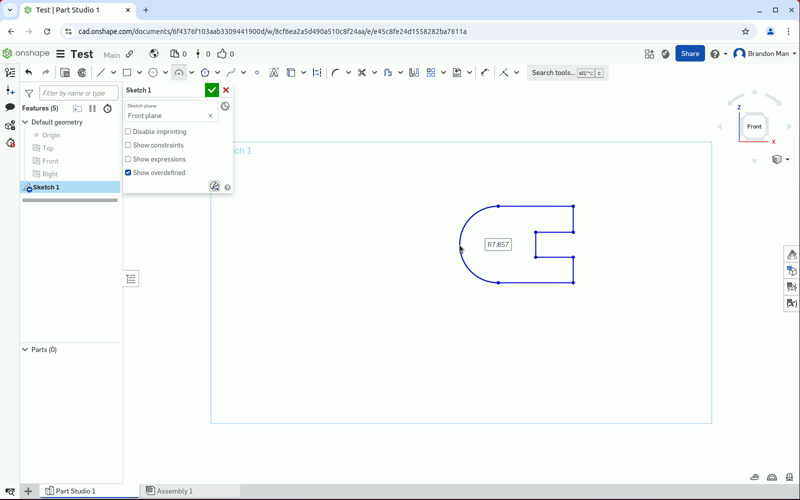
key(c)
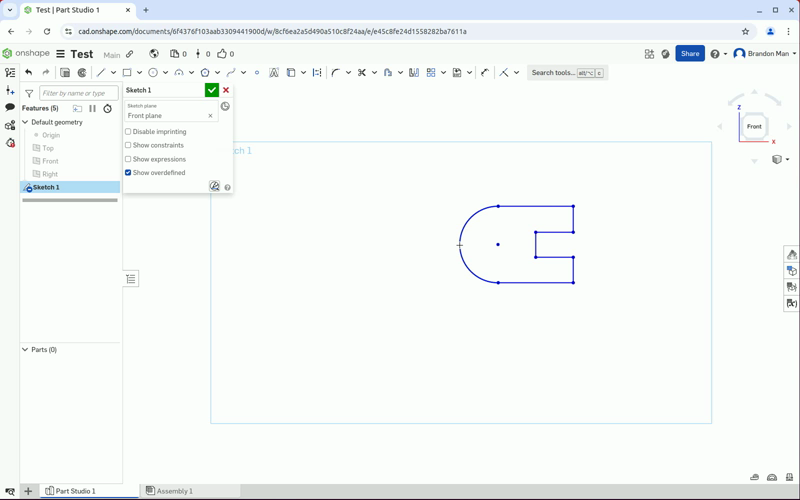
key_down(shift)
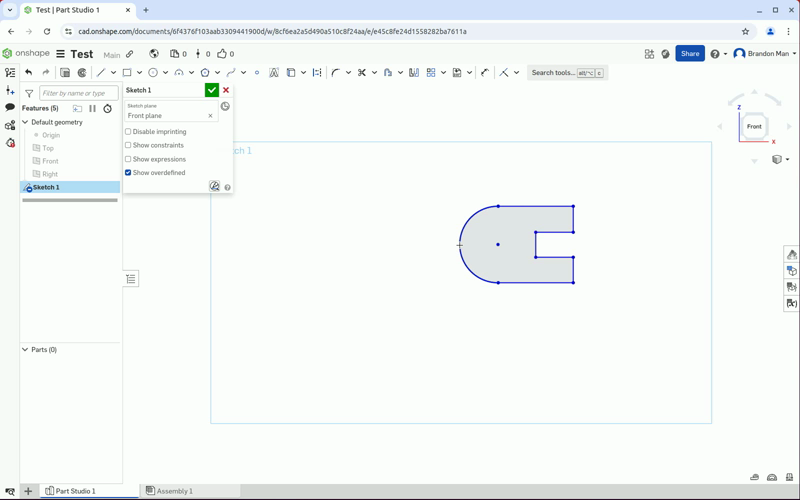
mouse_move(516, 244)
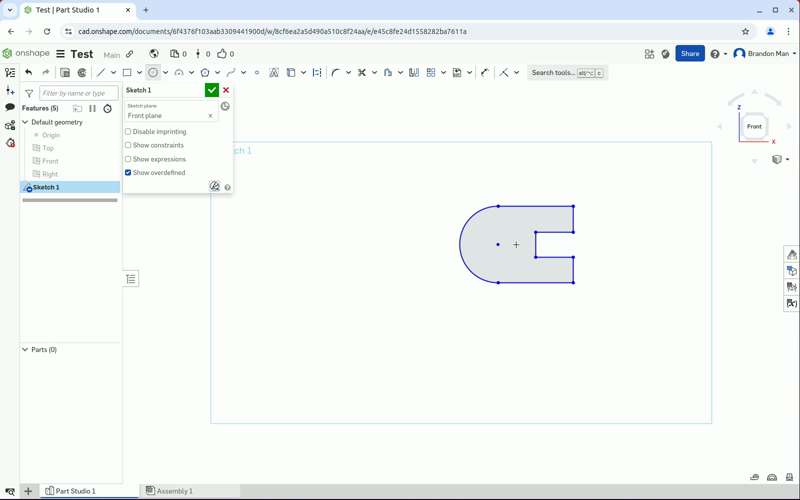
click(516, 244)
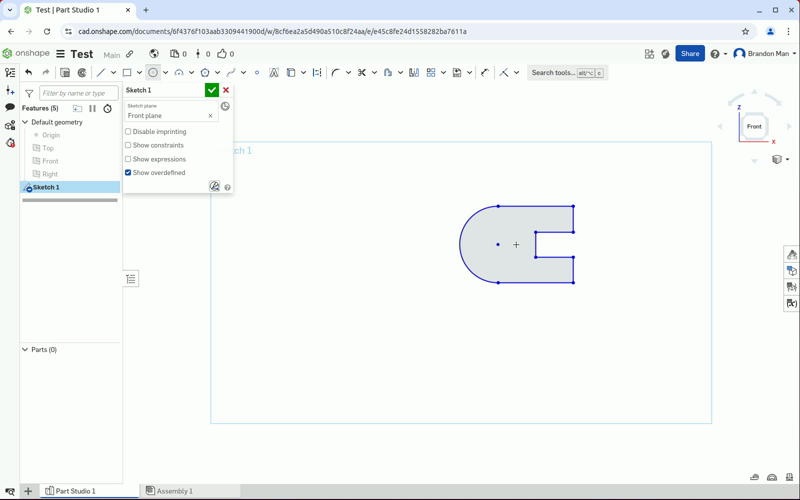
key_up(shift)
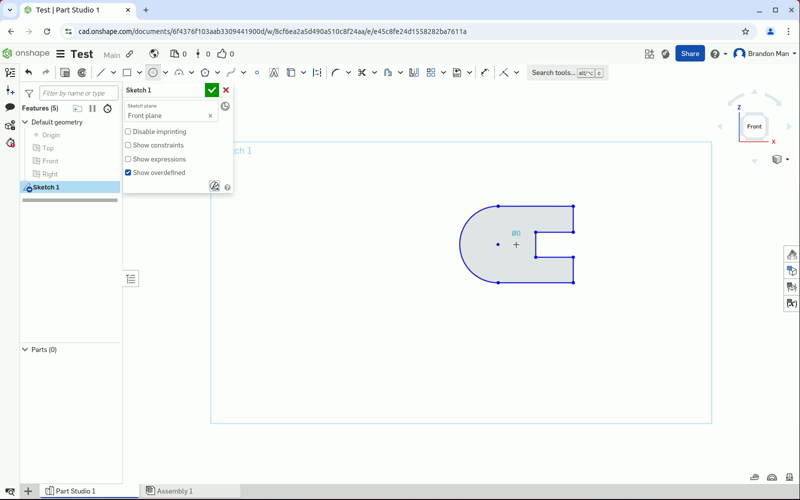
mouse_move(521, 244)
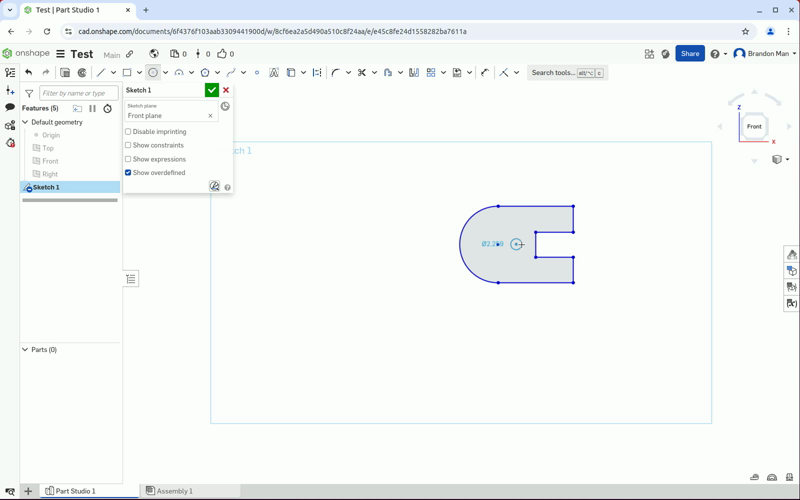
click(521, 244)
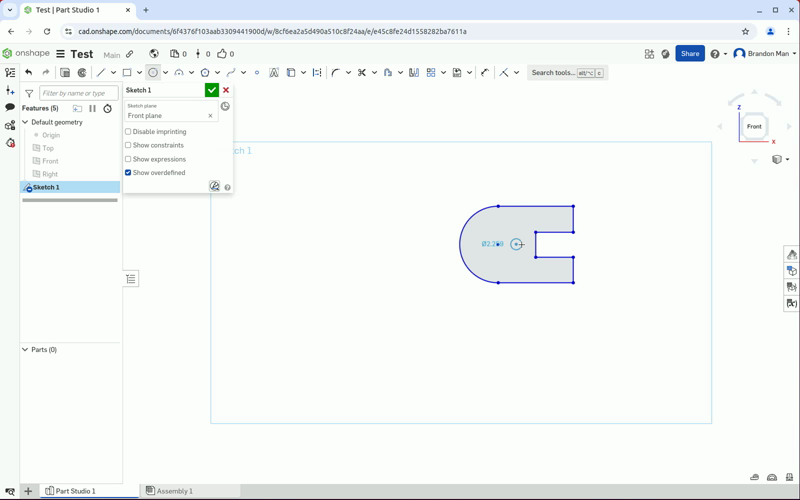
key(esc)
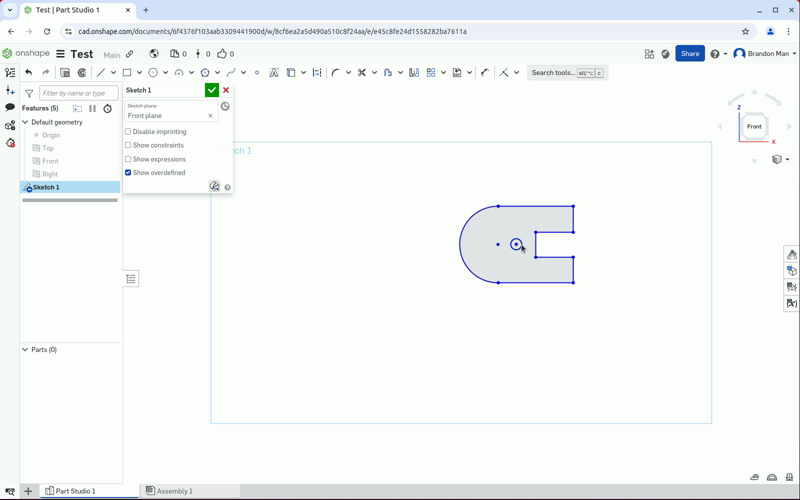
mouse_move(564, 222)
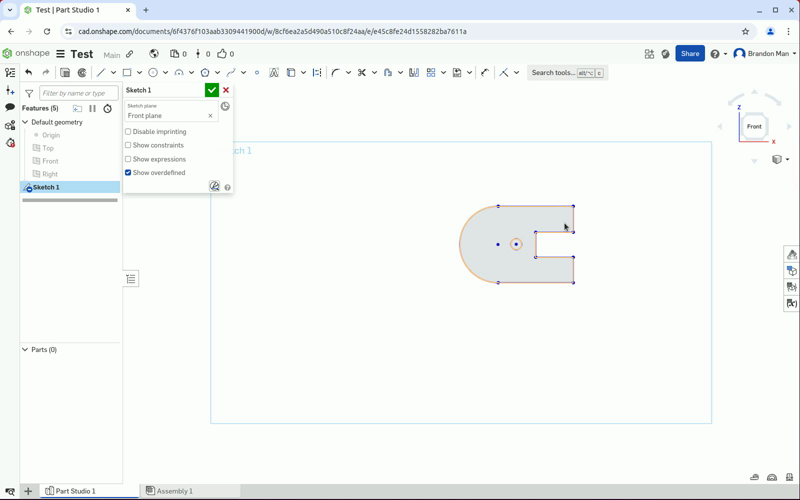
click(564, 222)
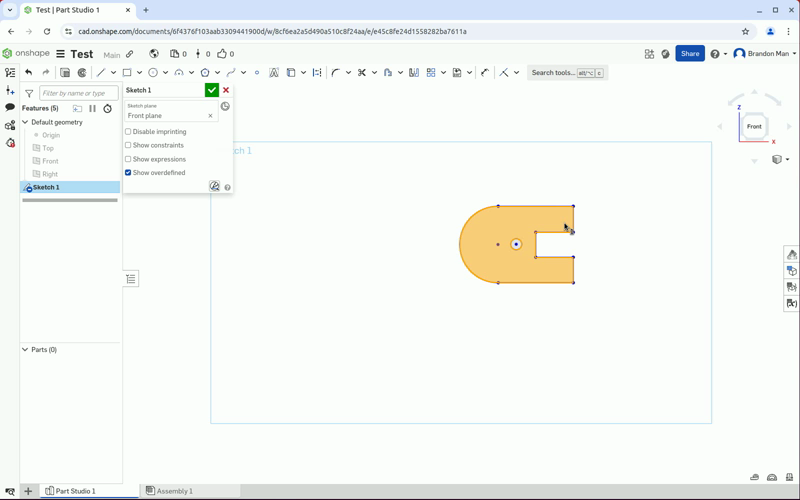
mouse_move(73, 352)
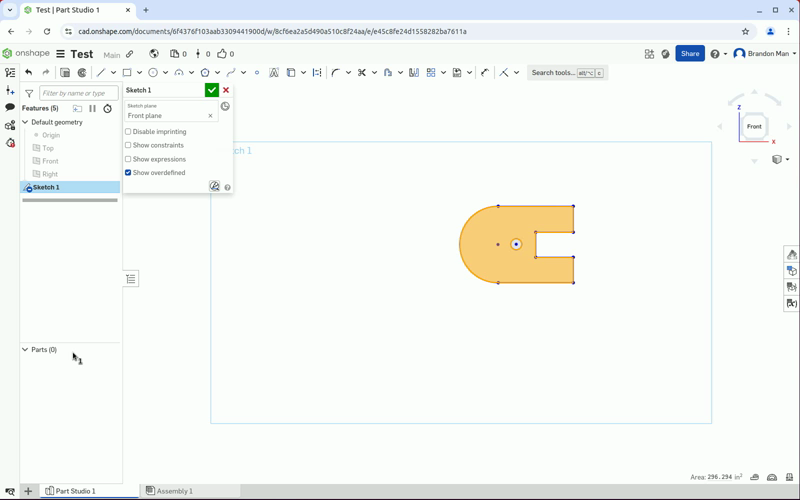
key(shift+y)
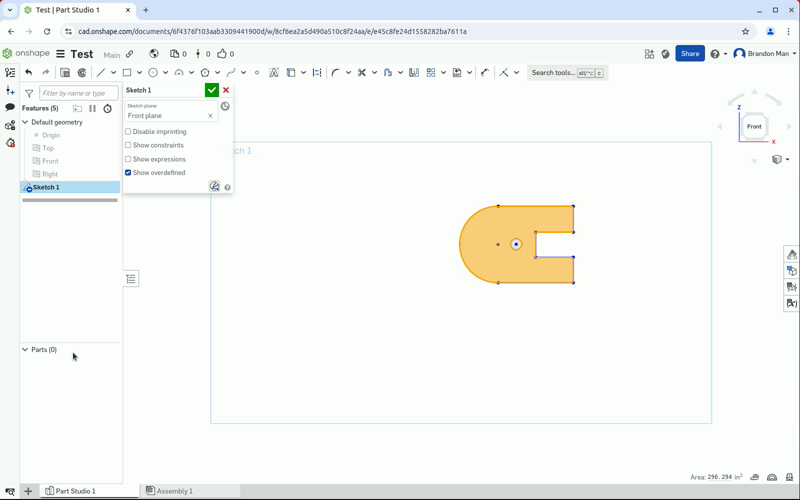
key(shift+e)
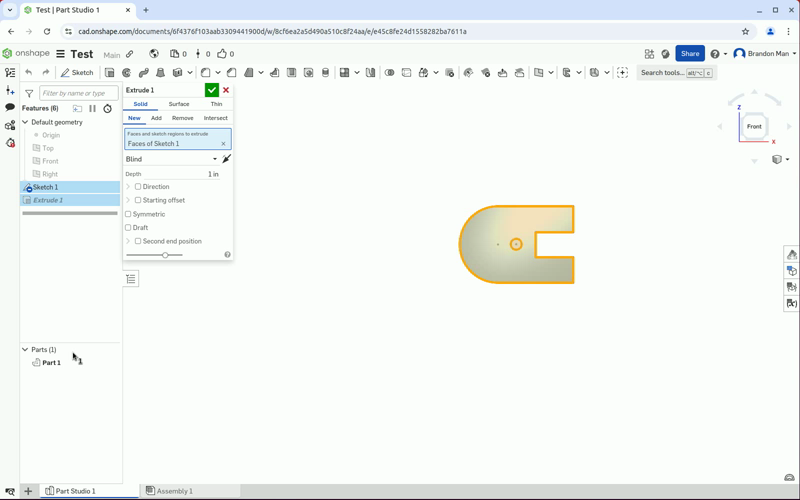
mouse_move(143, 106)
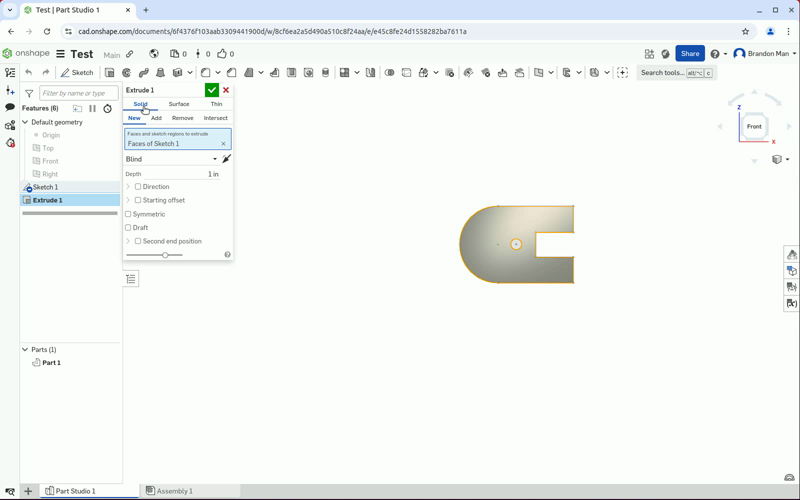
click(143, 106)
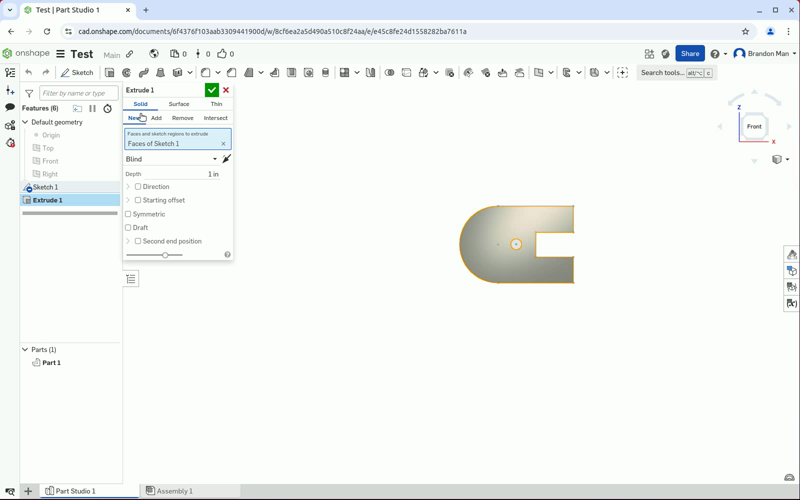
mouse_move(137, 120)
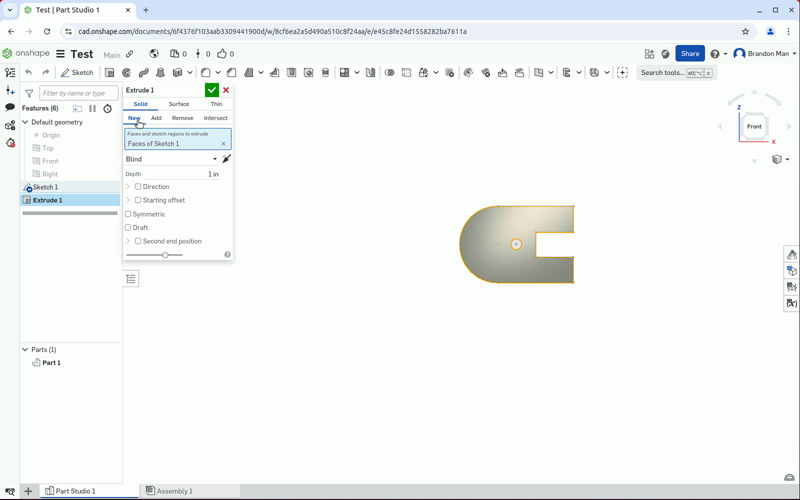
click(137, 120)
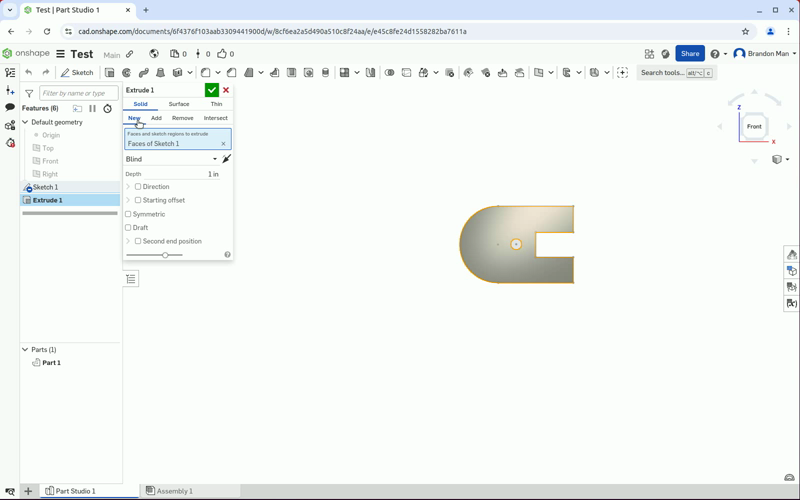
key(tab, 4)
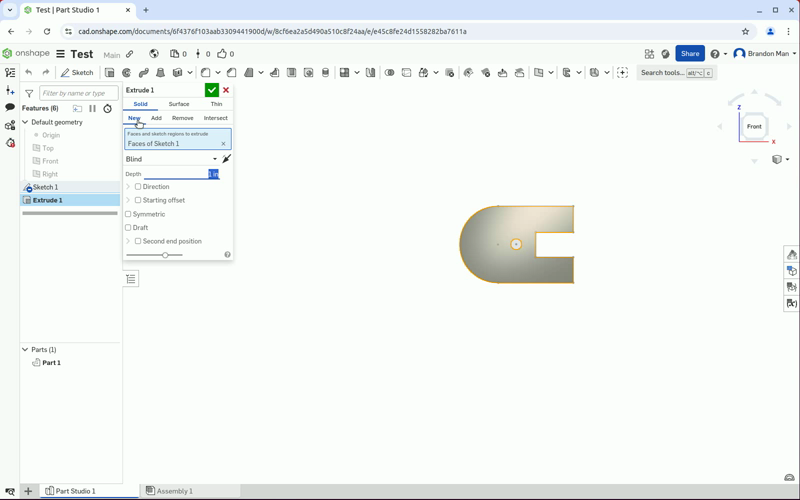
text(7.703)
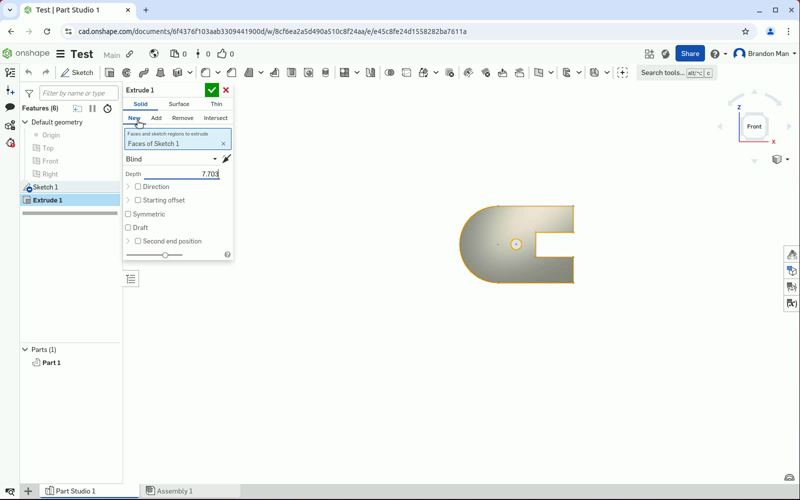
key(enter)
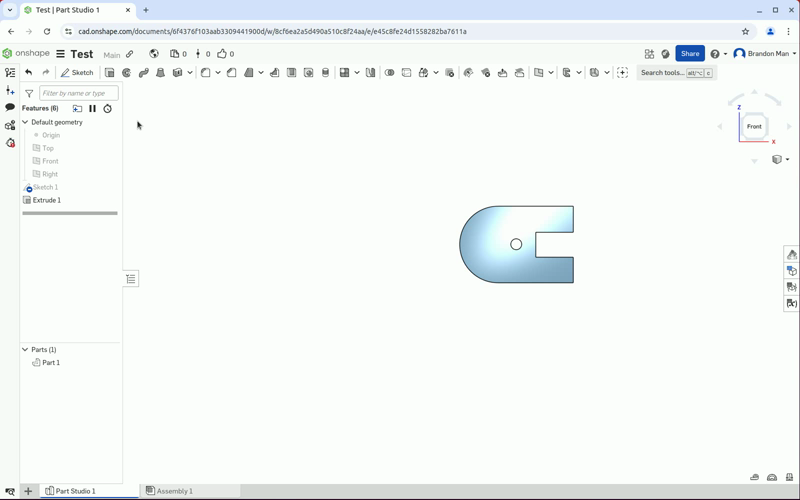
key(shift+h)
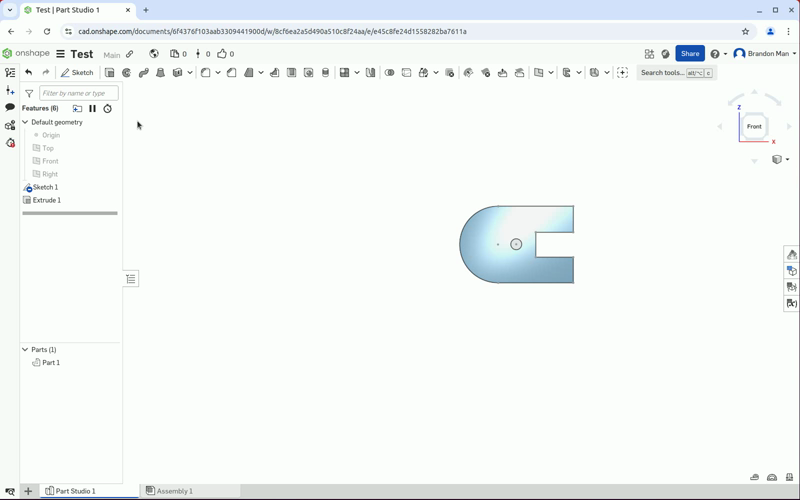
key(shift+h)
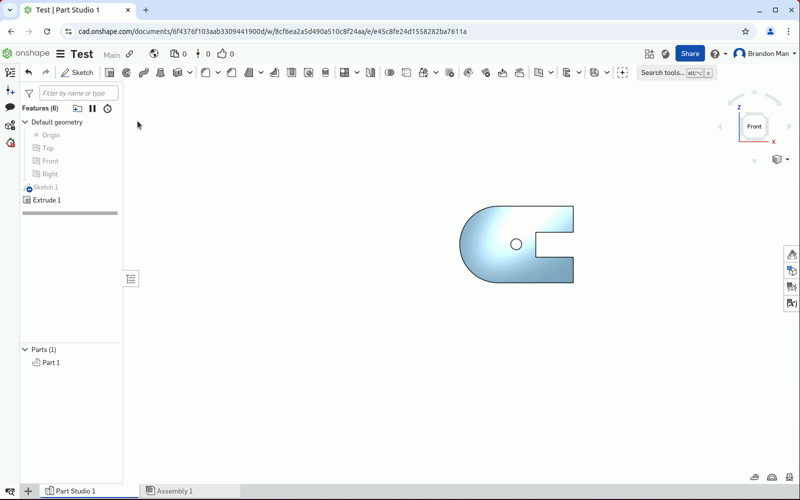
mouse_move(73, 189)
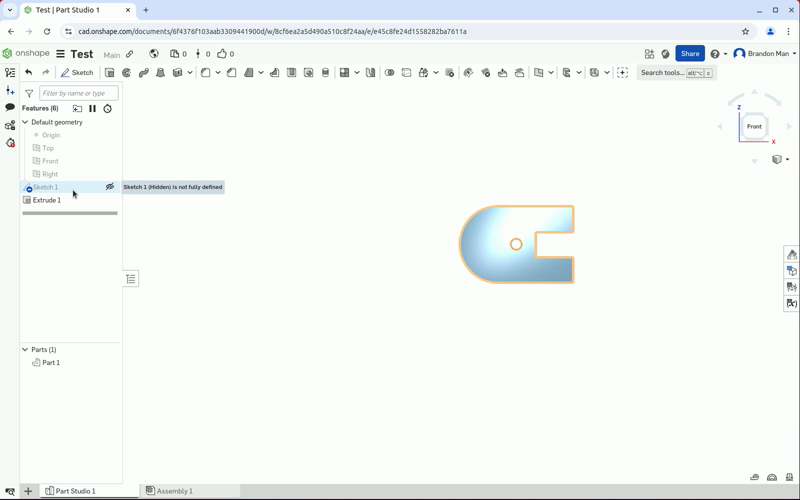
click(73, 189)
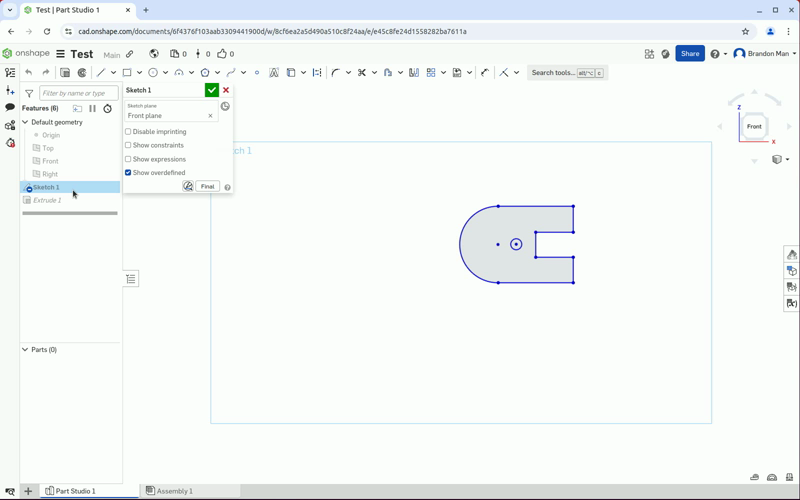
mouse_move(229, 92)
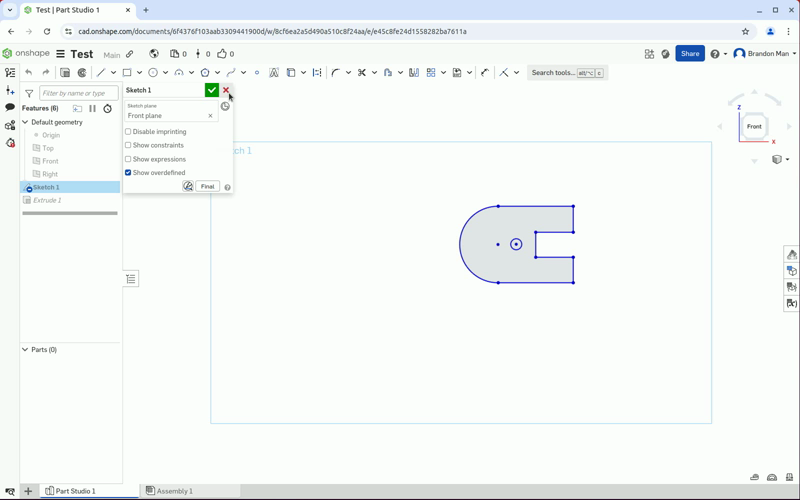
click(229, 92)
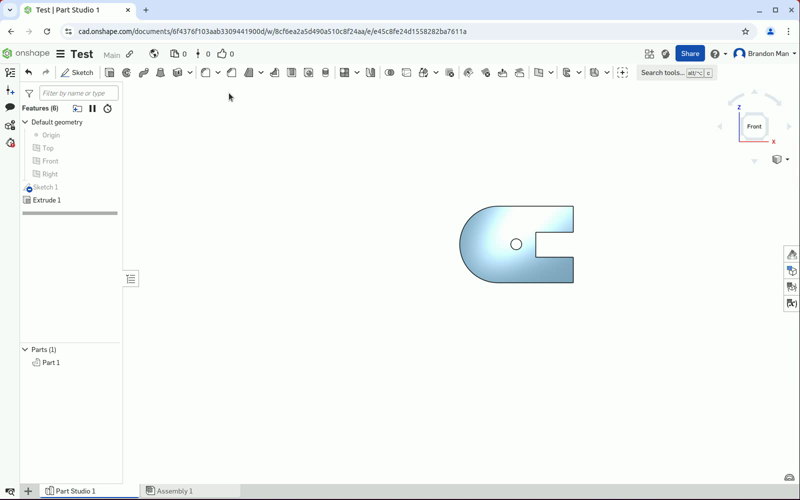
mouse_move(73, 352)
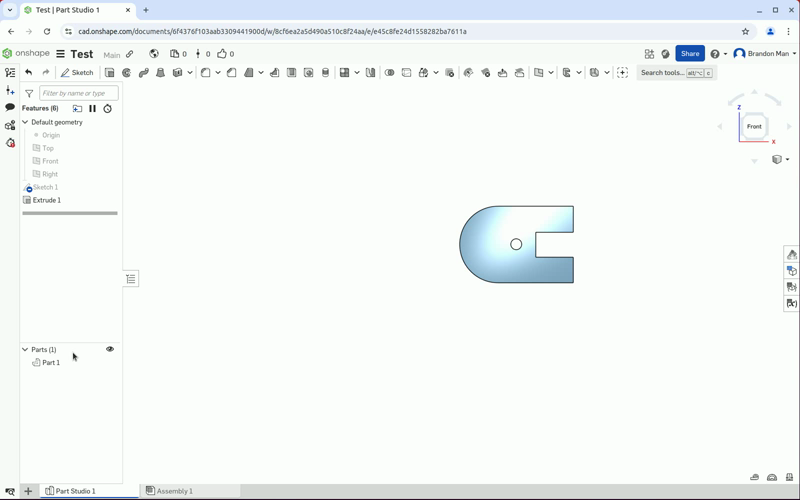
key(y)
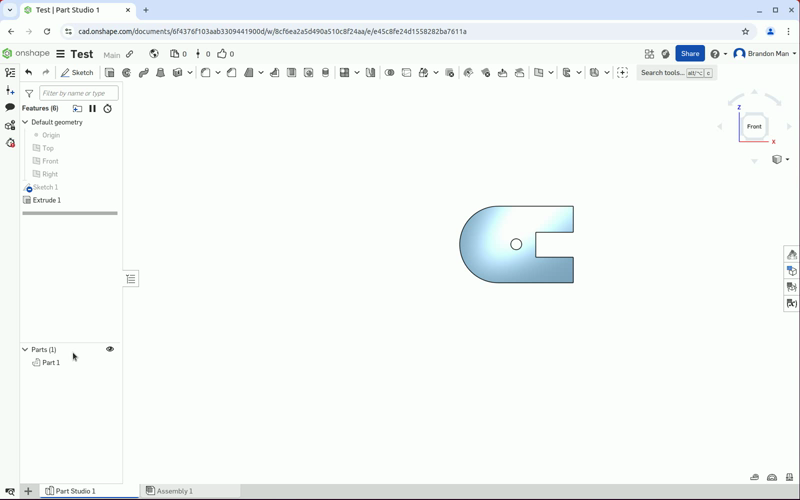
key(shift+p)
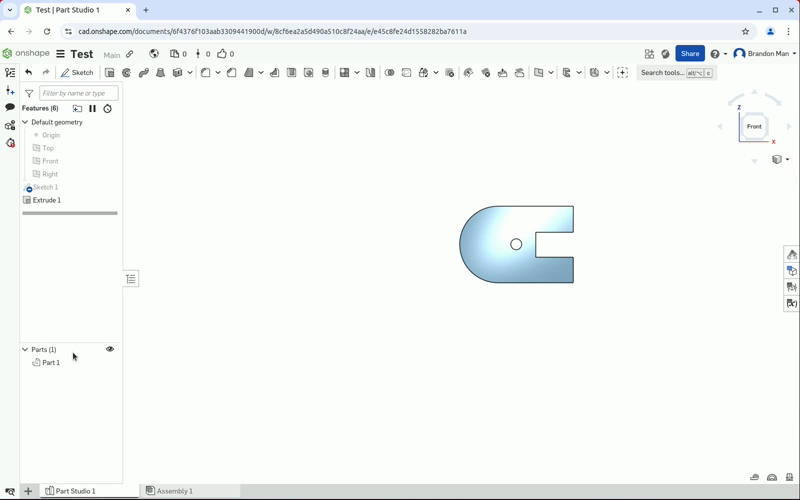
key(space)
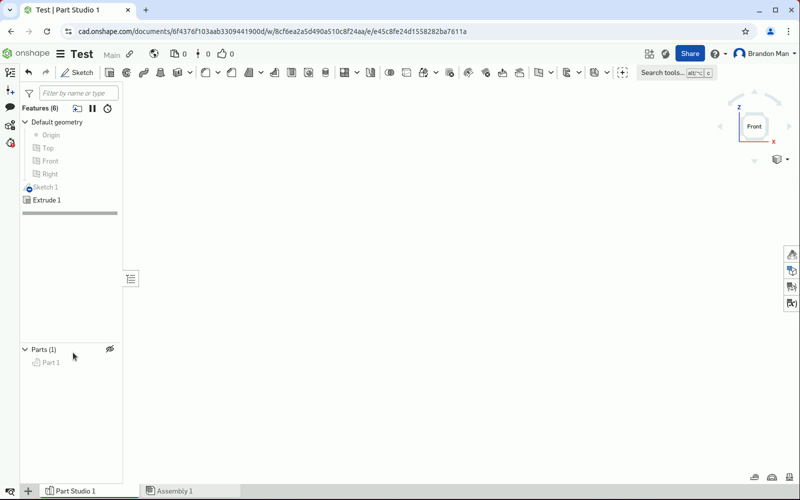
key_down(shift)
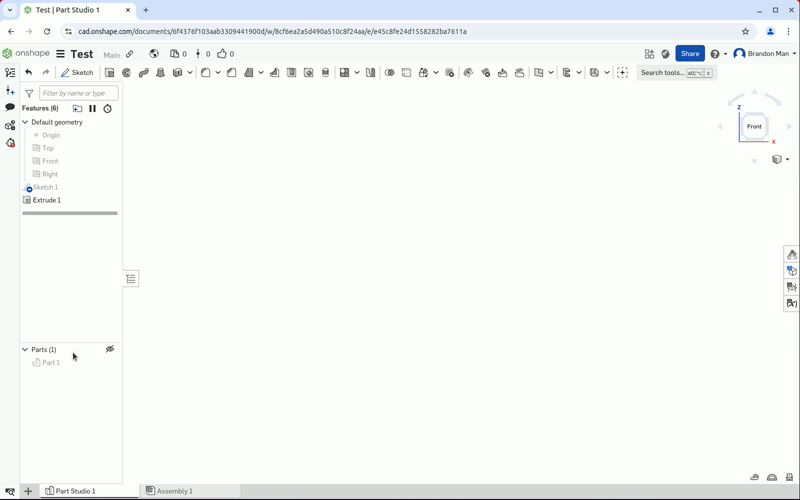
key(down)
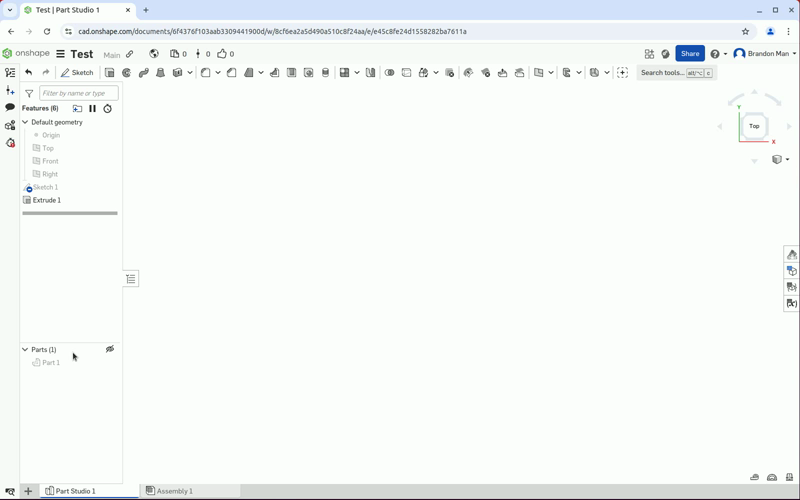
key_up(shift)
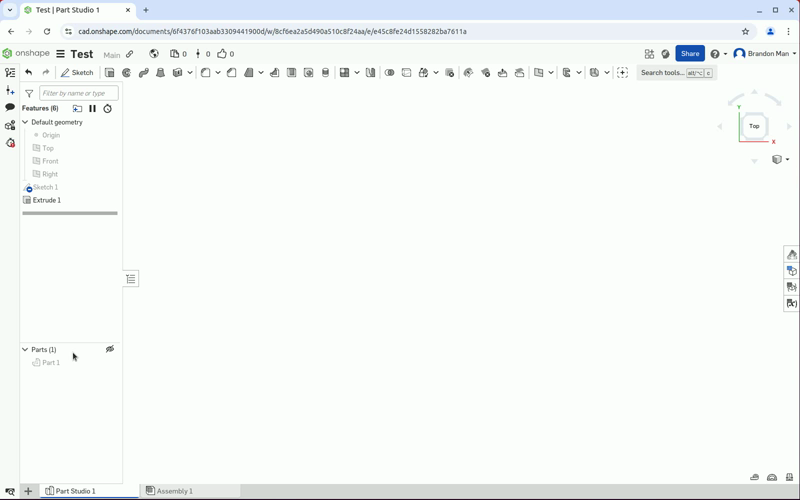
mouse_move(73, 352)
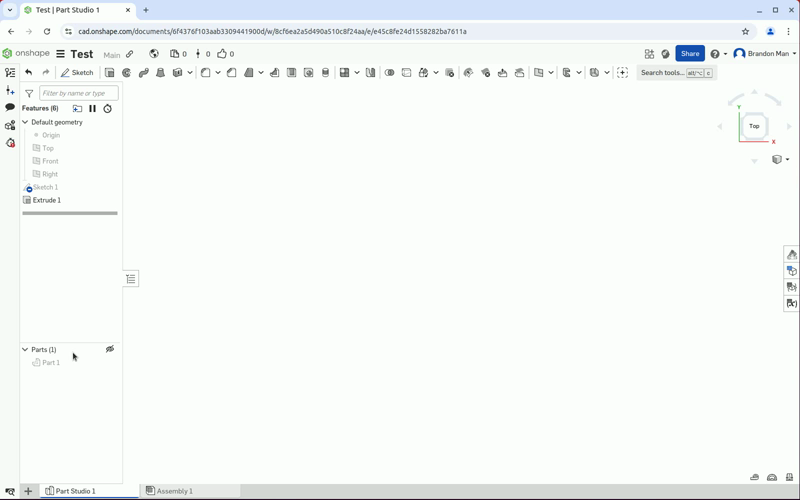
key(shift+y)
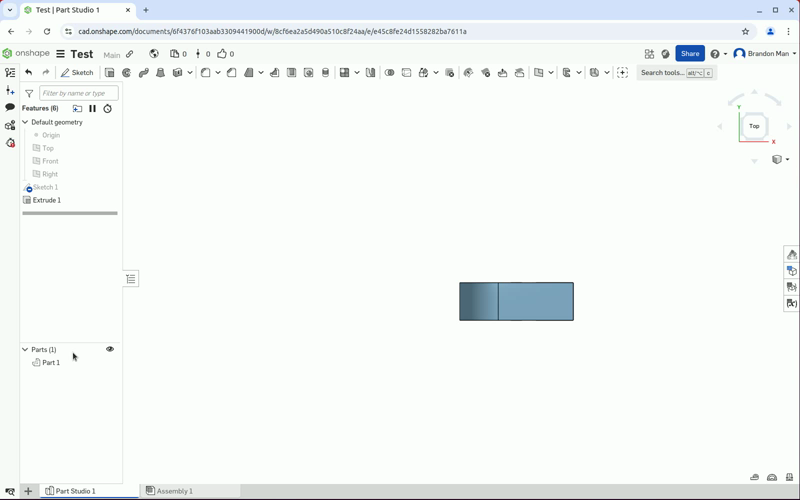
mouse_move(541, 75)
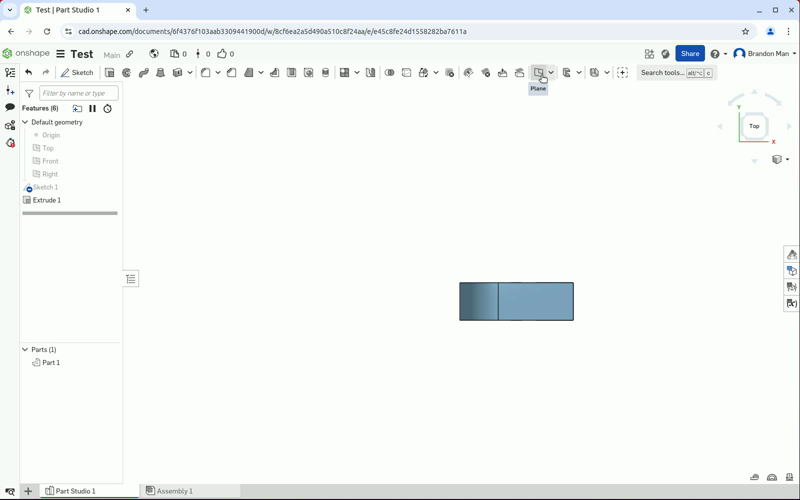
click(541, 75)
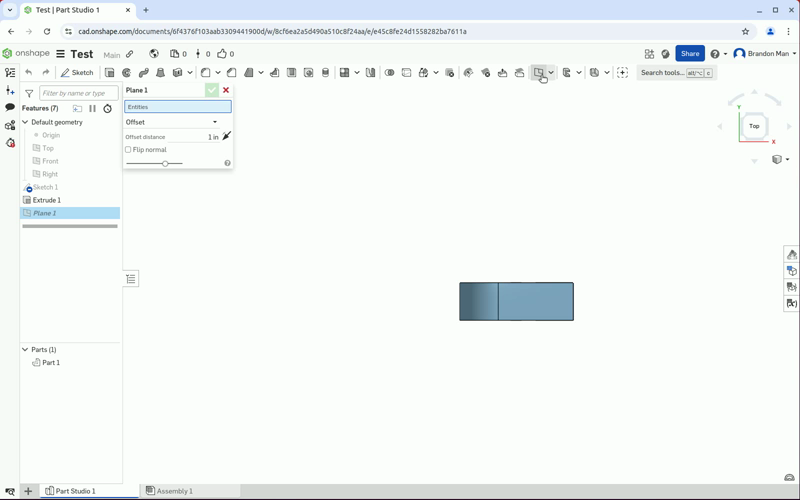
mouse_move(73, 150)
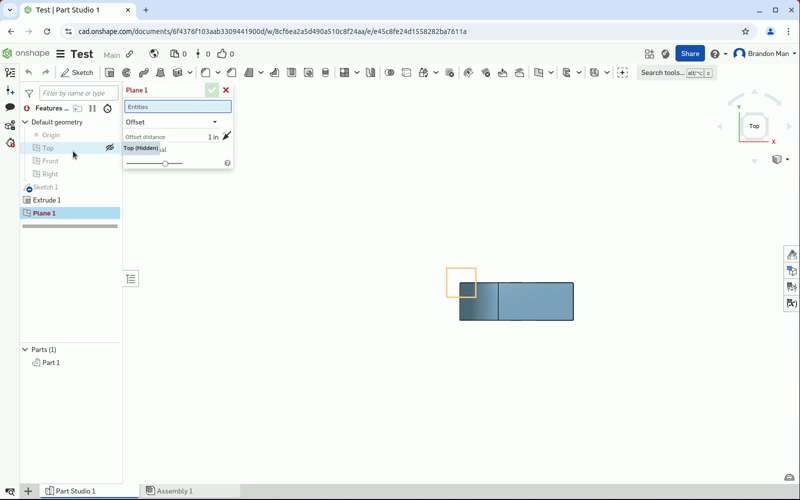
click(73, 150)
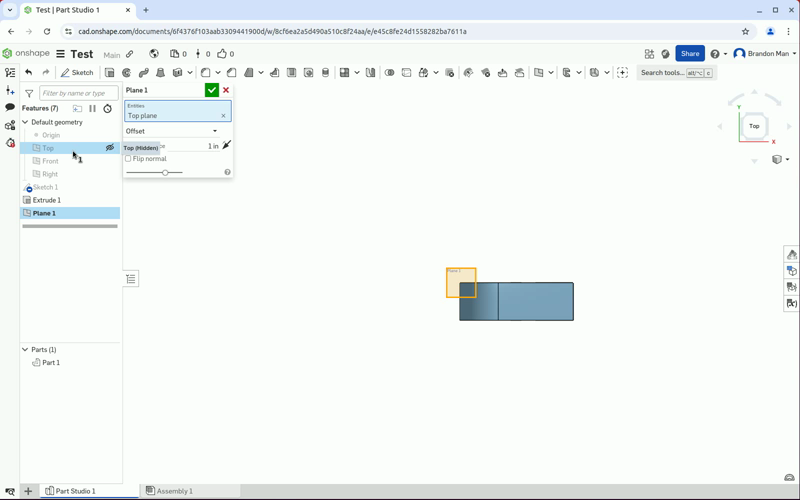
key(tab, 2)
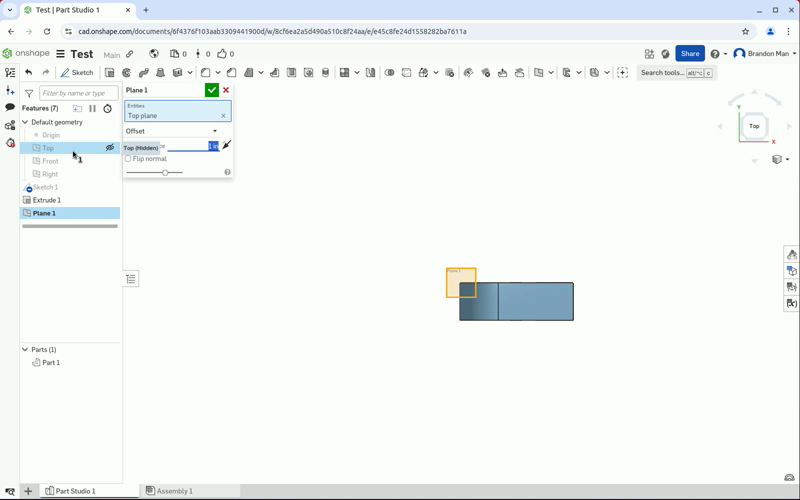
text(15.652)
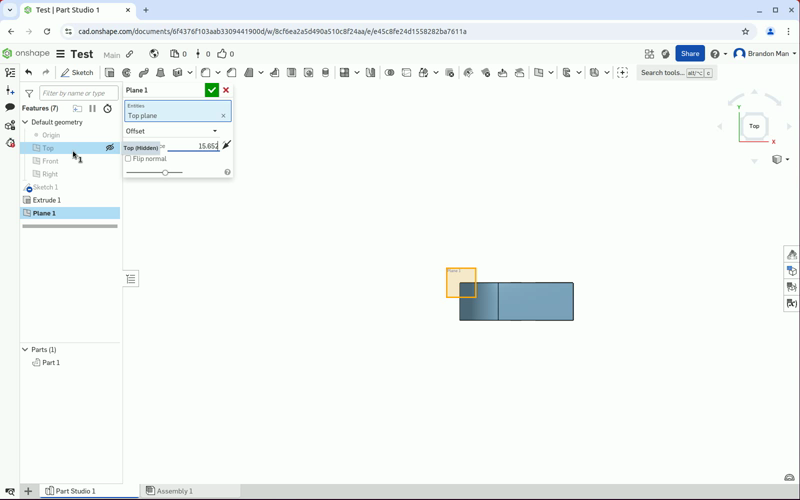
key(enter, 2)
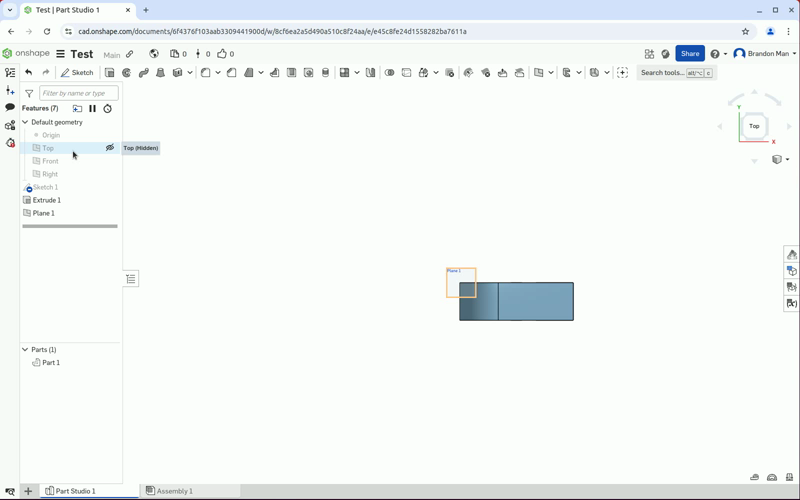
key(shift+s)
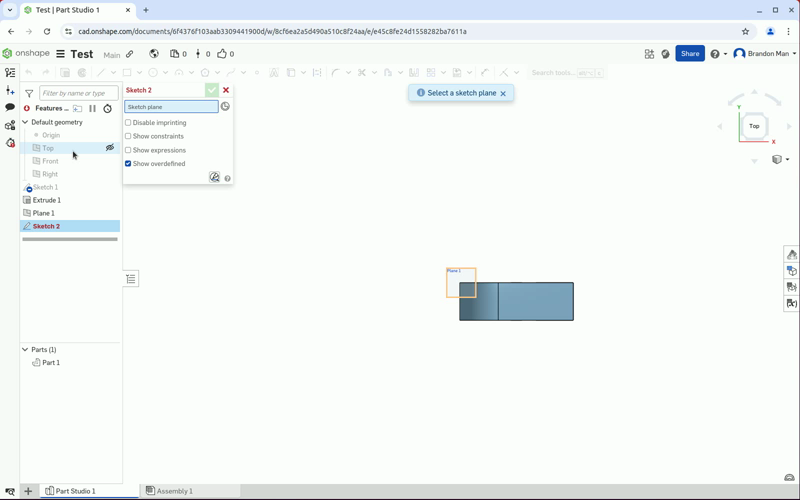
mouse_move(73, 215)
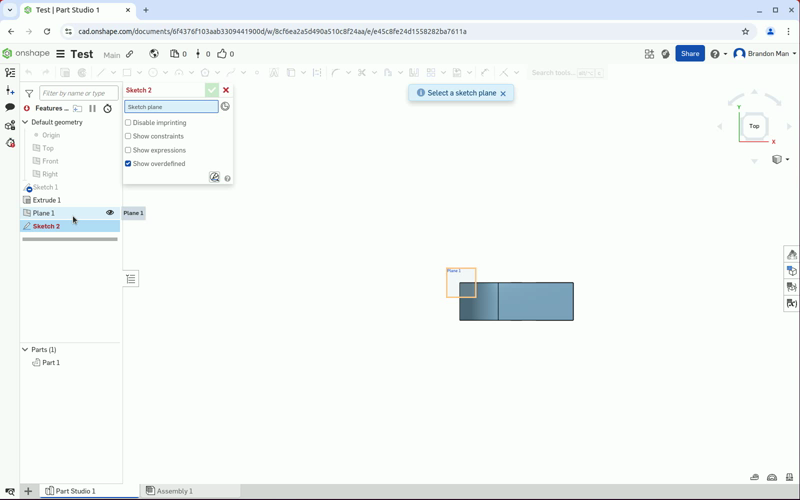
click(73, 215)
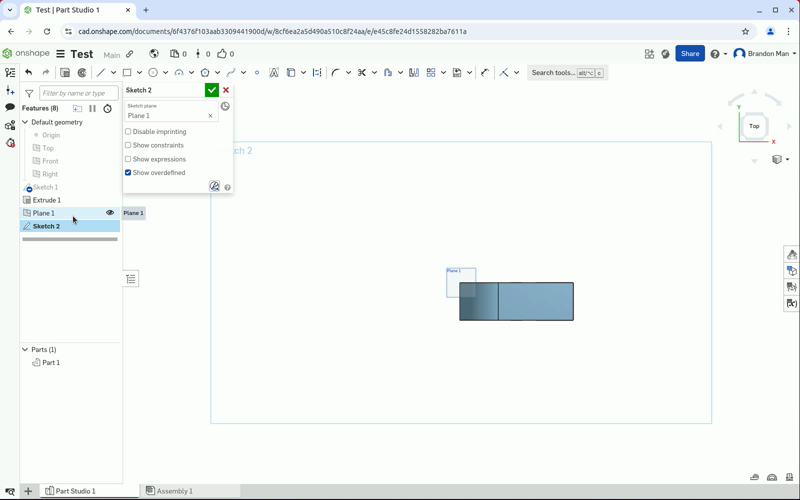
mouse_move(73, 352)
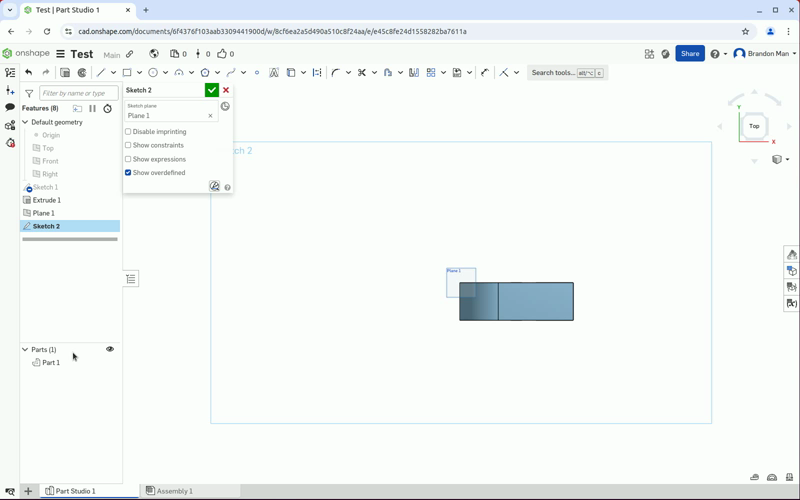
key(y)
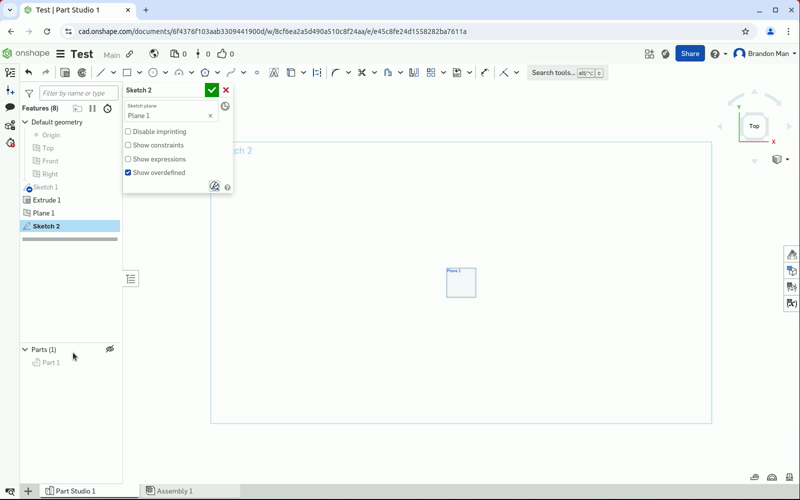
key(c)
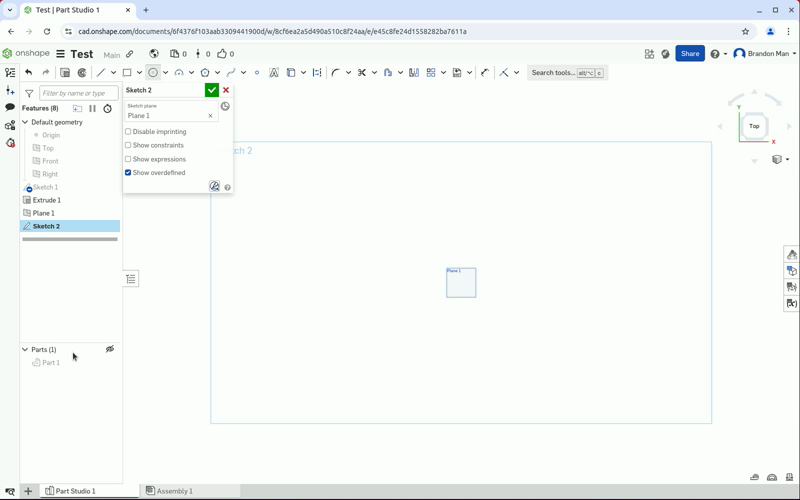
key_down(shift)
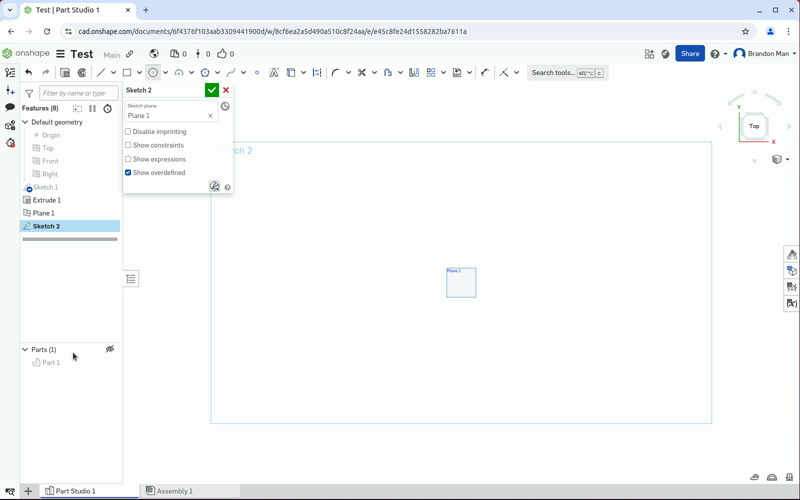
mouse_move(554, 301)
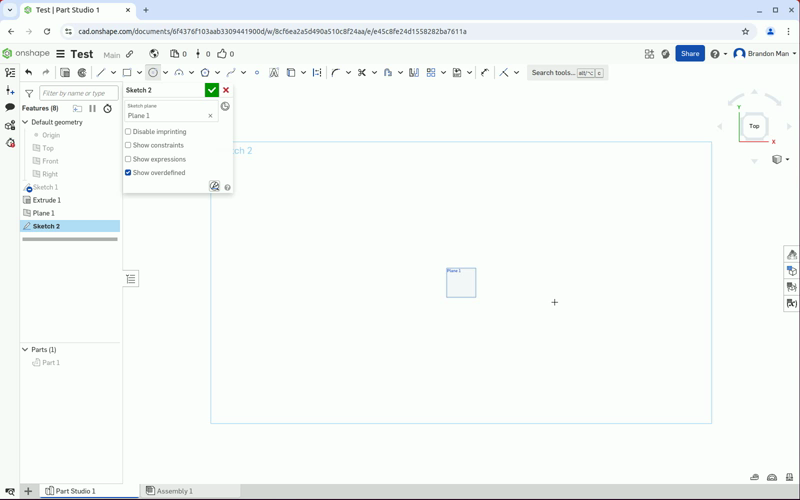
click(554, 301)
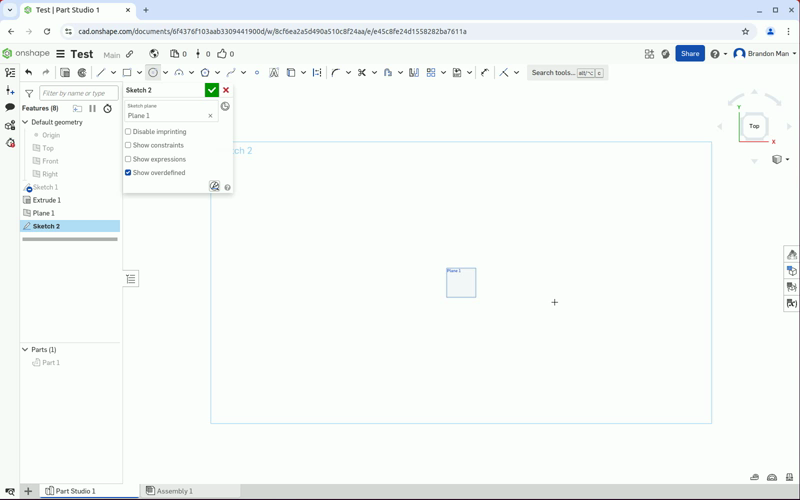
key_up(shift)
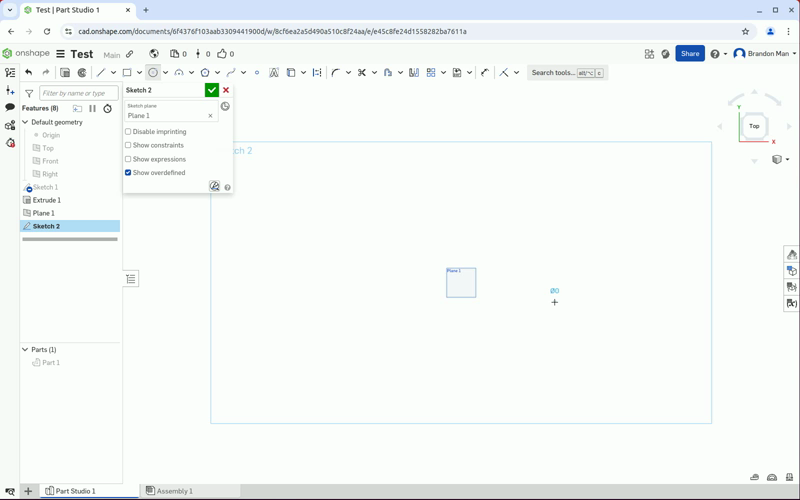
mouse_move(558, 301)
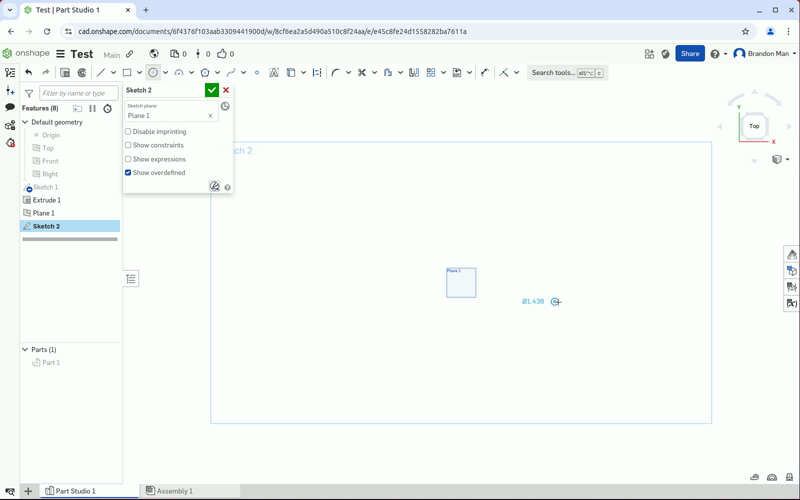
click(558, 301)
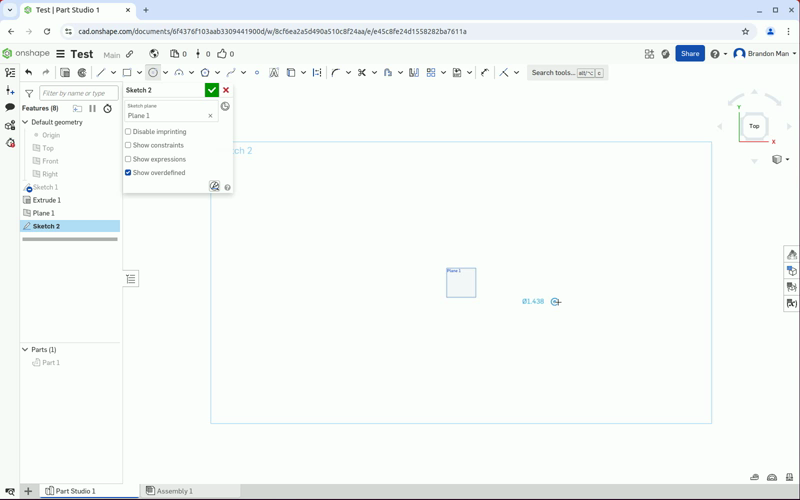
key(esc)
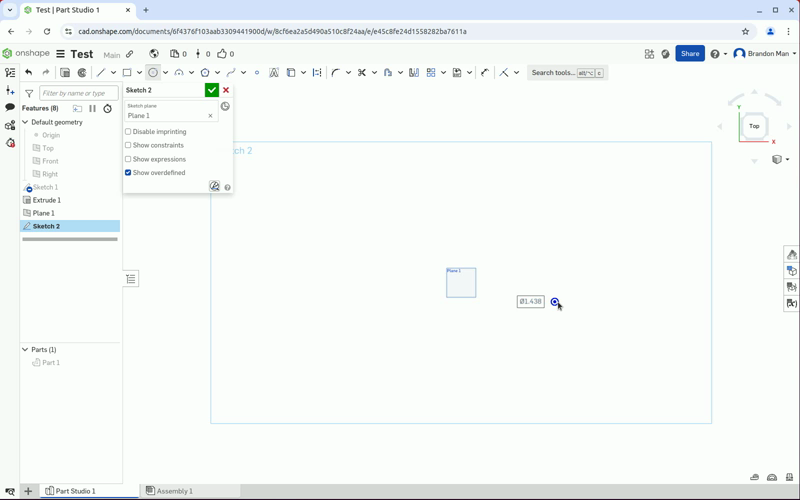
mouse_move(553, 301)
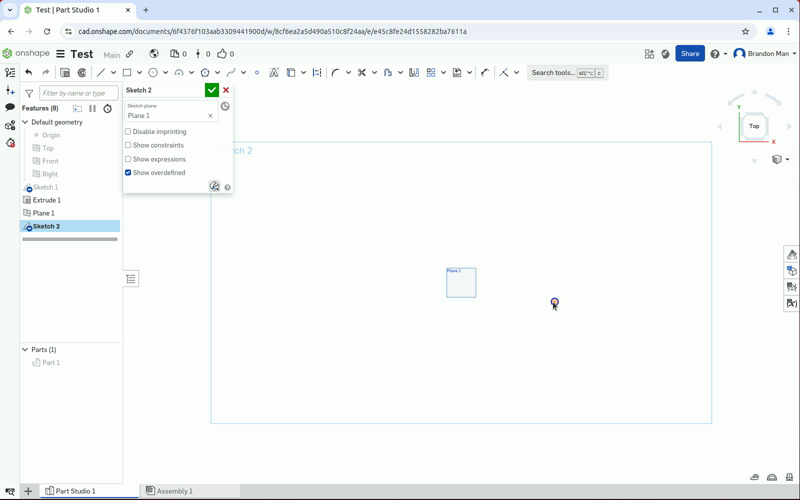
scroll(6)
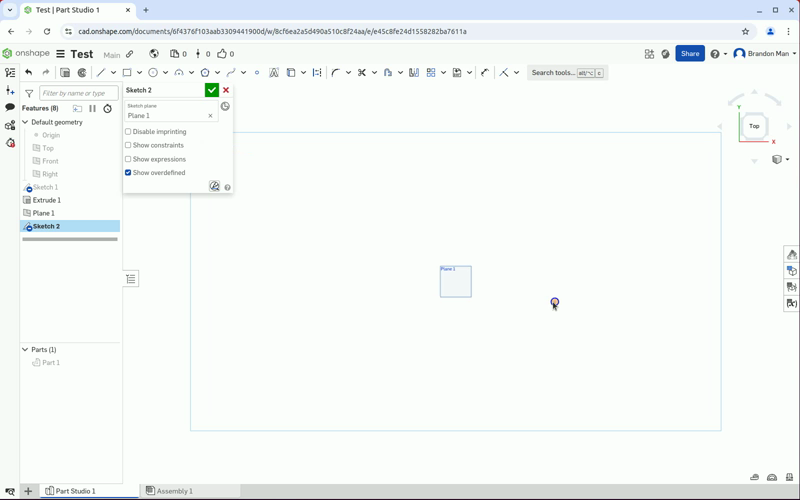
scroll(6)
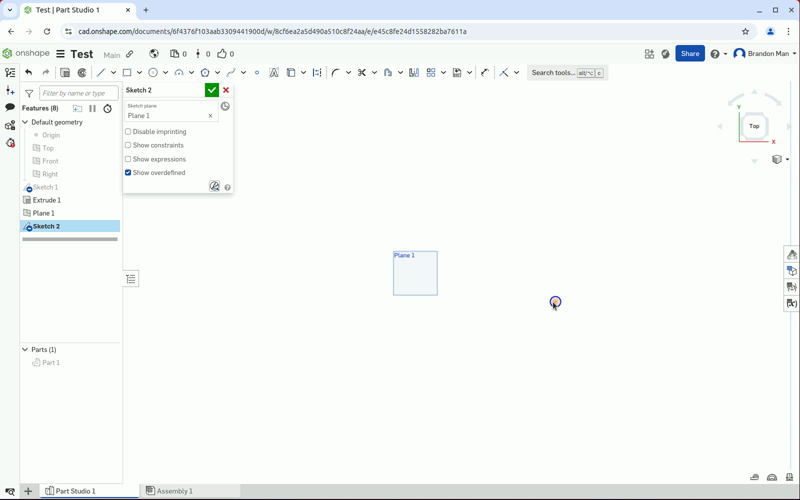
scroll(6)
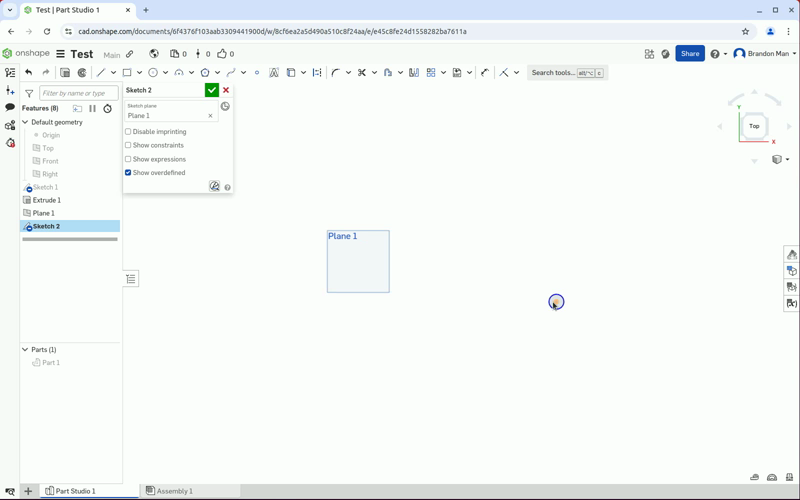
scroll(6)
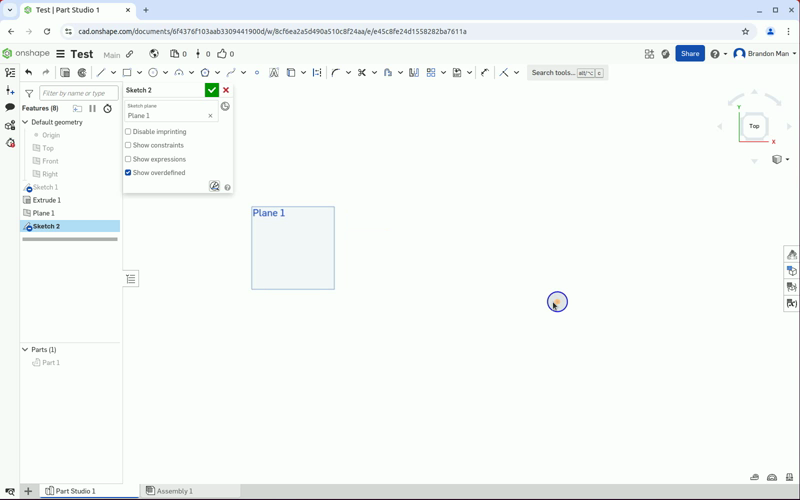
scroll(6)
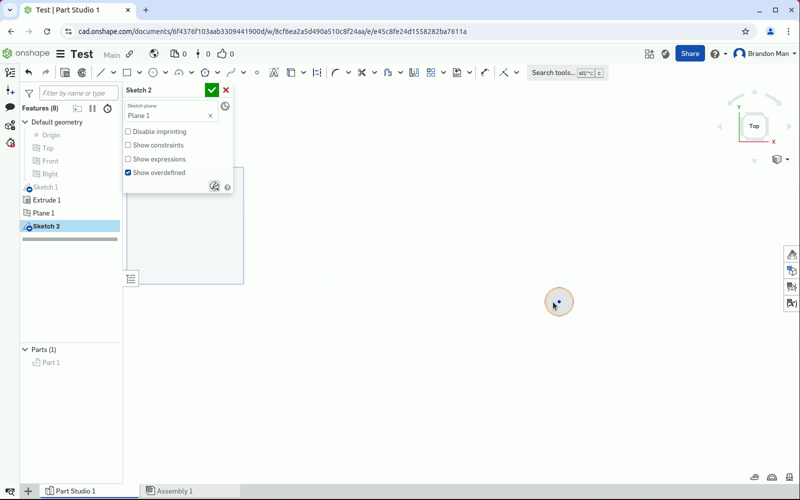
scroll(6)
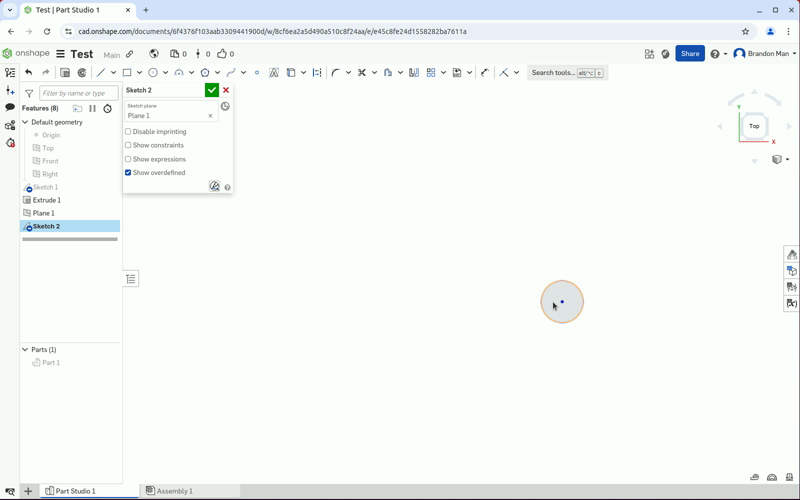
scroll(6)
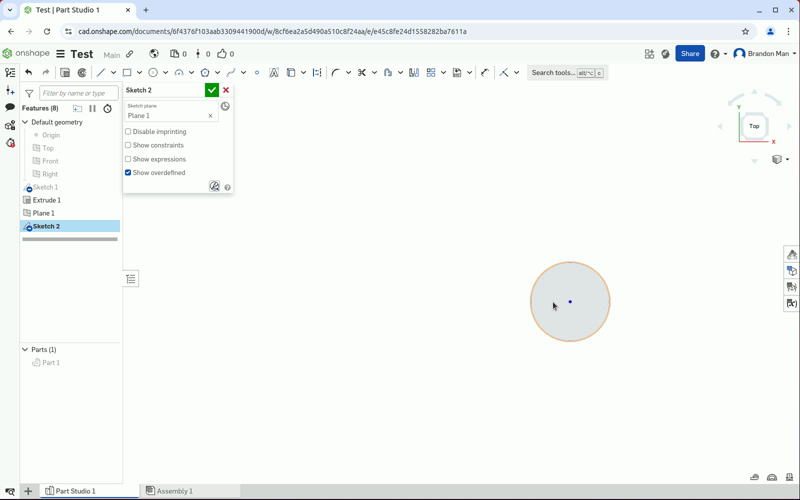
click(553, 301)
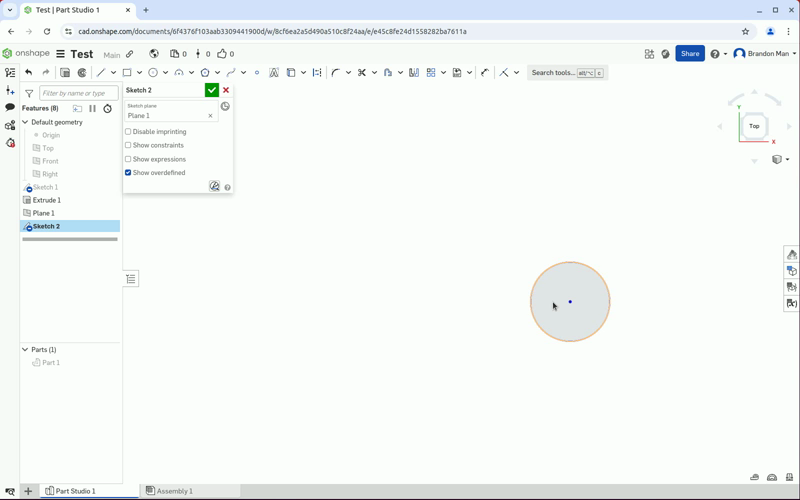
scroll(-6)
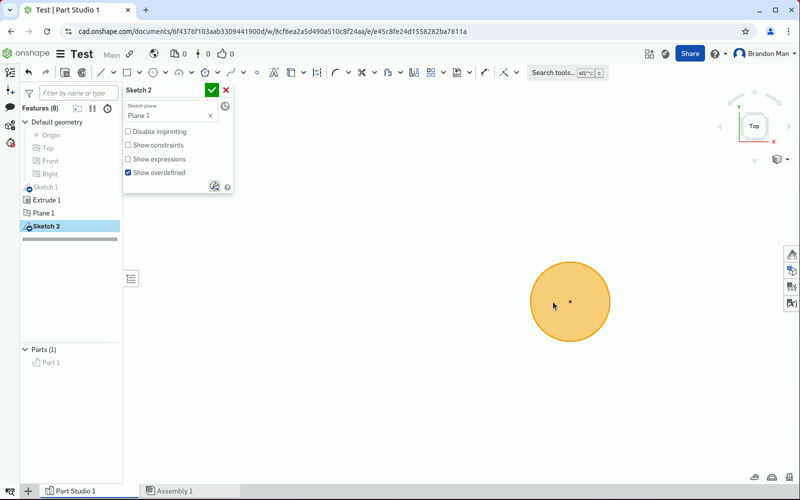
scroll(-6)
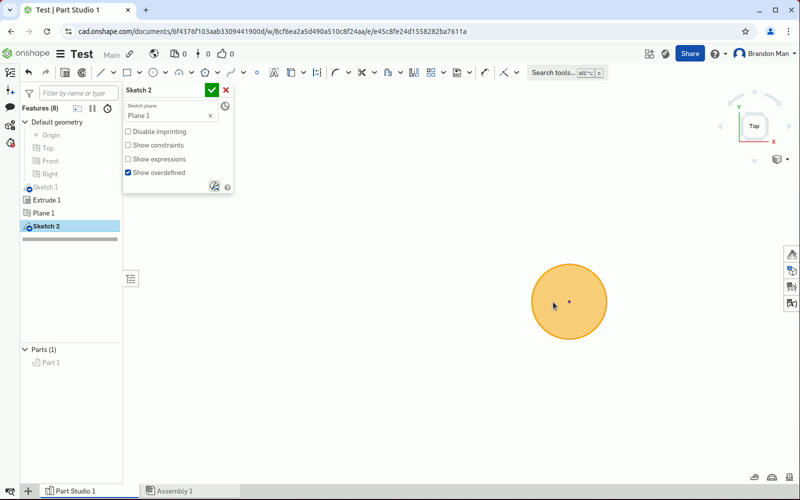
scroll(-6)
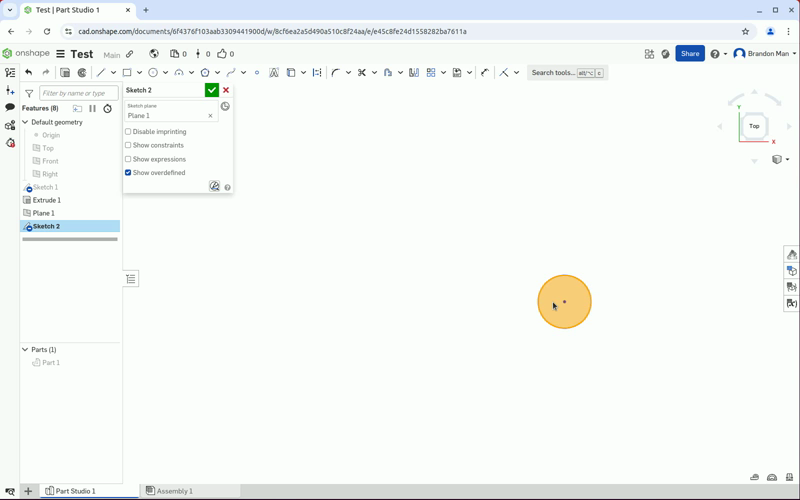
scroll(-6)
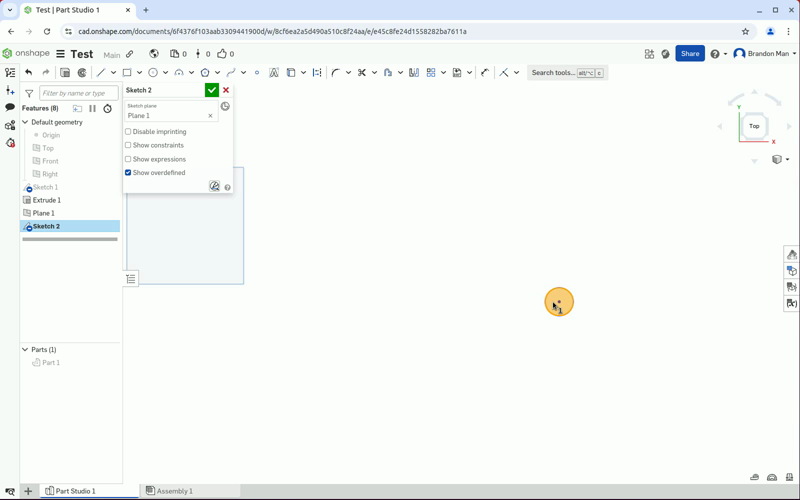
scroll(-6)
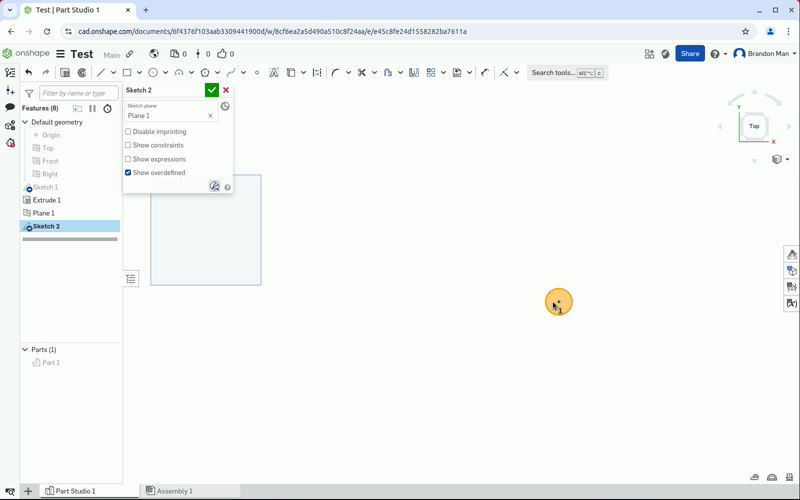
scroll(-6)
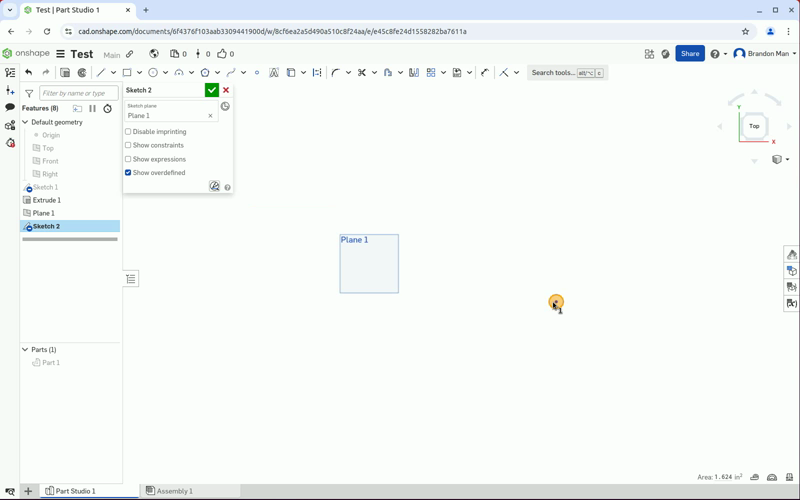
scroll(-6)
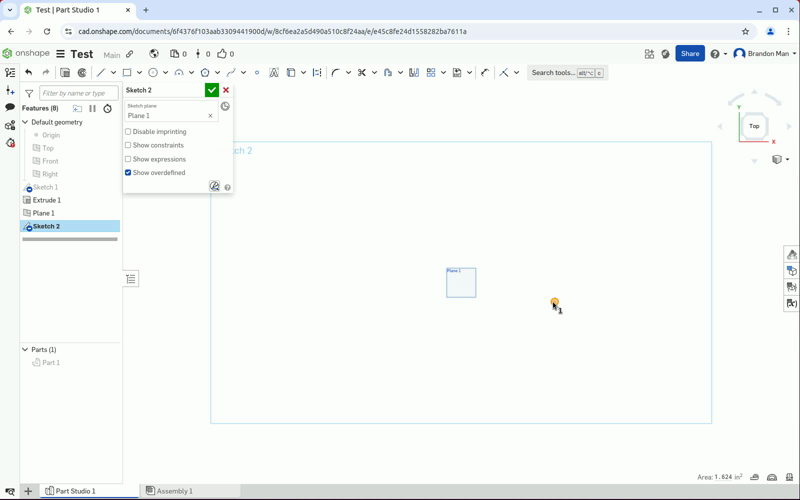
mouse_move(73, 352)
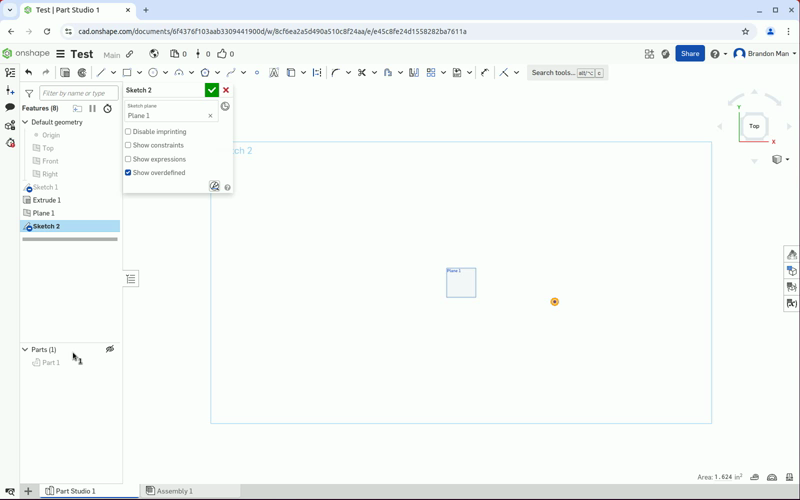
key(shift+y)
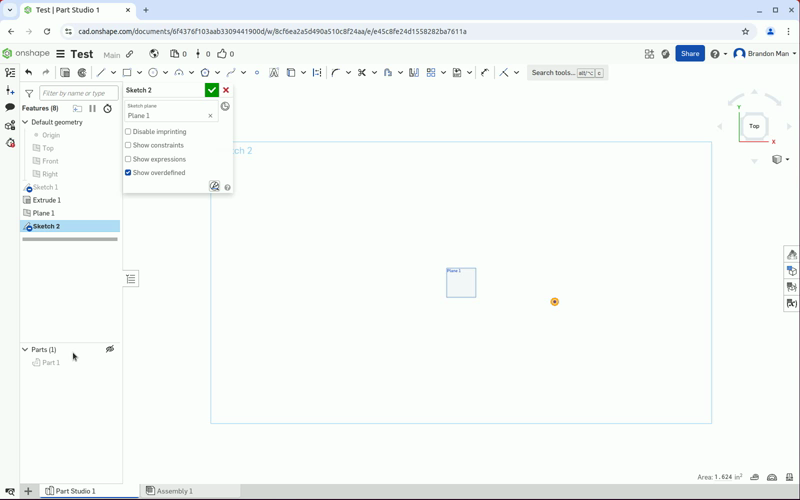
key(shift+e)
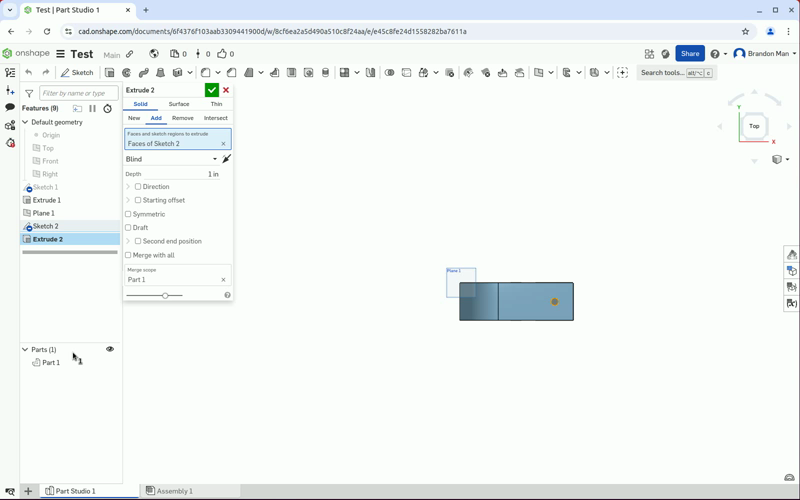
mouse_move(143, 106)
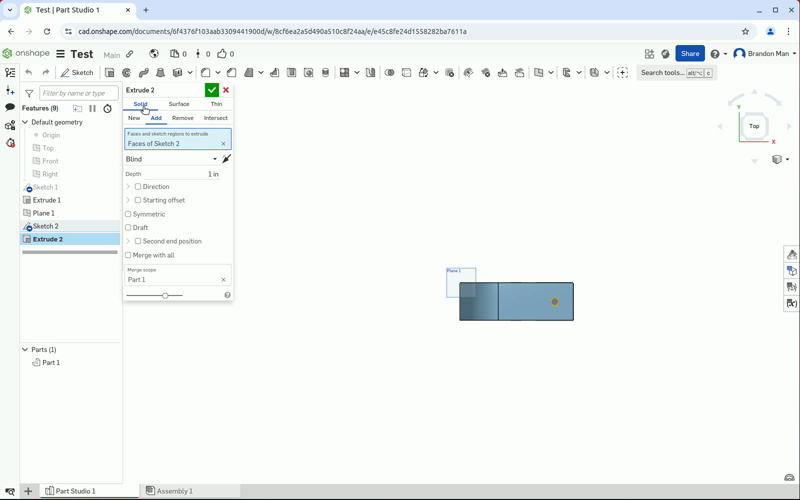
click(143, 106)
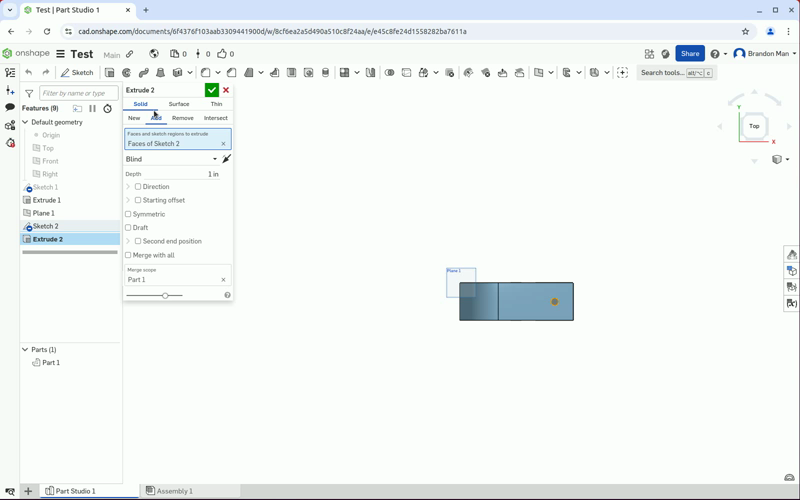
mouse_move(186, 120)
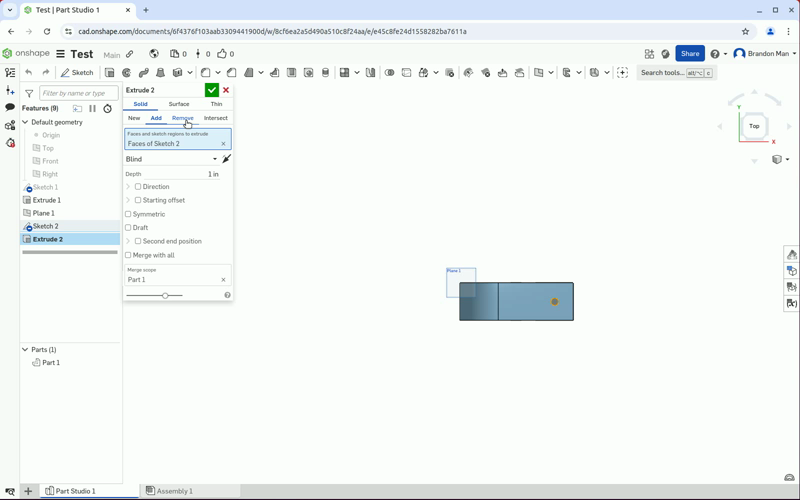
click(186, 120)
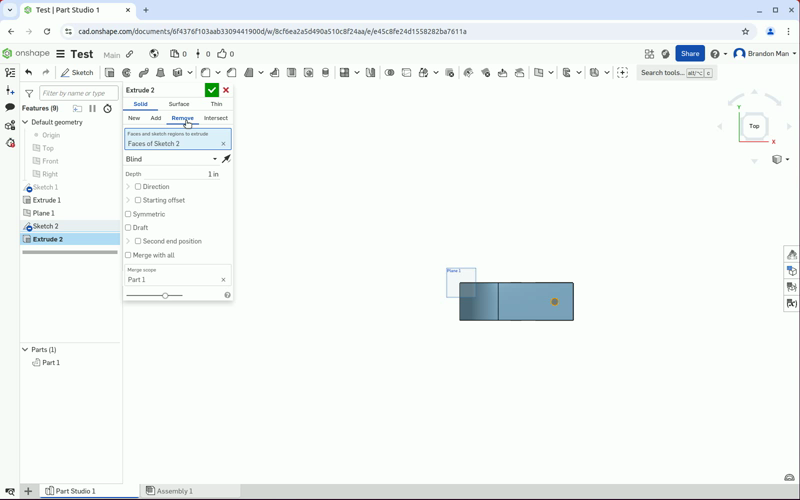
key(tab, 4)
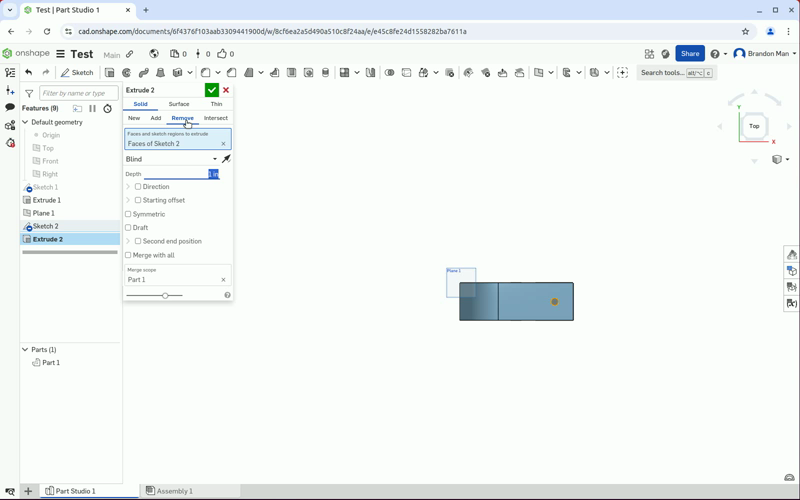
text(8.425)
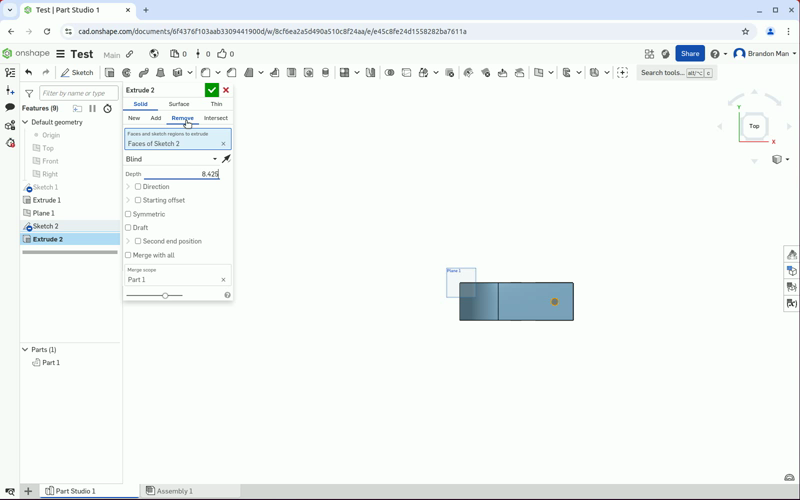
key(tab, 6)
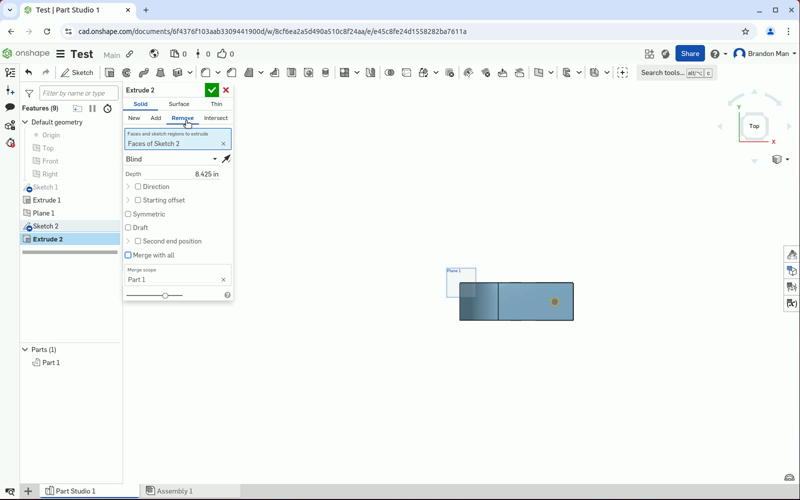
key(space)
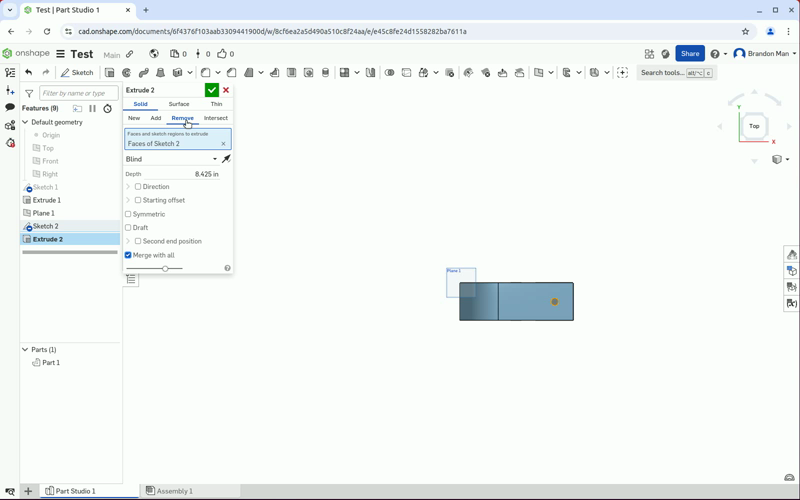
key(enter)
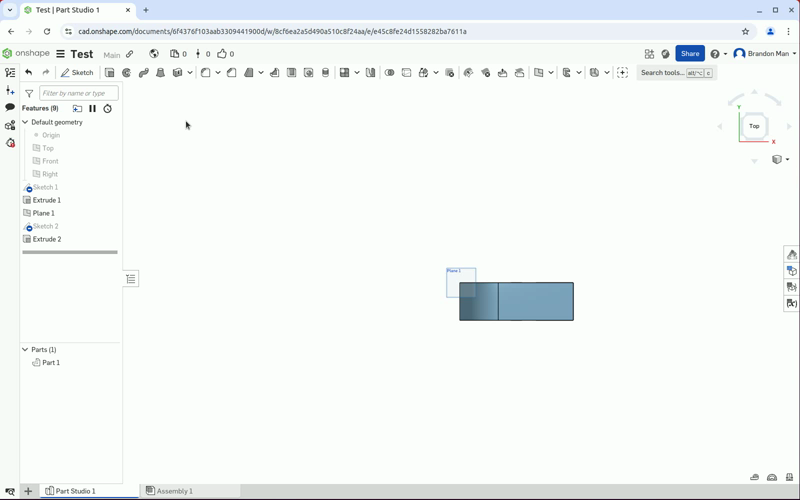
key(shift+h)
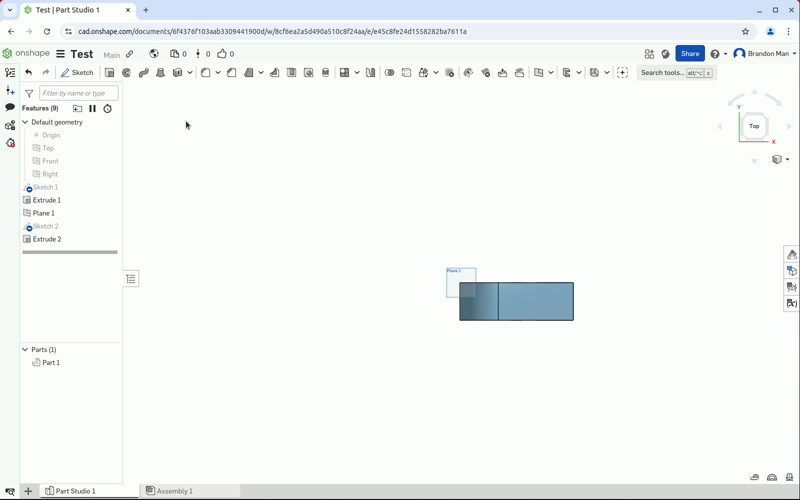
key(shift+h)
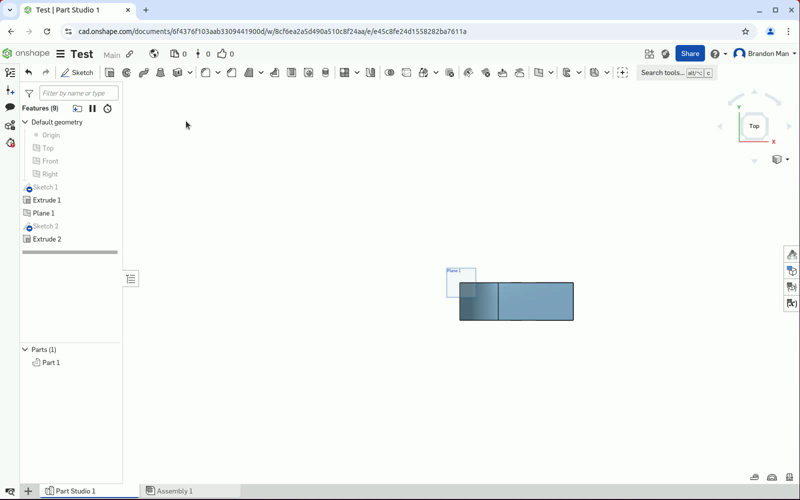
mouse_move(73, 189)
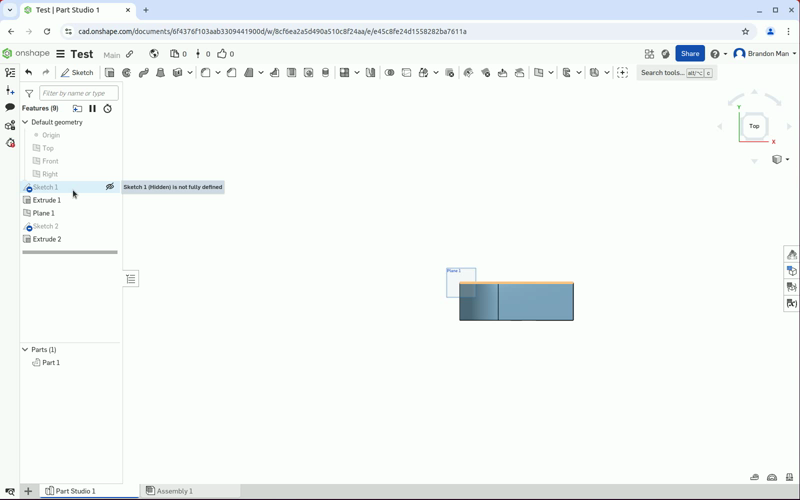
click(73, 189)
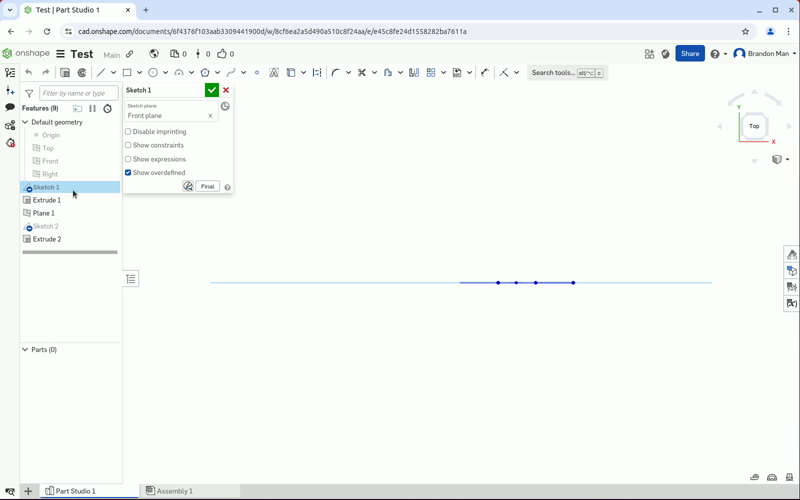
mouse_move(229, 92)
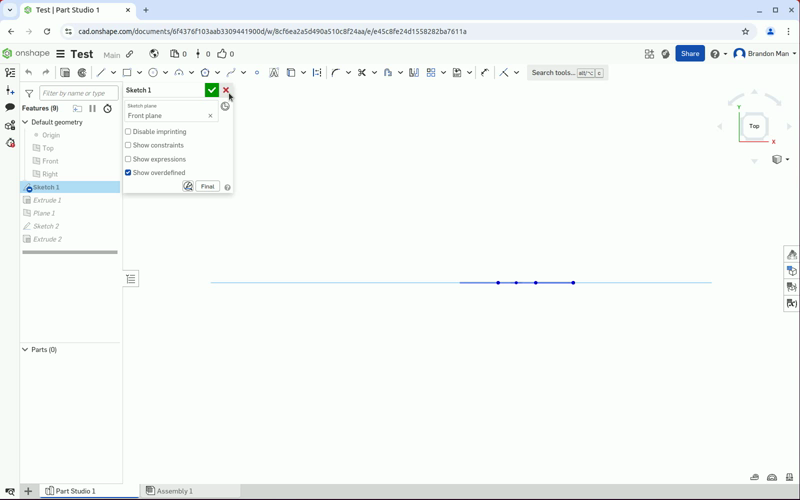
click(229, 92)
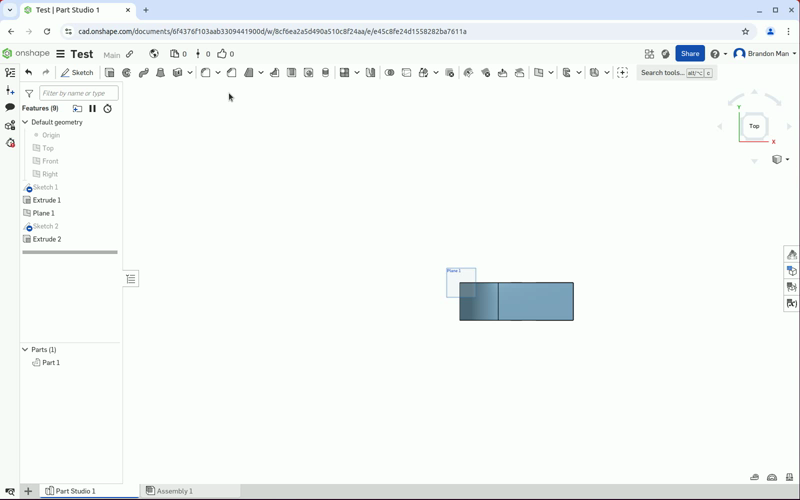
mouse_move(541, 75)
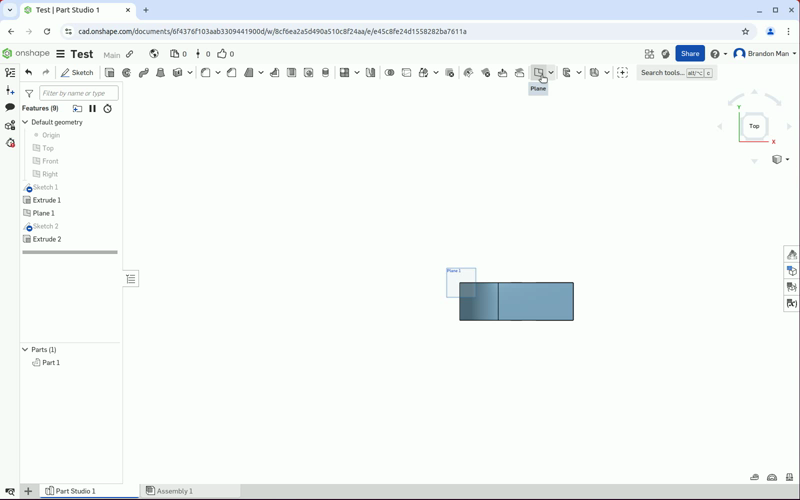
click(541, 75)
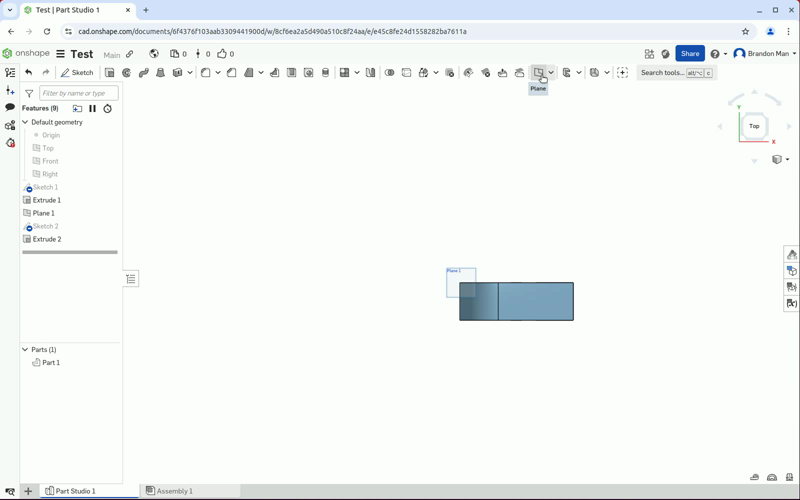
mouse_move(73, 150)
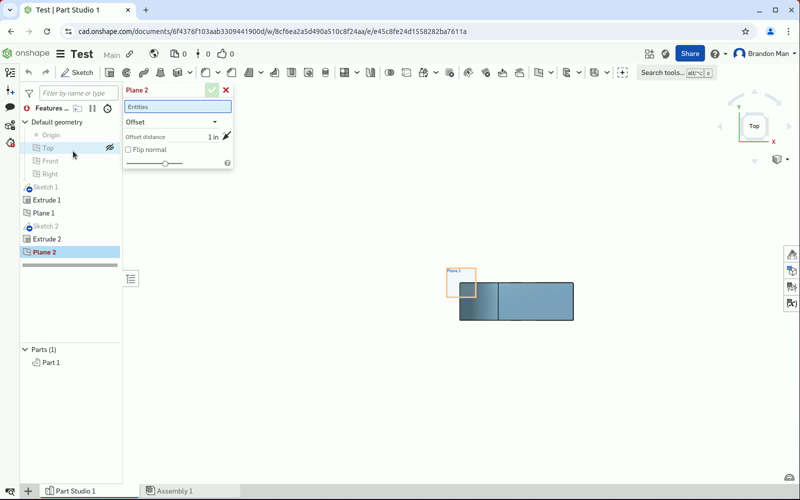
click(73, 150)
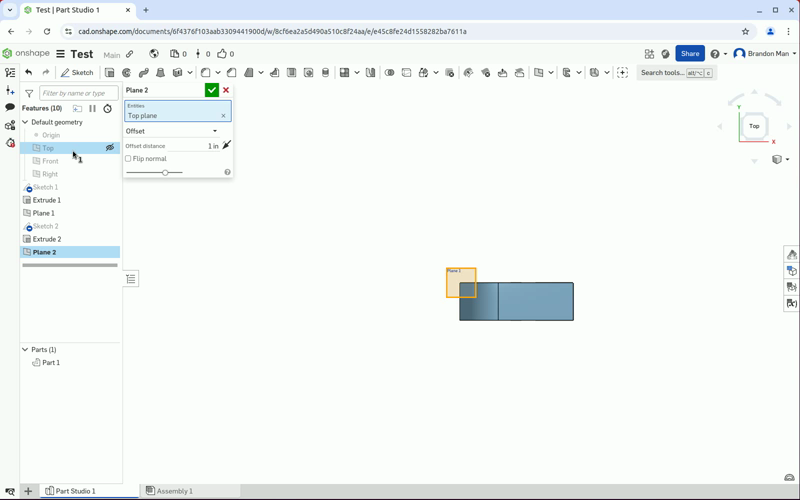
key(tab, 2)
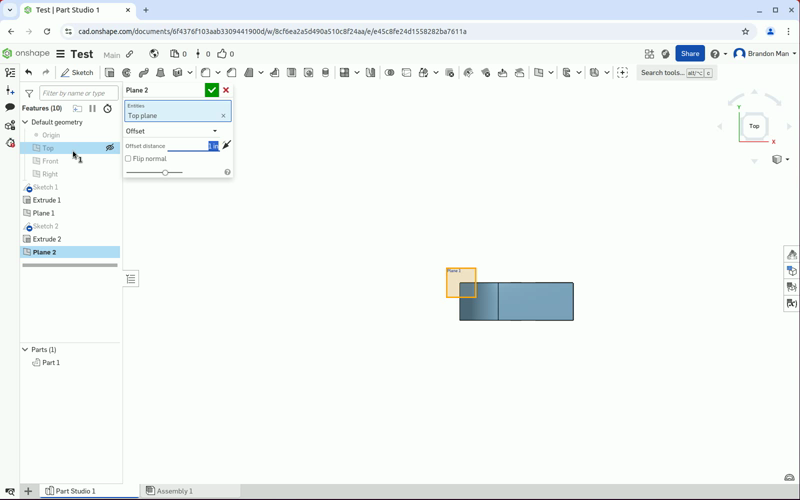
text(5.299)
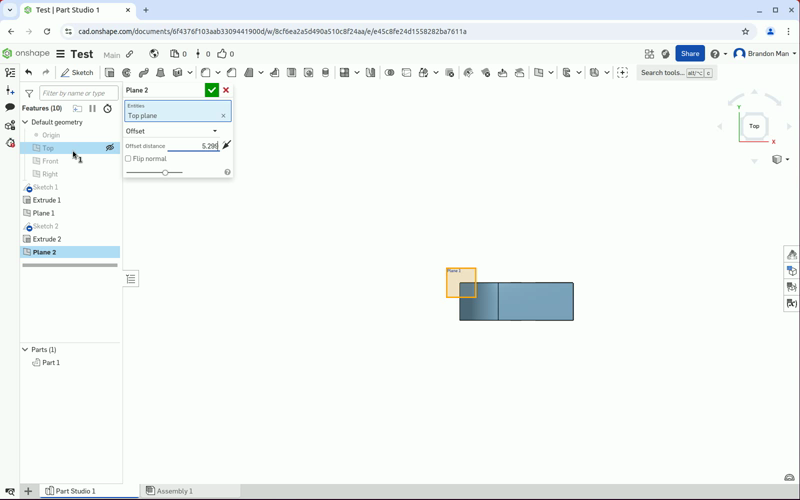
key(enter, 2)
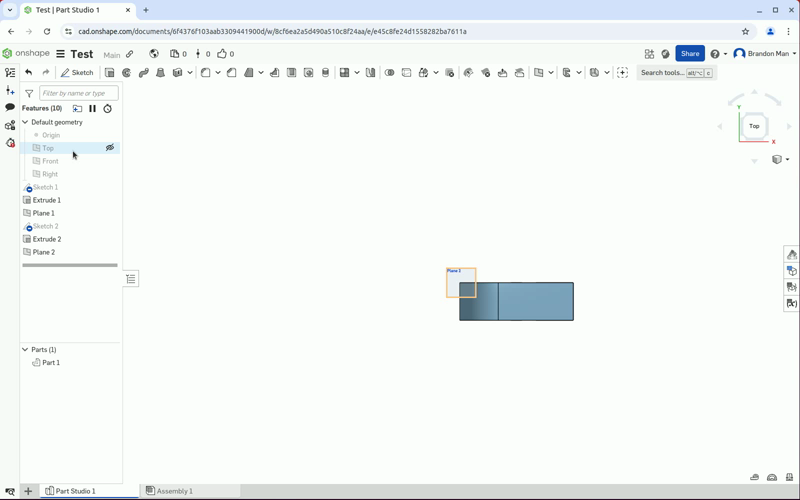
key(shift+s)
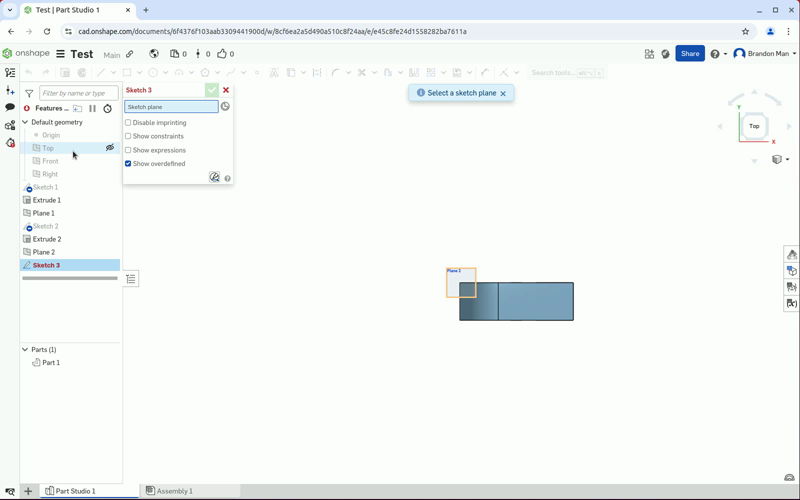
mouse_move(73, 254)
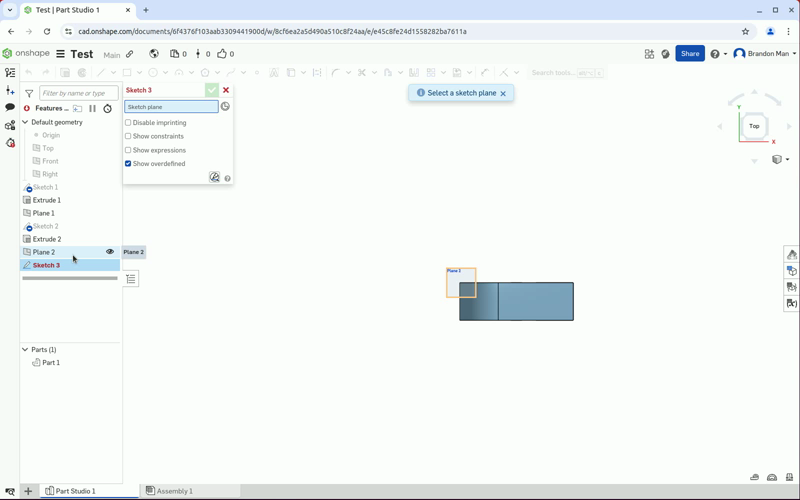
click(73, 254)
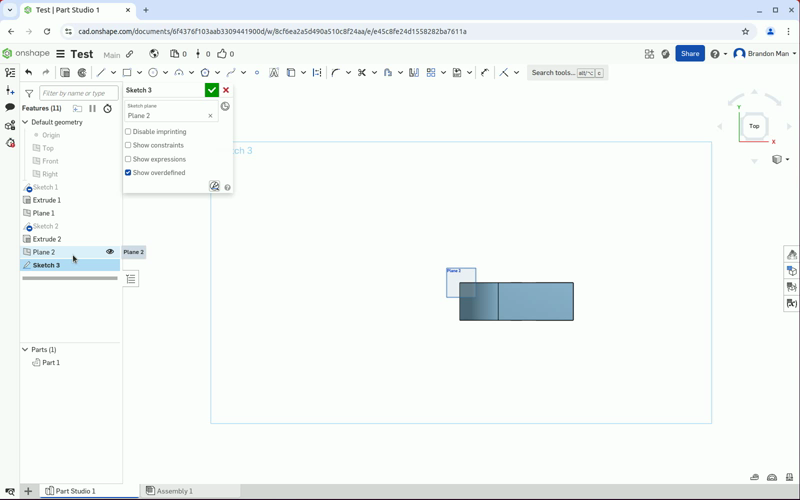
mouse_move(73, 352)
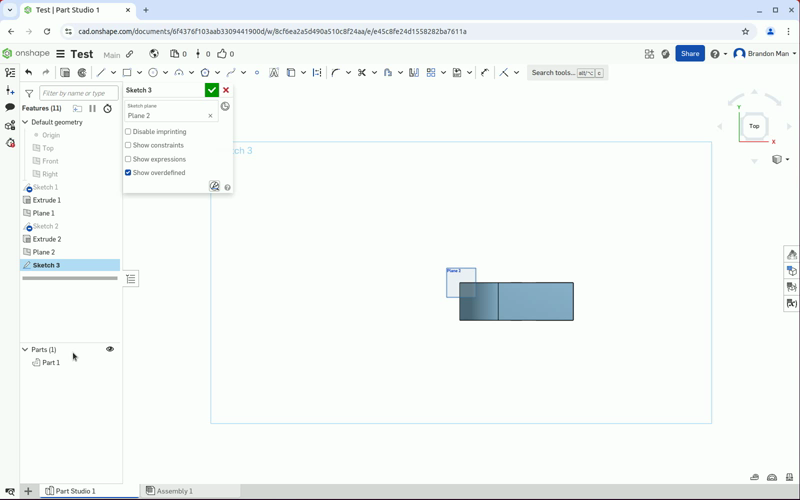
key(y)
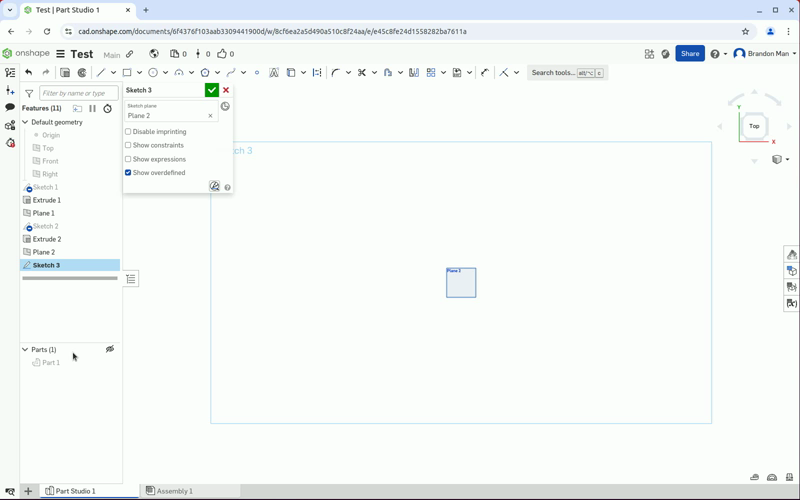
key(c)
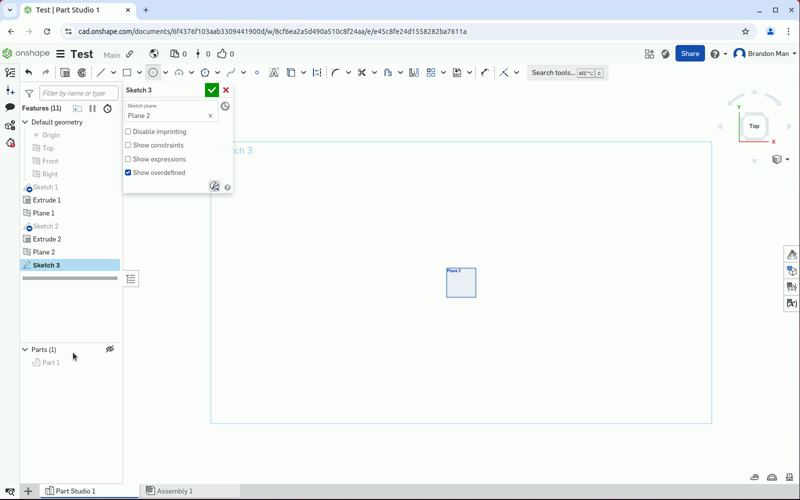
key_down(shift)
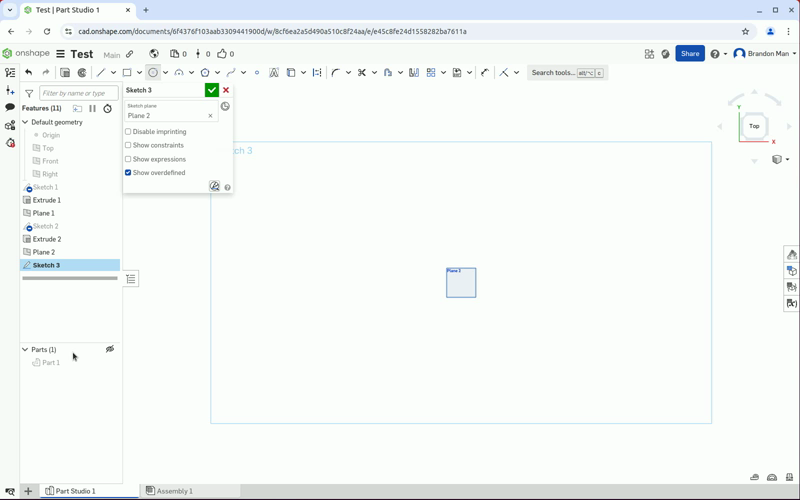
mouse_move(554, 301)
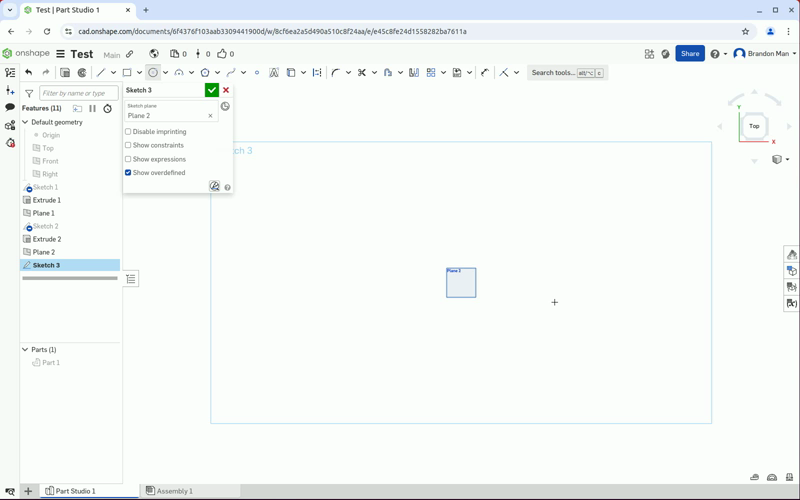
click(554, 301)
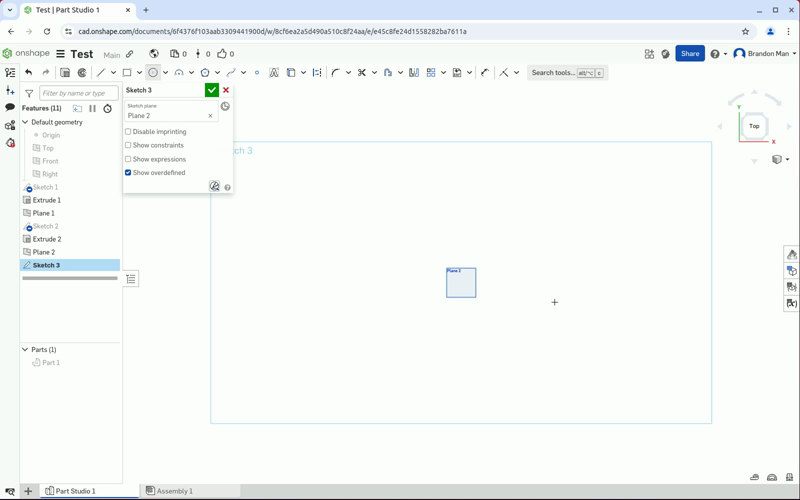
key_up(shift)
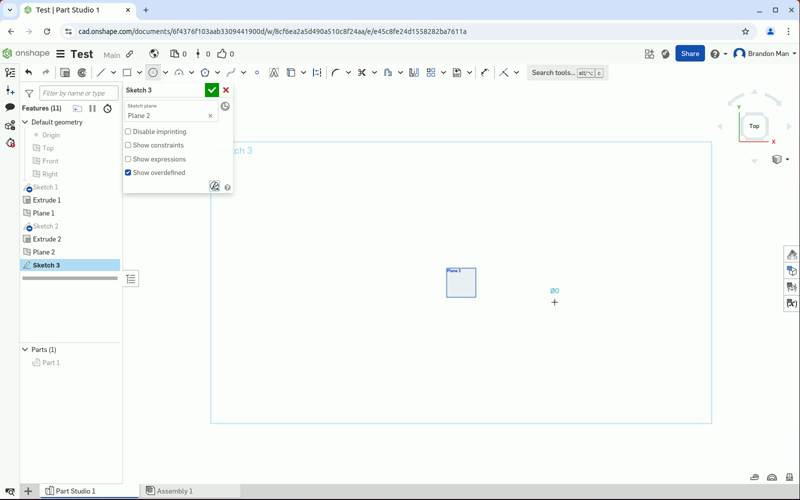
mouse_move(559, 301)
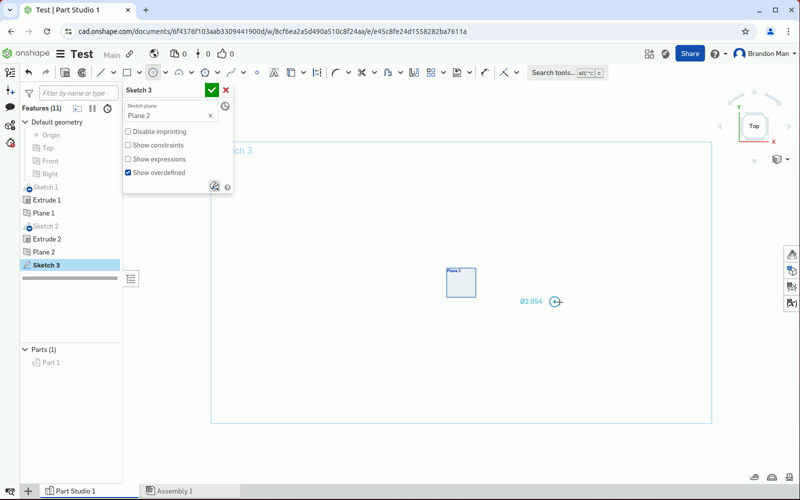
click(559, 301)
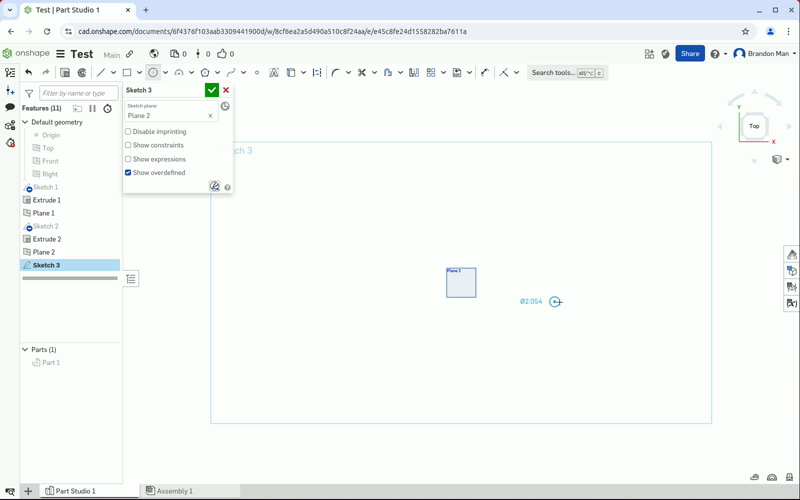
key(esc)
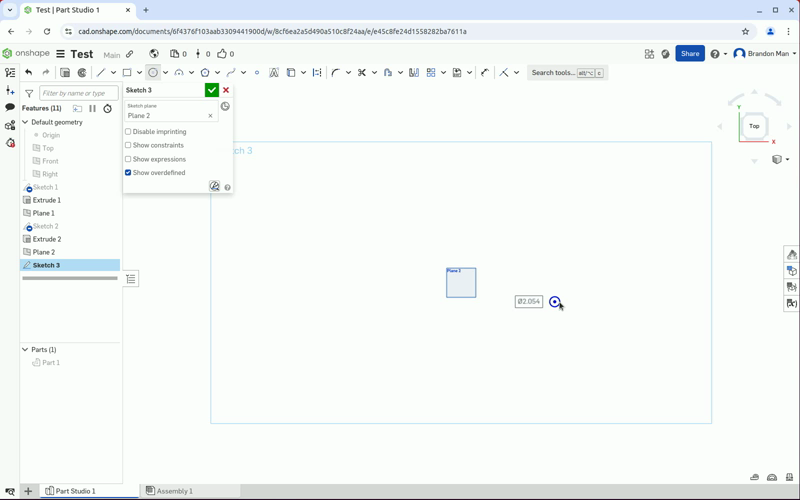
mouse_move(553, 297)
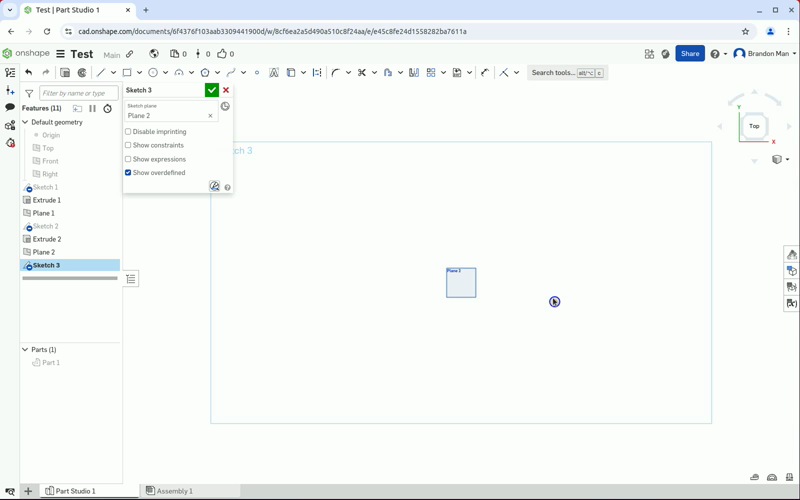
scroll(6)
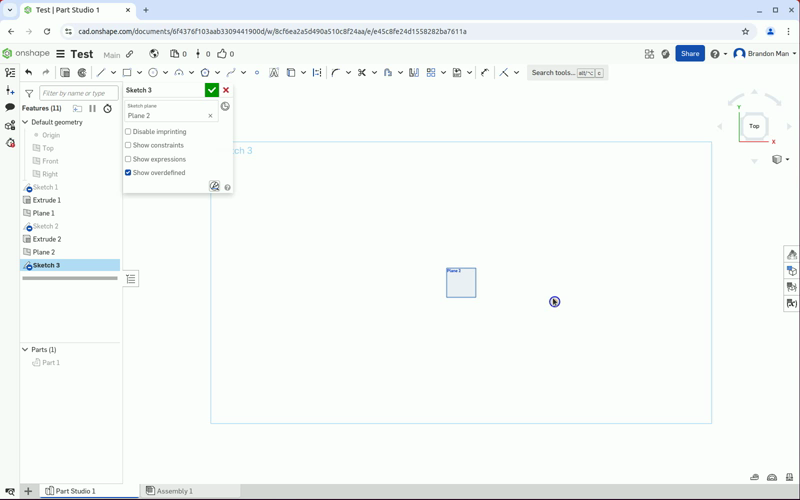
scroll(6)
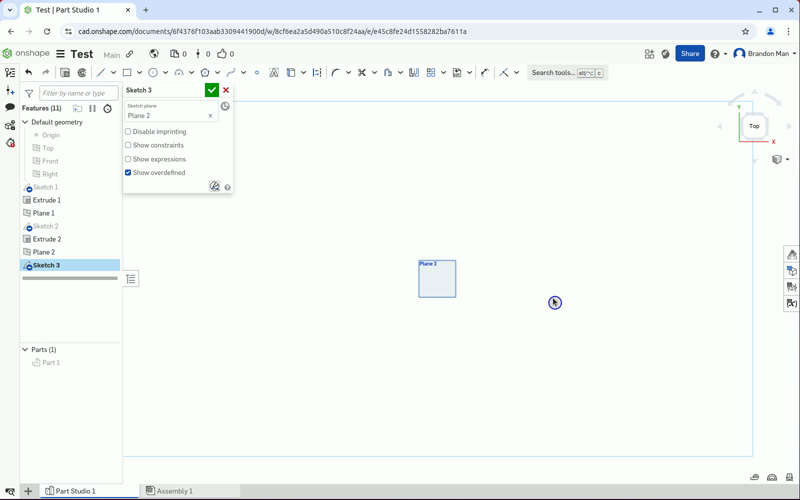
scroll(6)
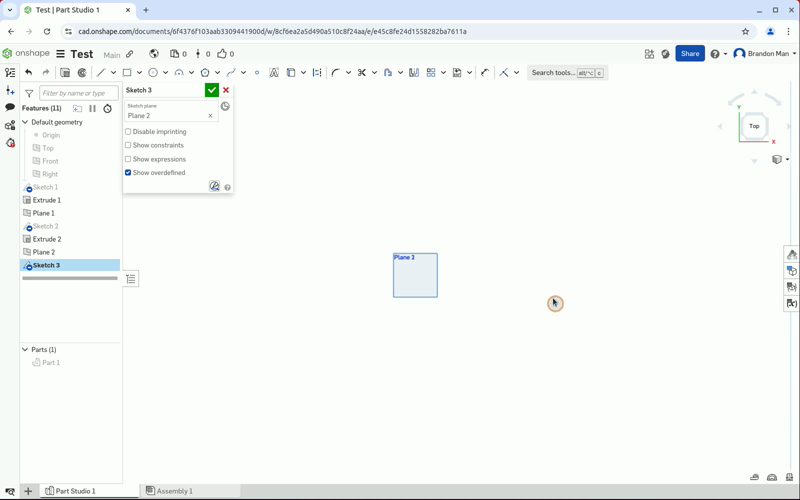
scroll(6)
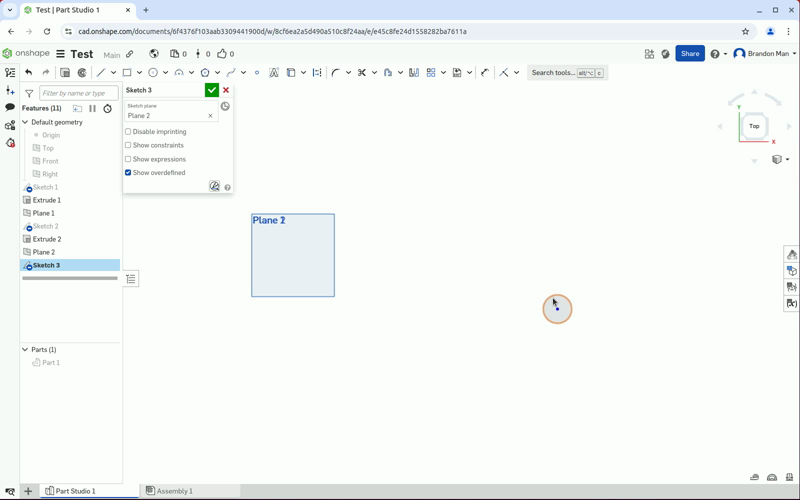
scroll(6)
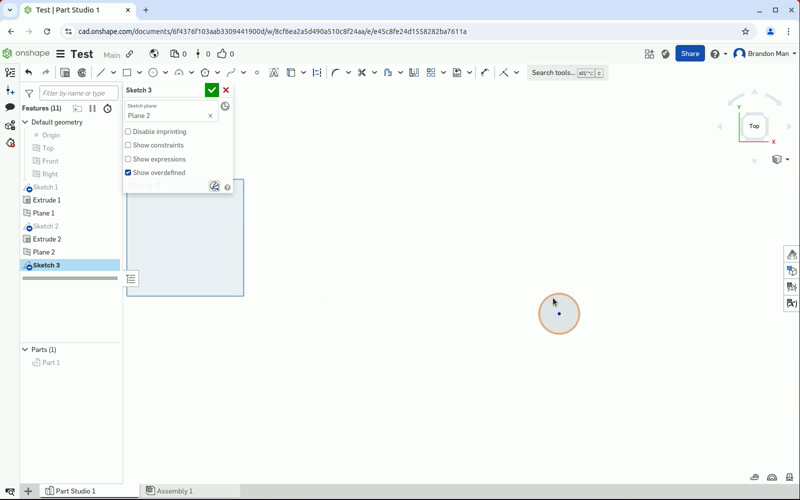
scroll(6)
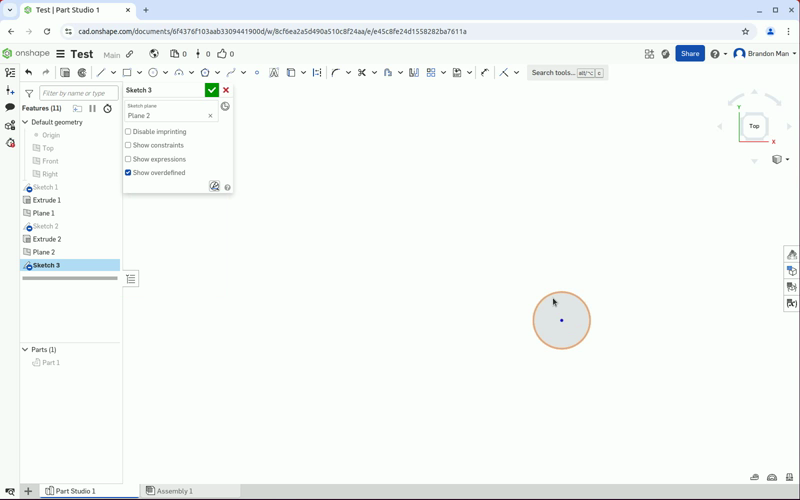
scroll(6)
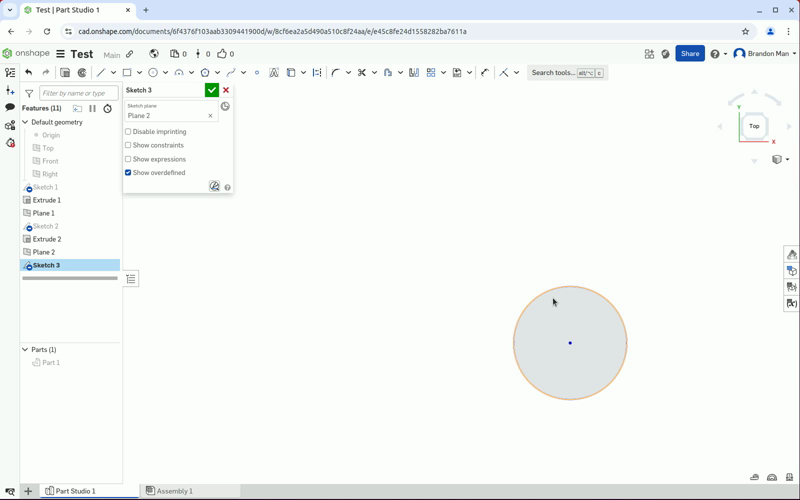
click(553, 297)
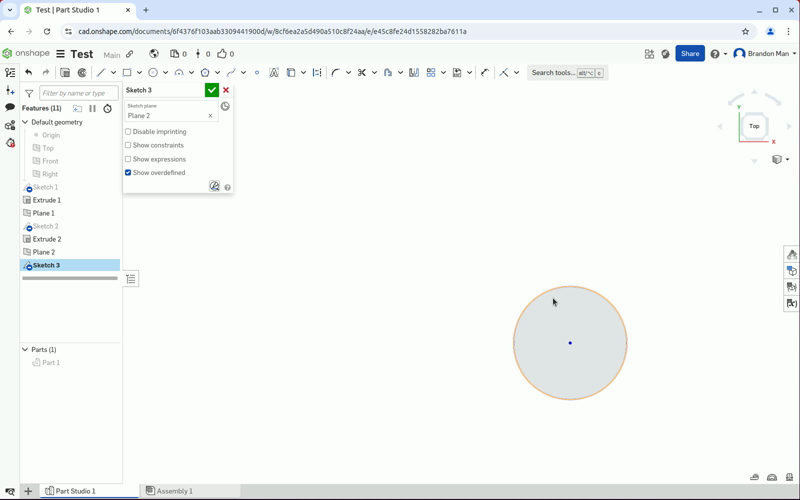
scroll(-6)
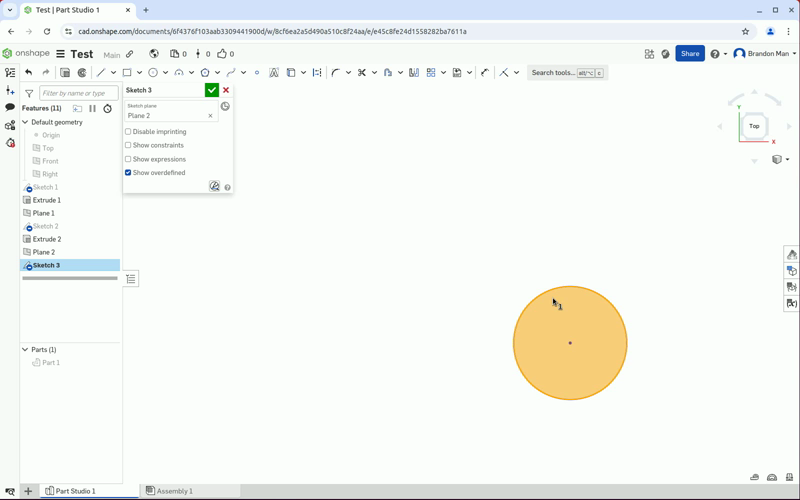
scroll(-6)
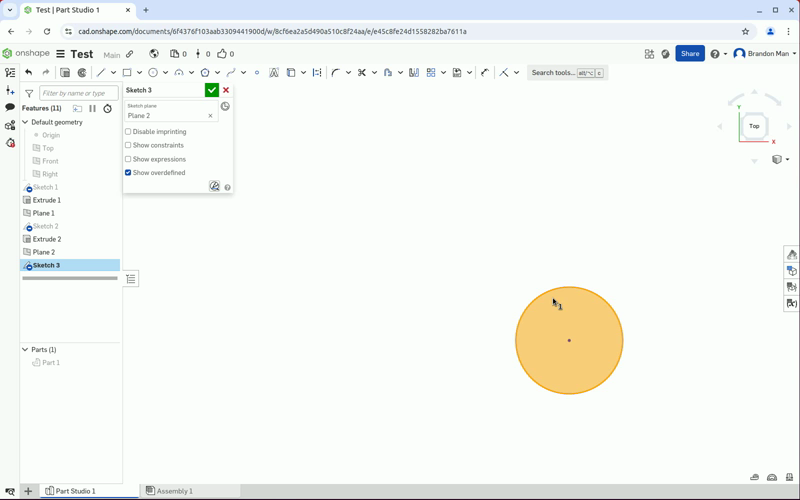
scroll(-6)
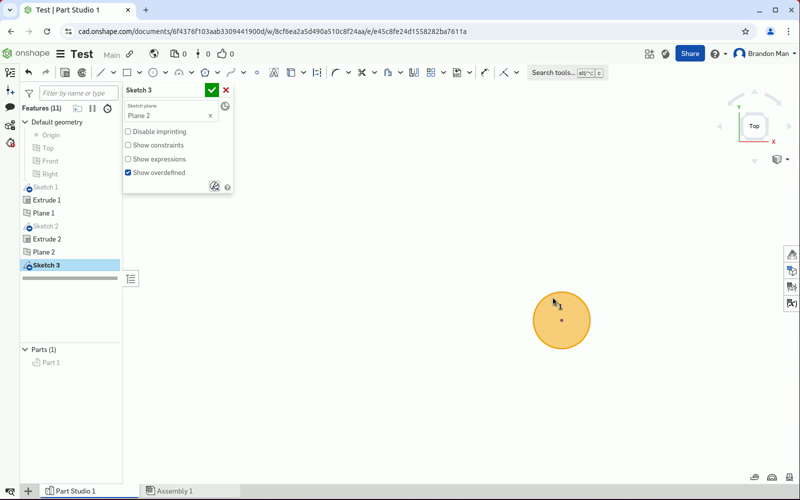
scroll(-6)
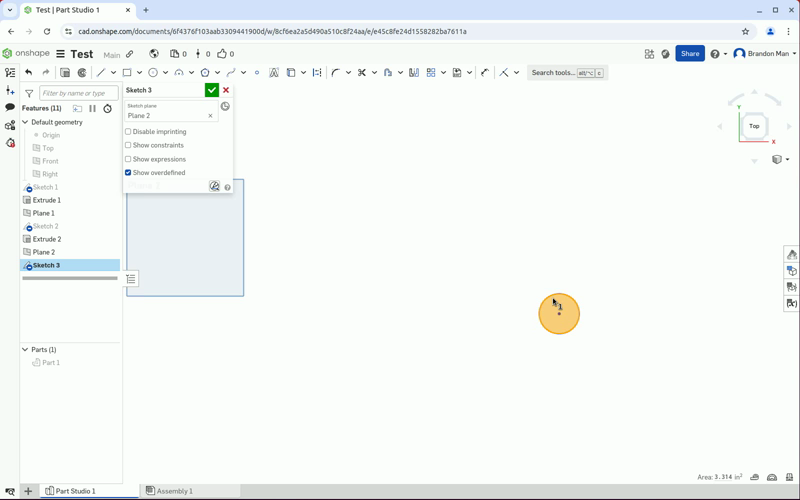
scroll(-6)
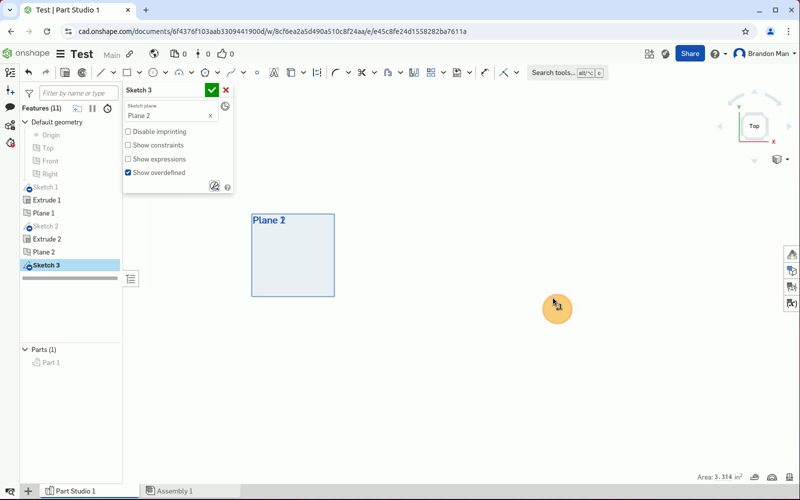
scroll(-6)
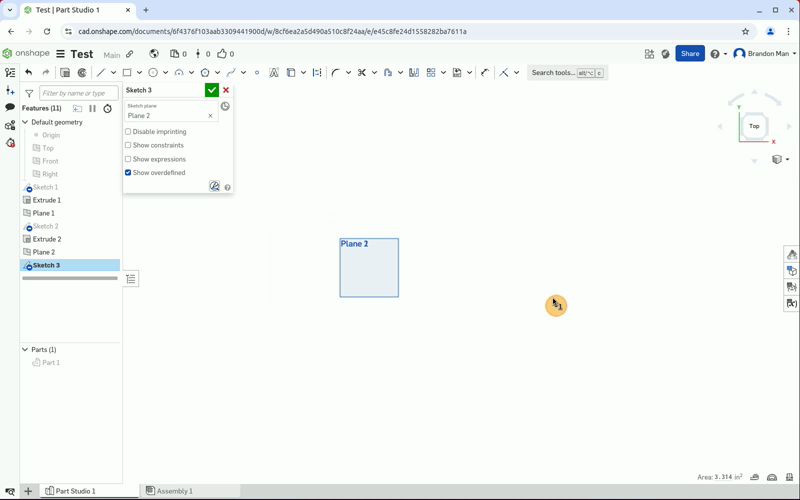
scroll(-6)
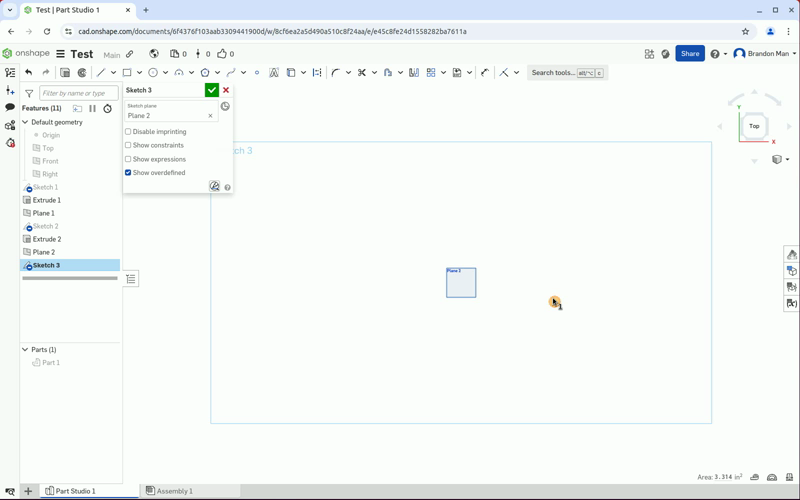
mouse_move(73, 352)
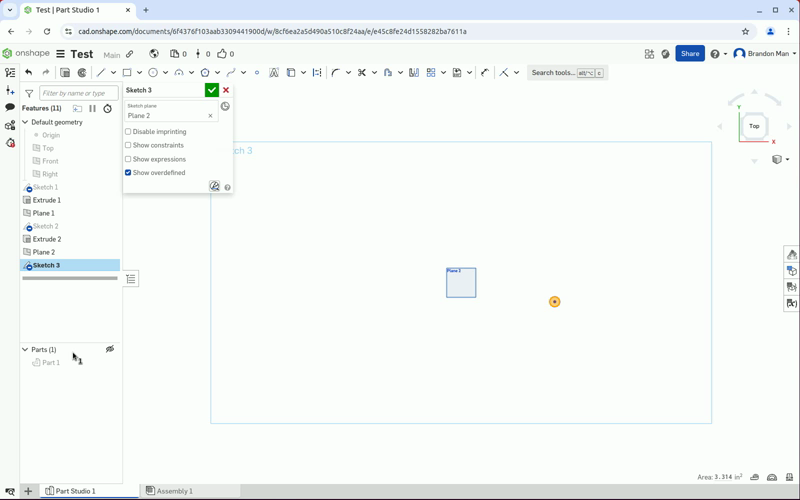
key(shift+y)
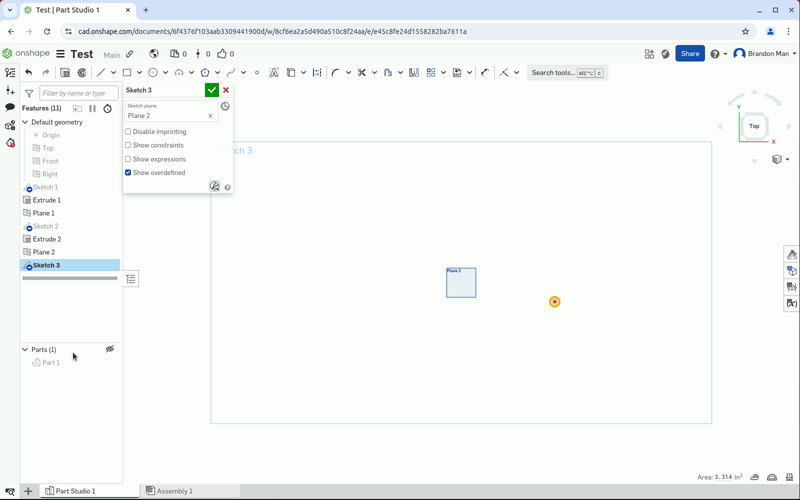
key(shift+e)
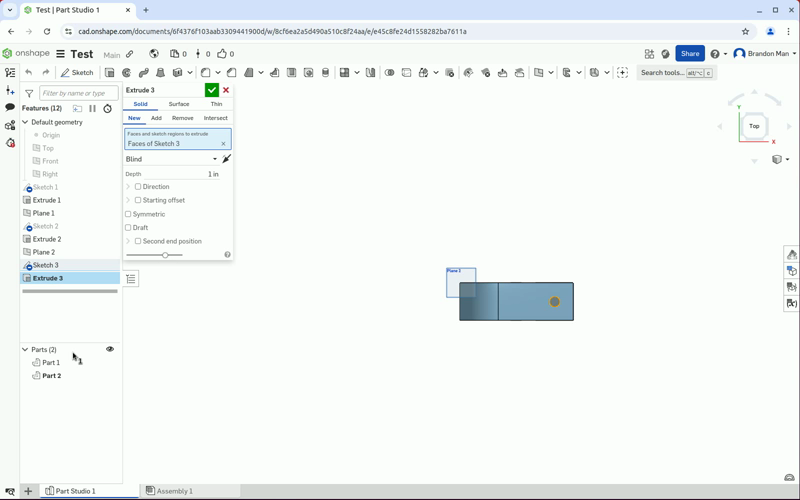
mouse_move(143, 106)
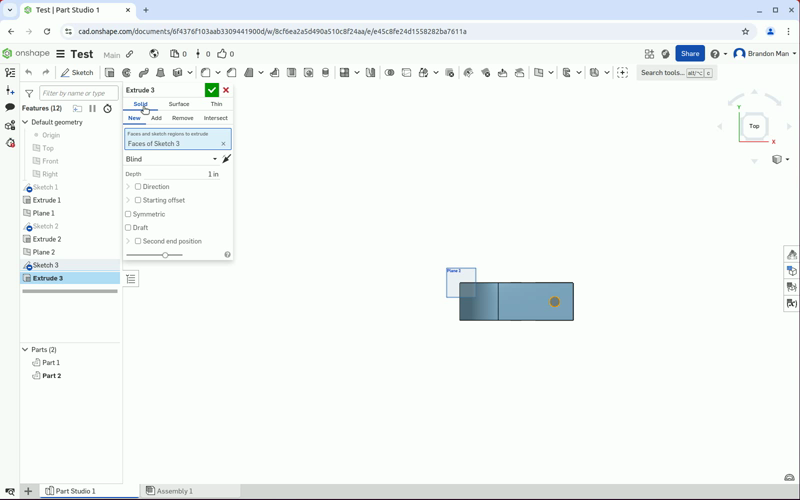
click(143, 106)
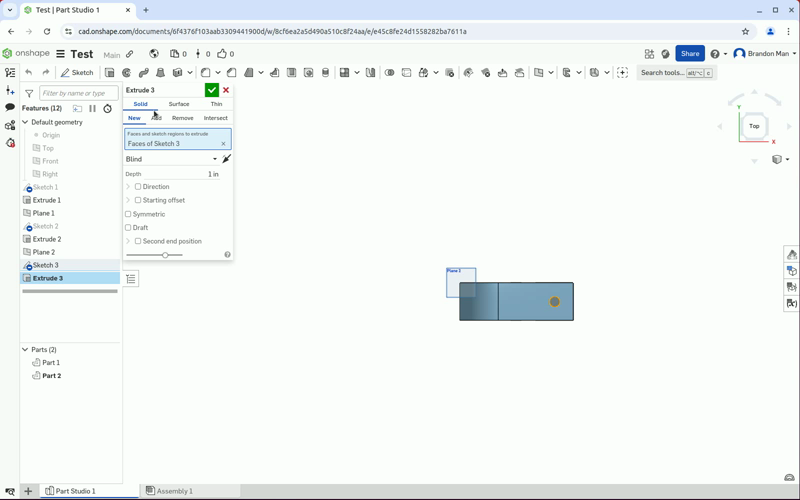
mouse_move(186, 120)
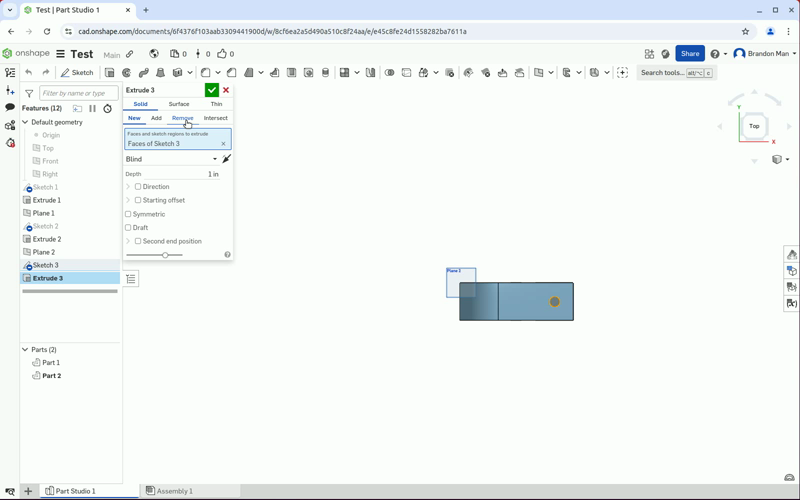
click(186, 120)
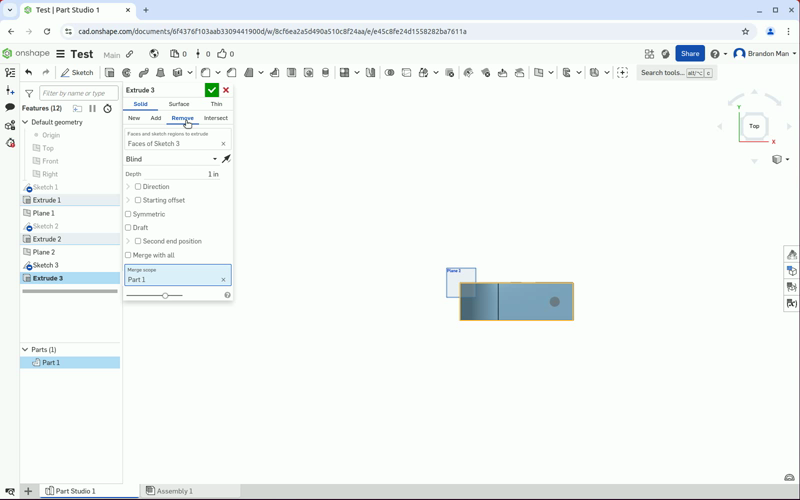
key(tab, 4)
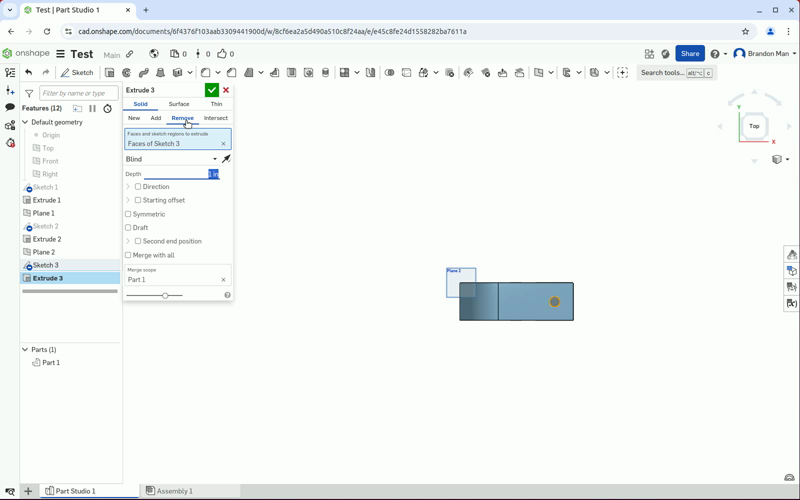
text(6.74)
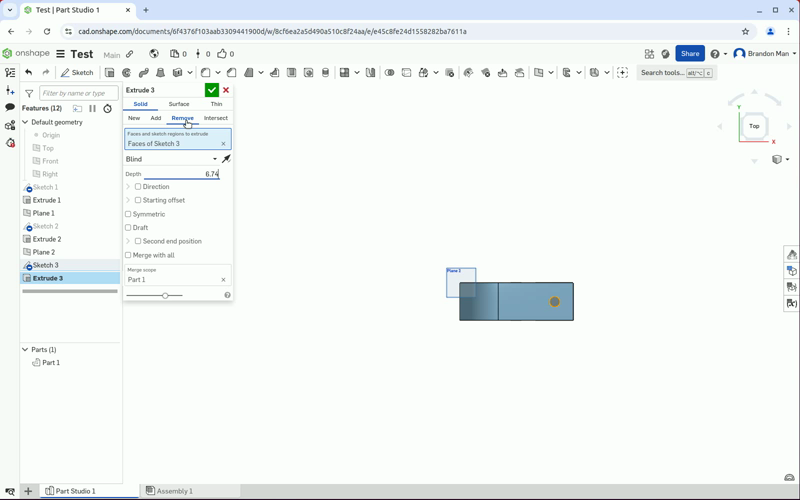
key(tab, 6)
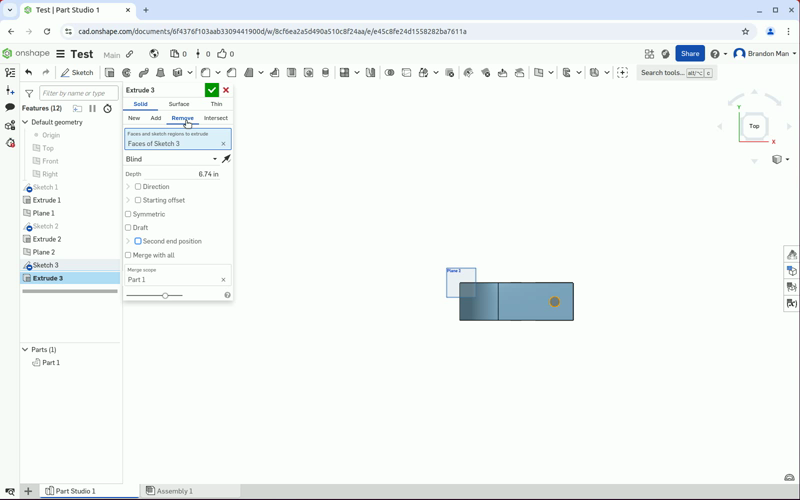
key(space)
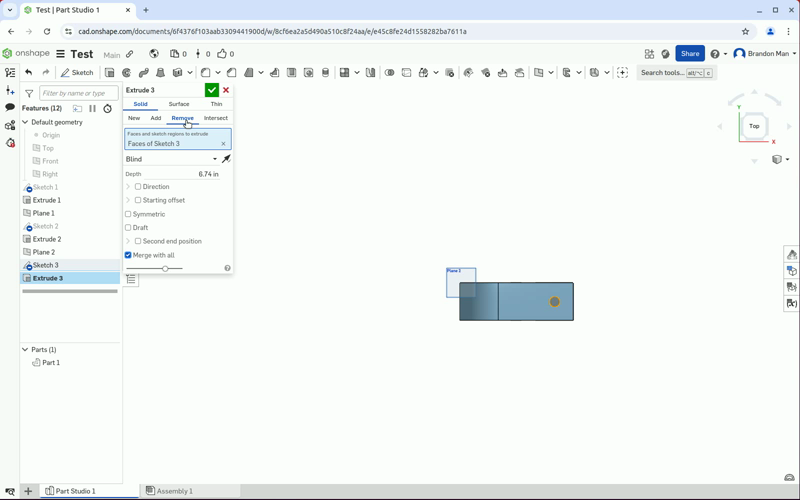
key(enter)
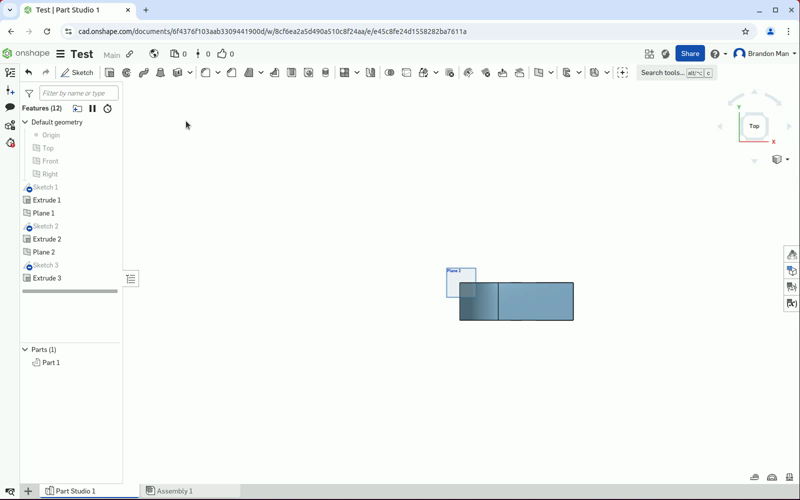
key(shift+h)
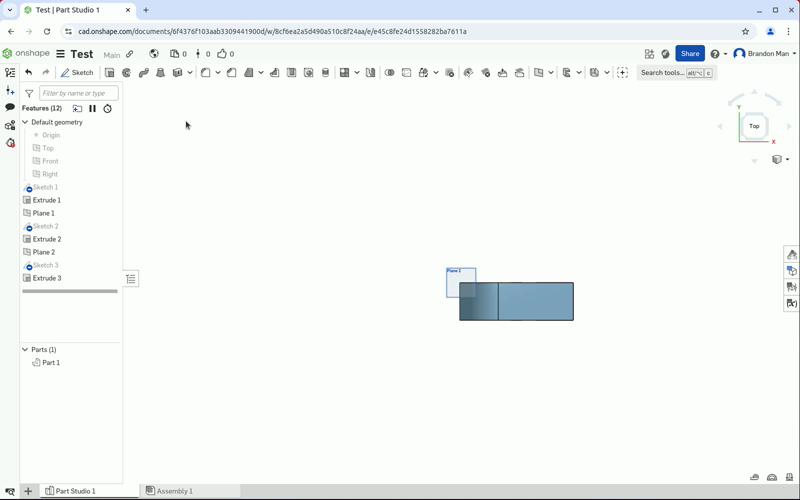
key(shift+h)
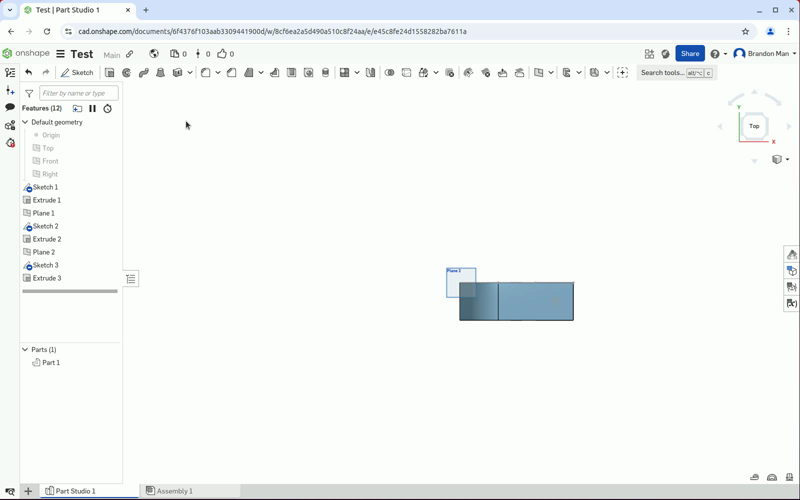
key(shift+7)
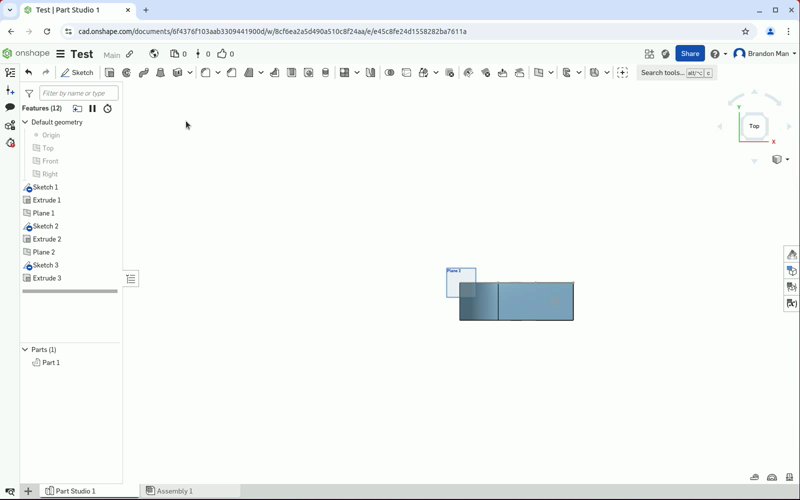
key(up, 3)
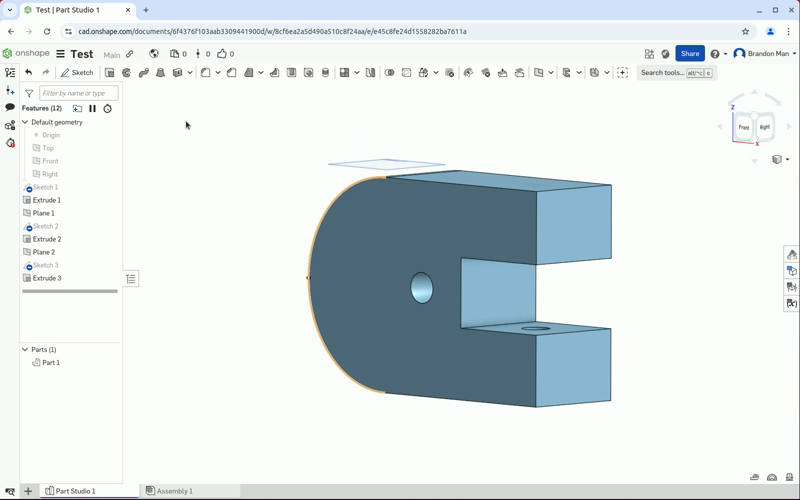
key(left, 3)
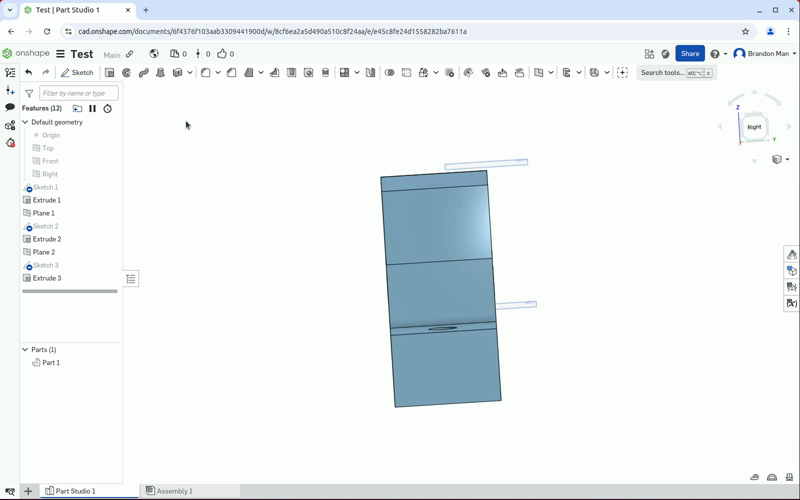
key(right, 3)
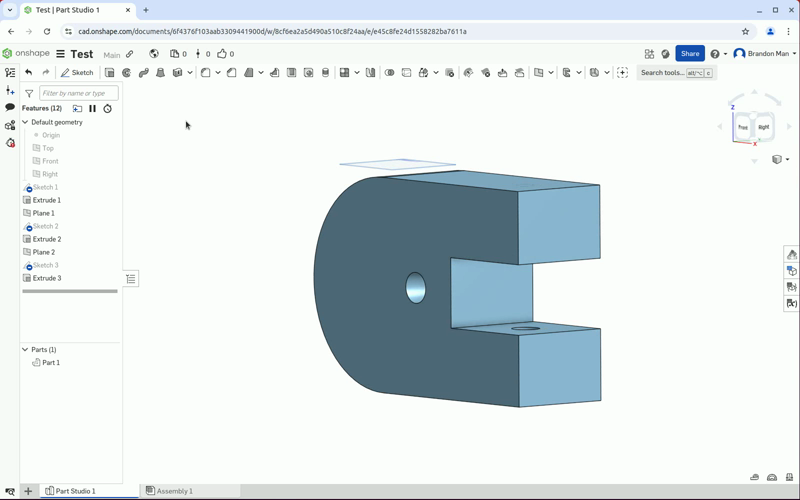
key(down, 3)
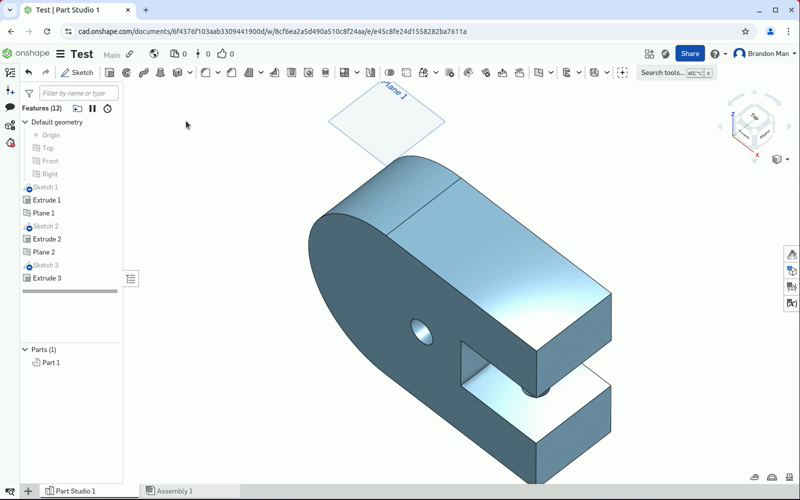
mouse_move(73, 189)
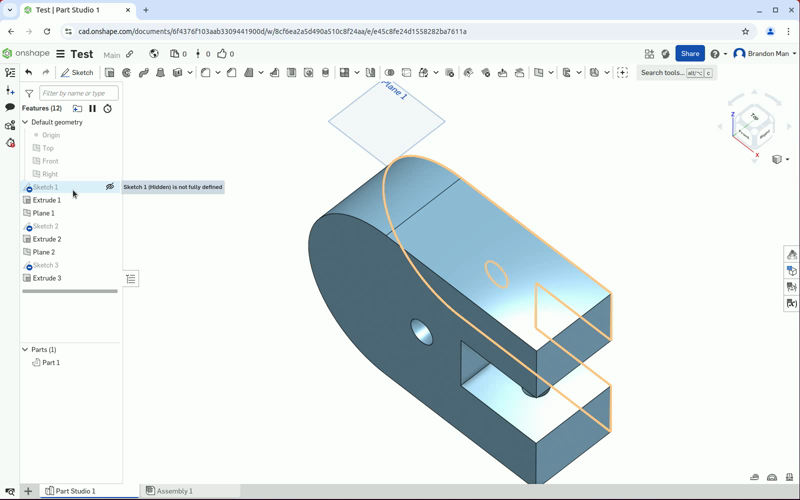
click(73, 189)